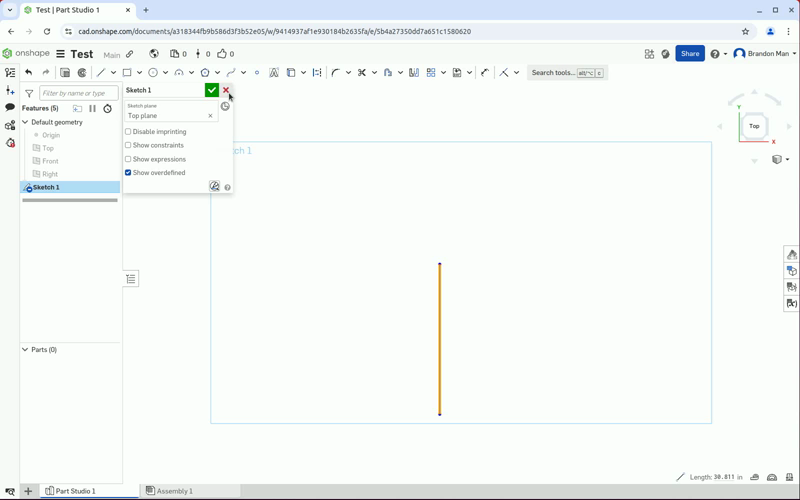
key(shift+h)
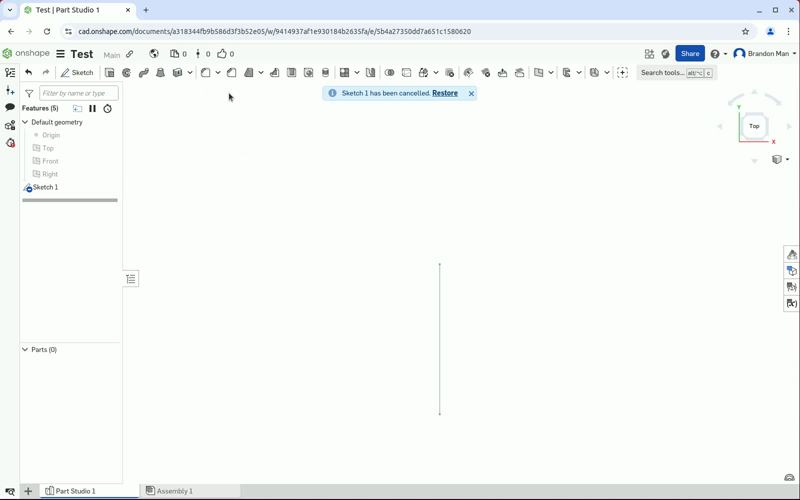
key(shift+s)
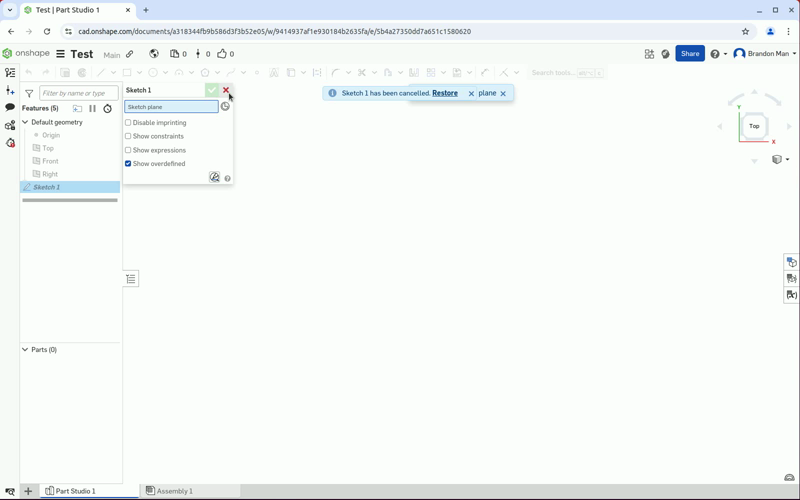
mouse_move(73, 150)
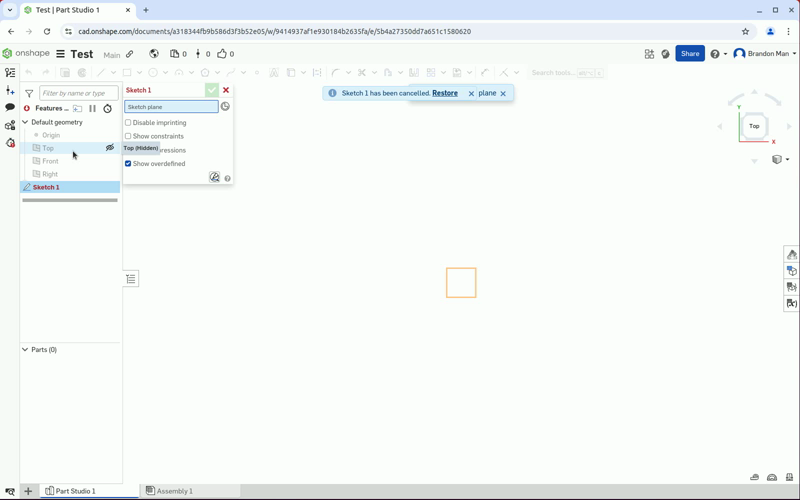
click(73, 150)
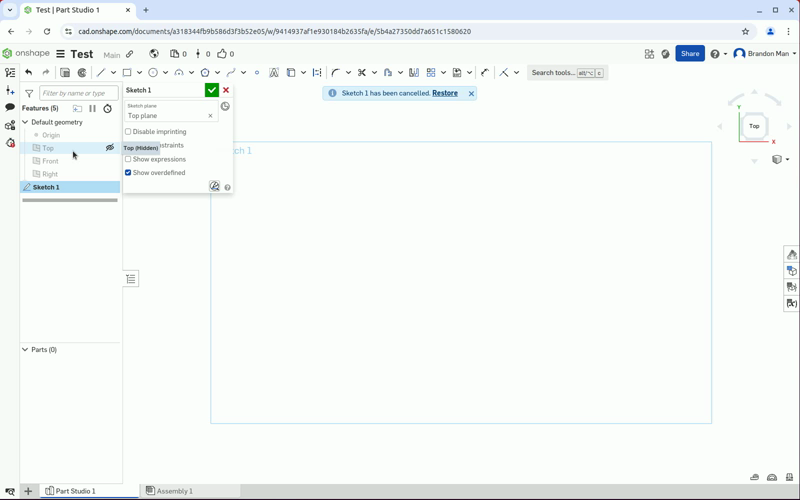
mouse_move(73, 352)
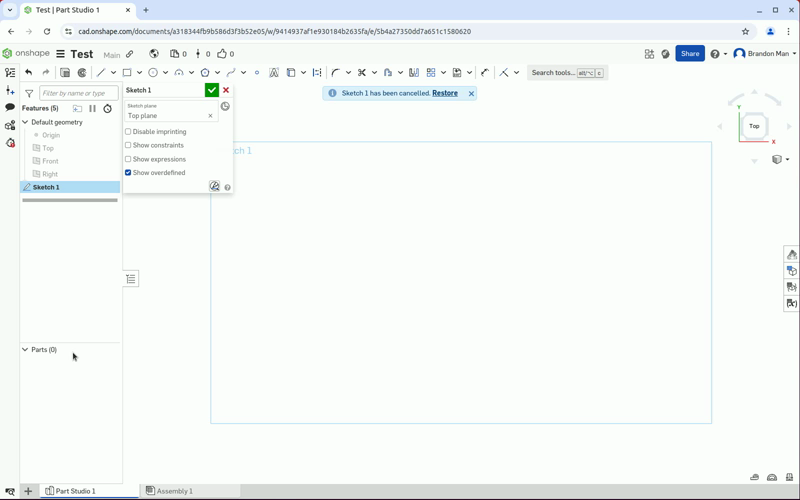
key(y)
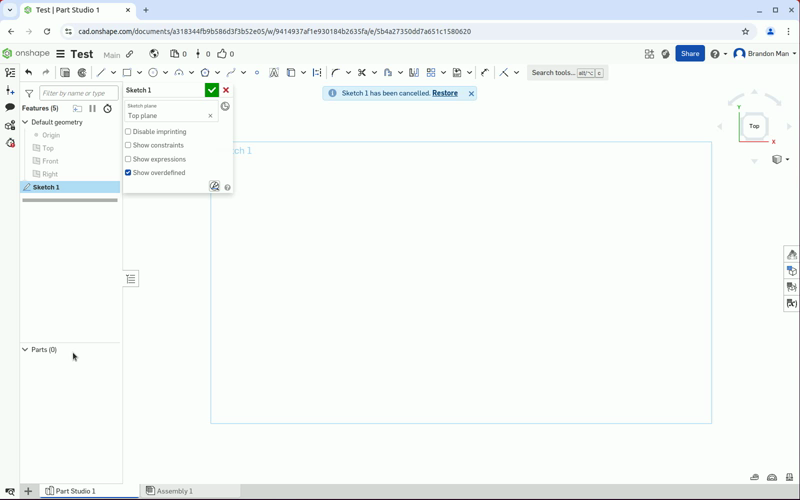
key(a)
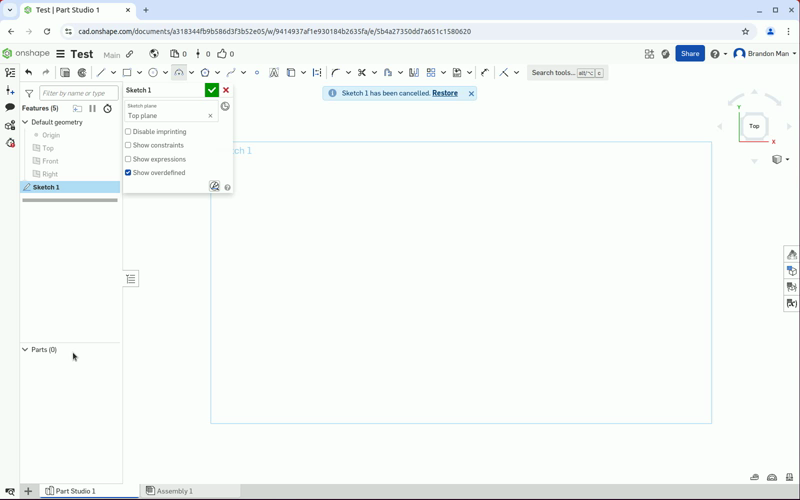
key_down(shift)
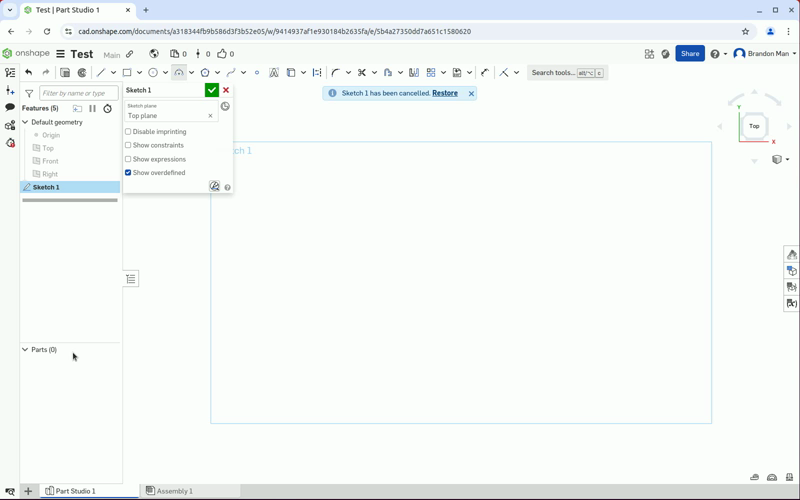
mouse_move(457, 273)
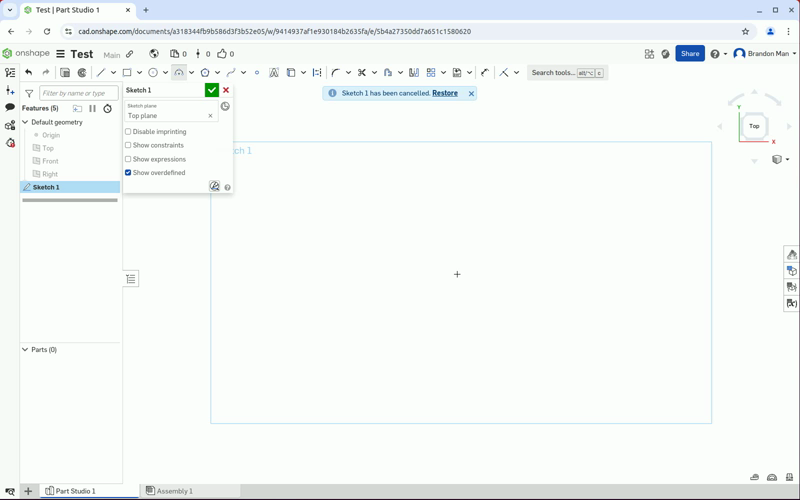
click(457, 273)
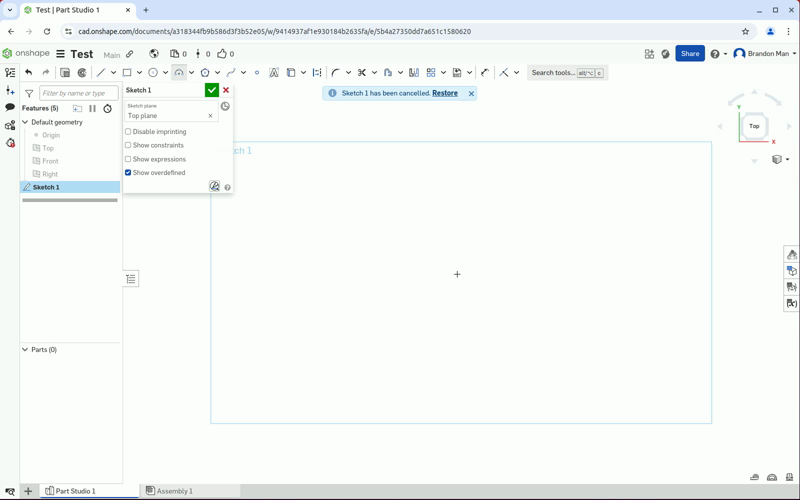
key_up(shift)
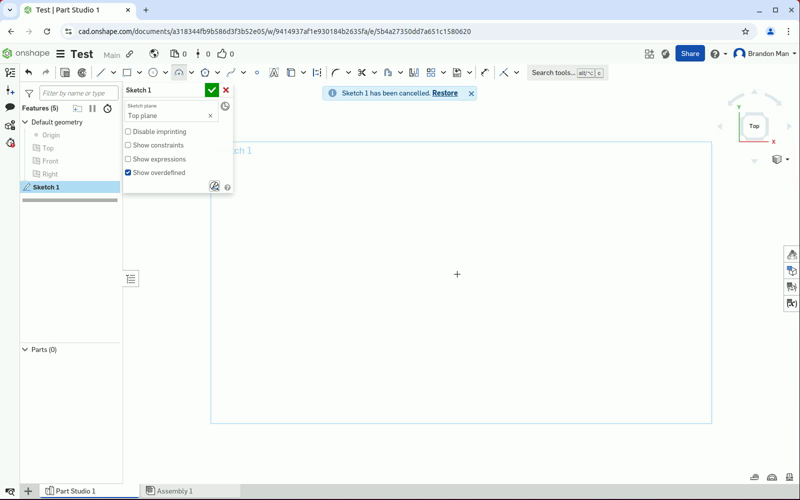
key_down(shift)
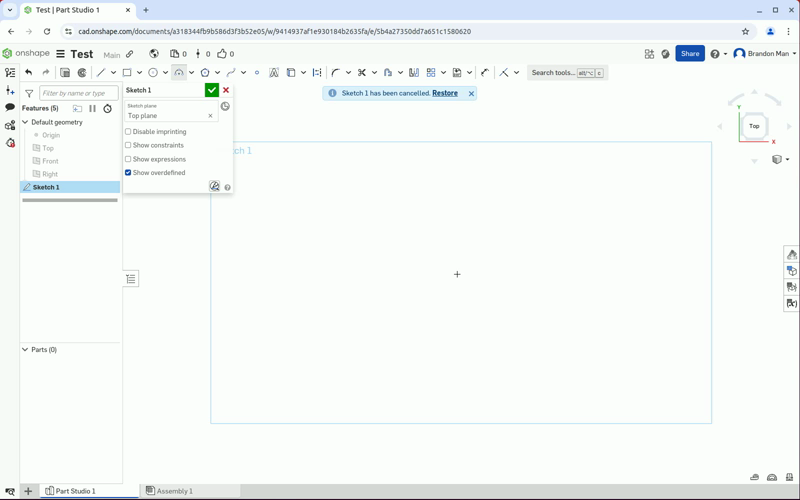
mouse_move(465, 273)
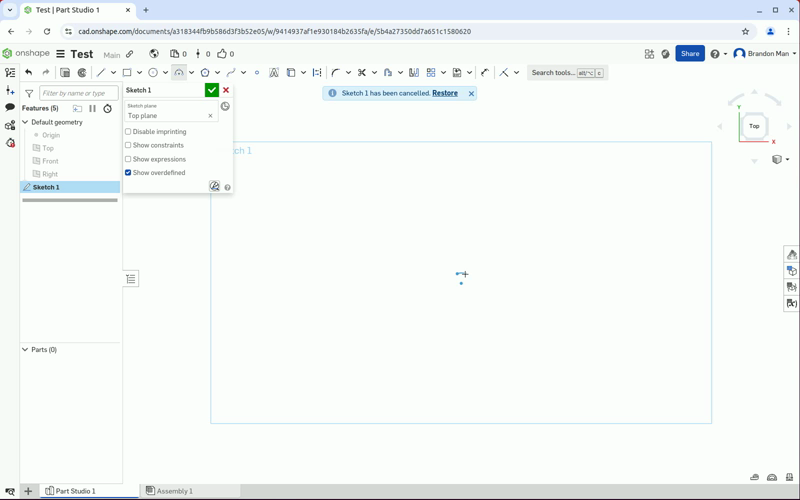
click(465, 273)
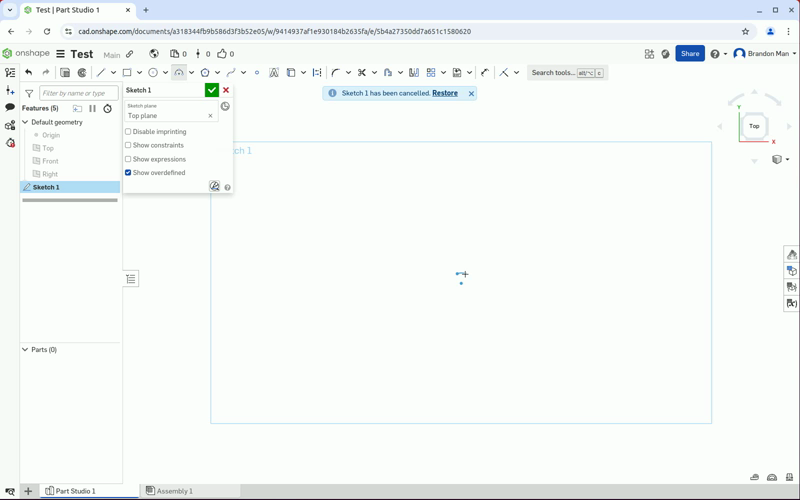
mouse_move(461, 272)
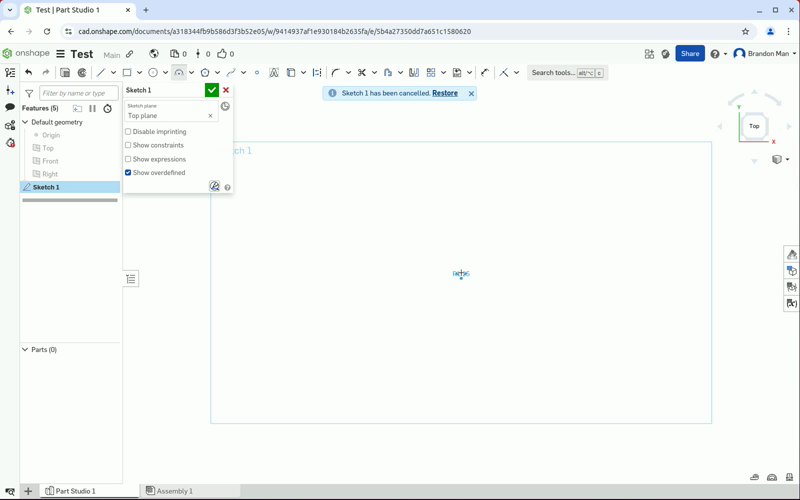
click(461, 272)
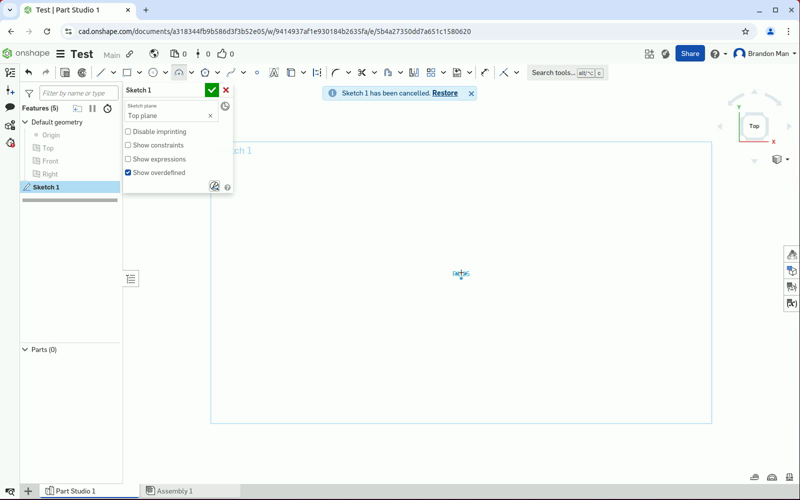
key_up(shift)
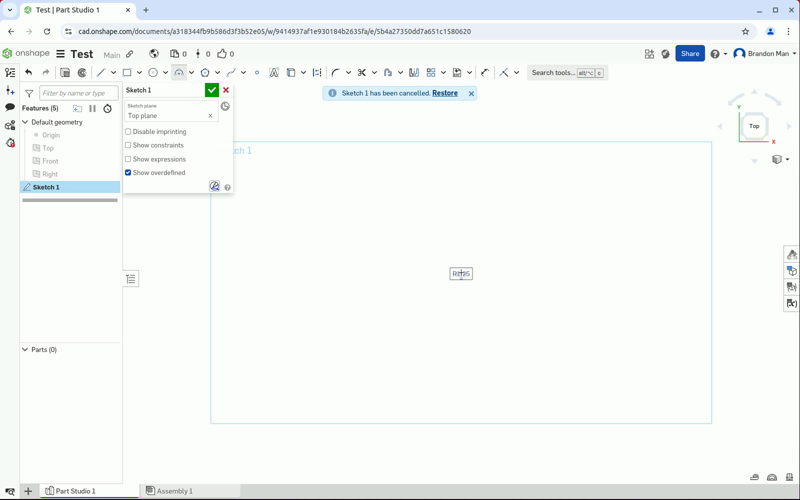
key(esc)
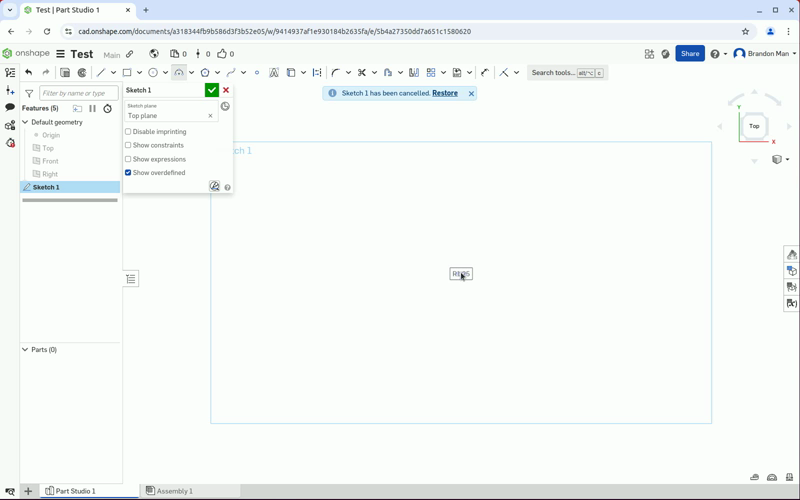
key(l)
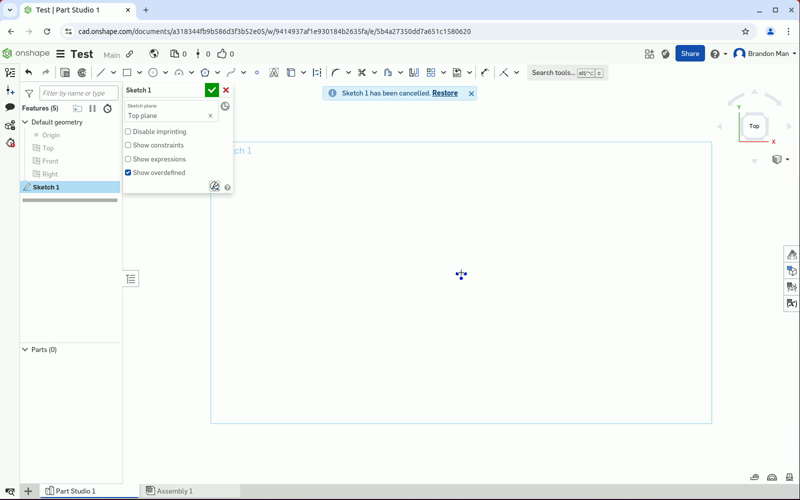
mouse_move(465, 273)
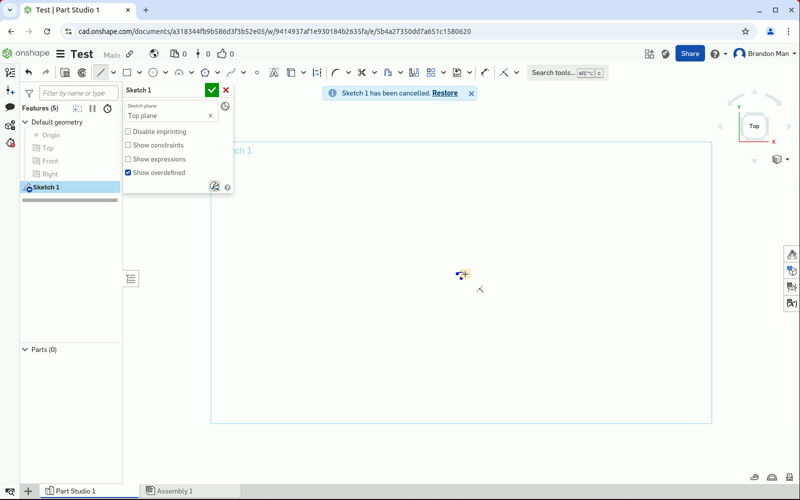
scroll(6)
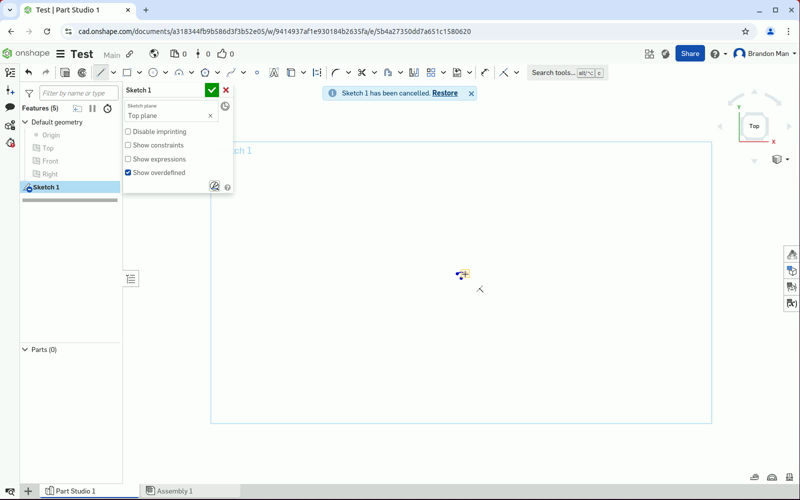
scroll(6)
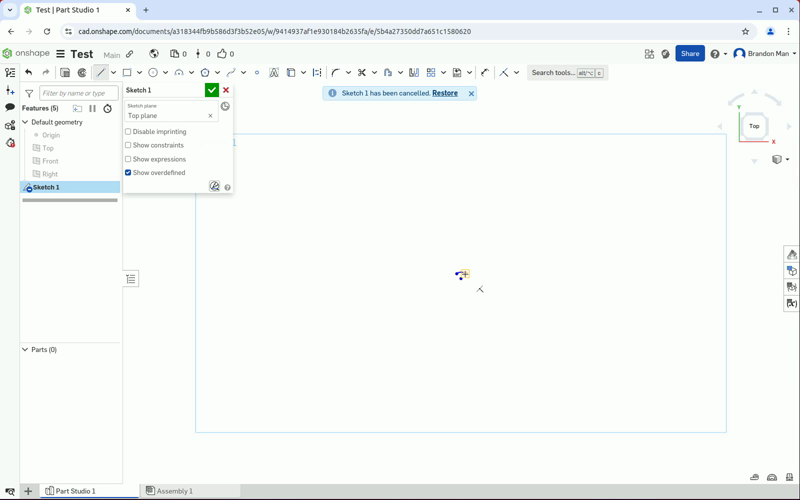
scroll(6)
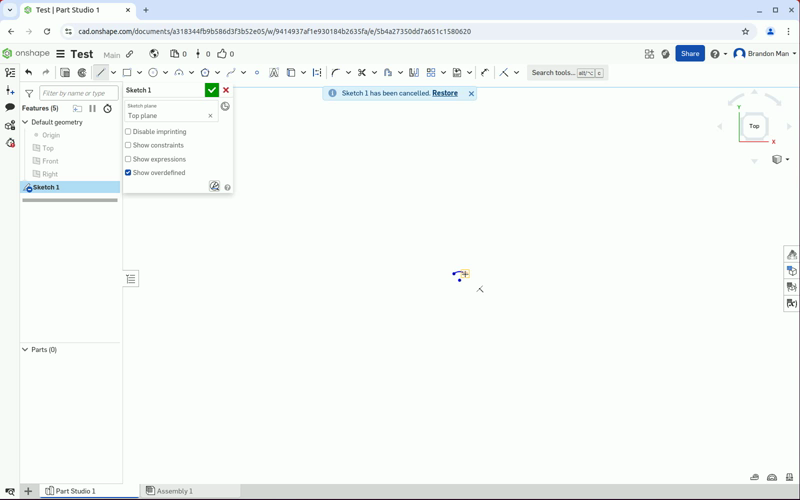
scroll(6)
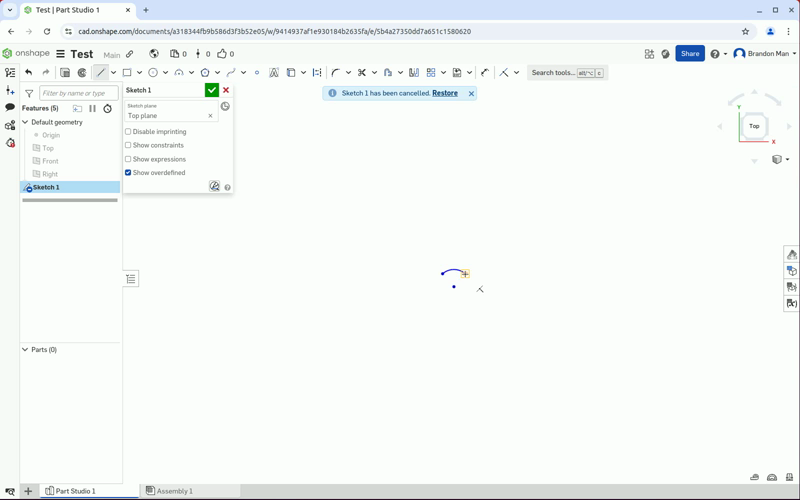
scroll(6)
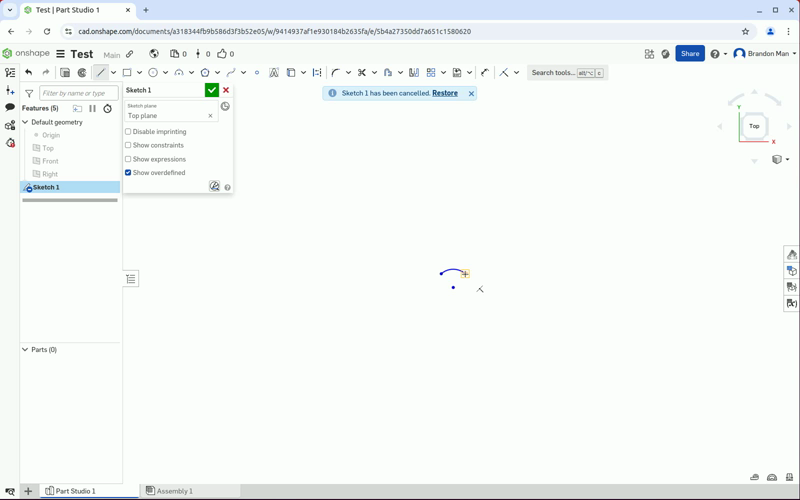
scroll(6)
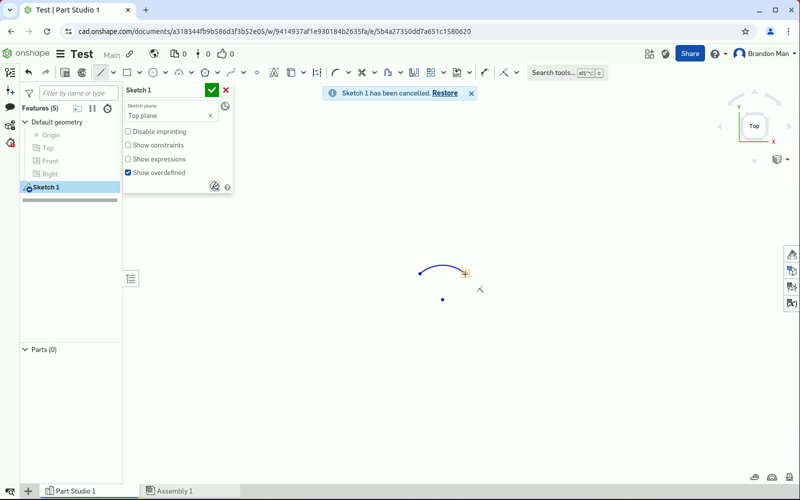
scroll(6)
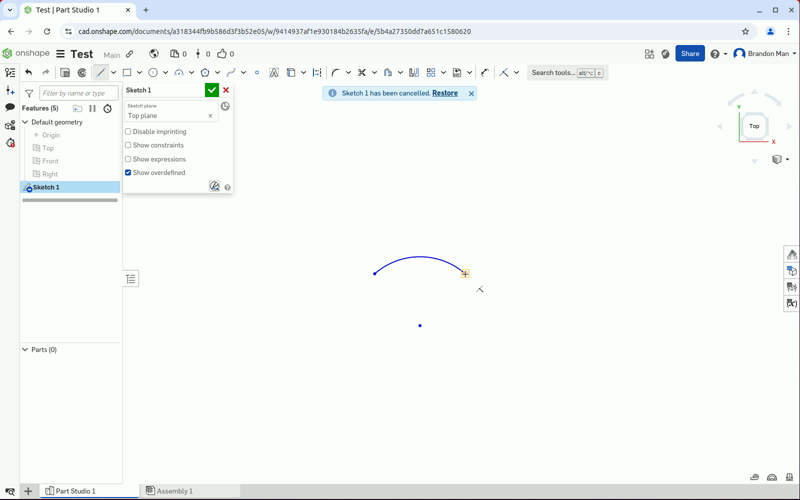
click(465, 273)
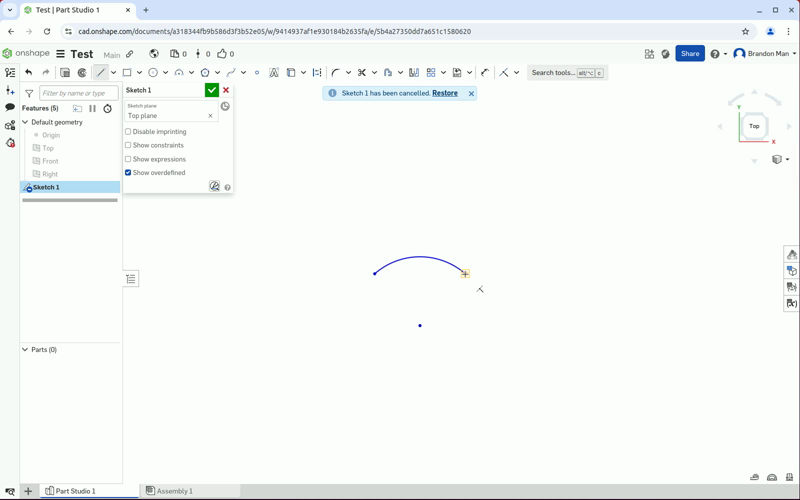
scroll(-6)
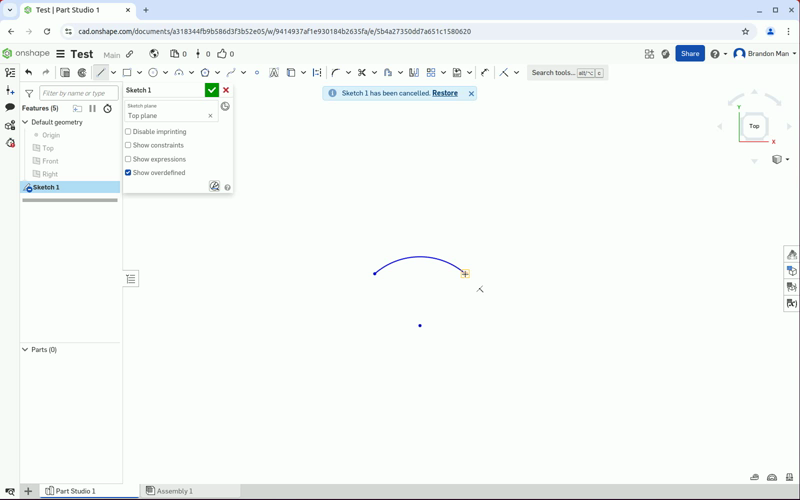
scroll(-6)
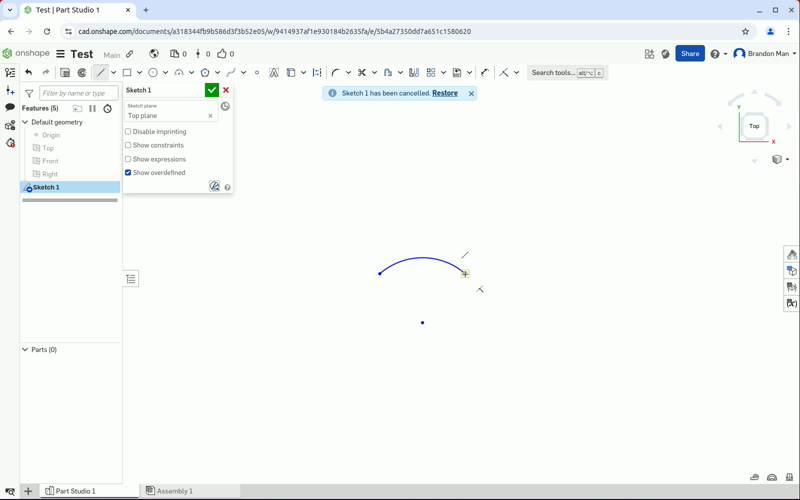
scroll(-6)
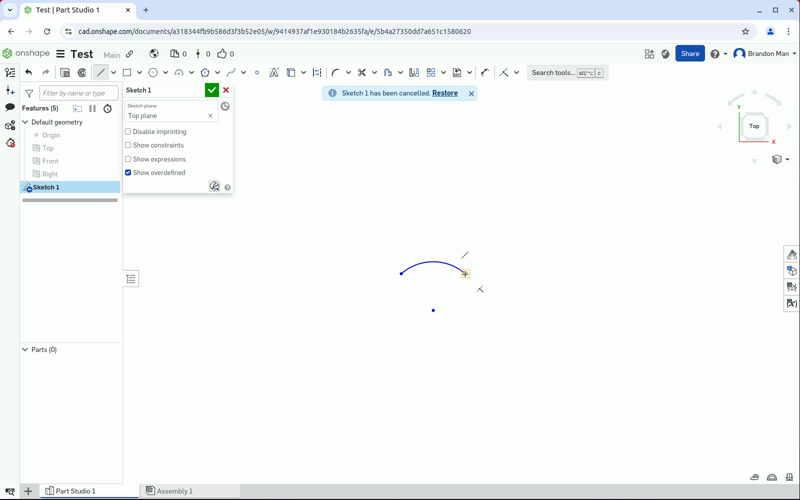
scroll(-6)
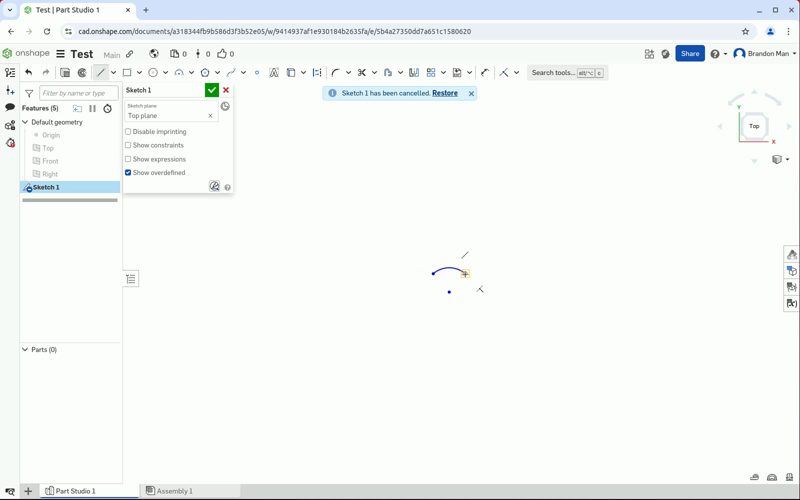
scroll(-6)
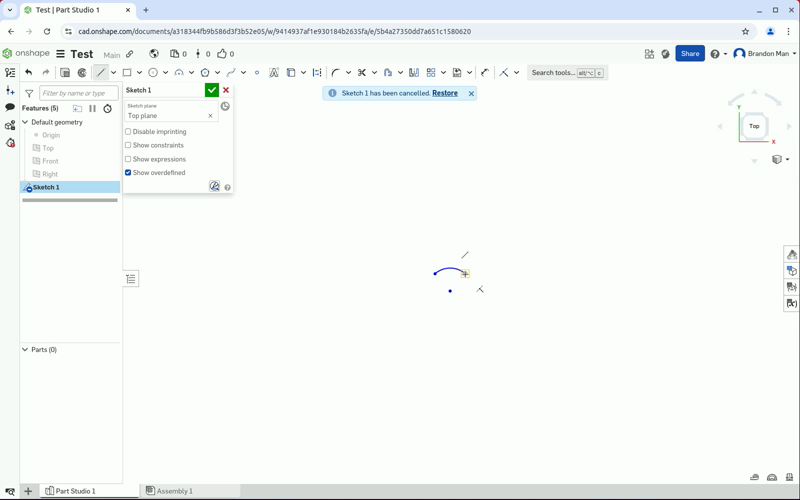
scroll(-6)
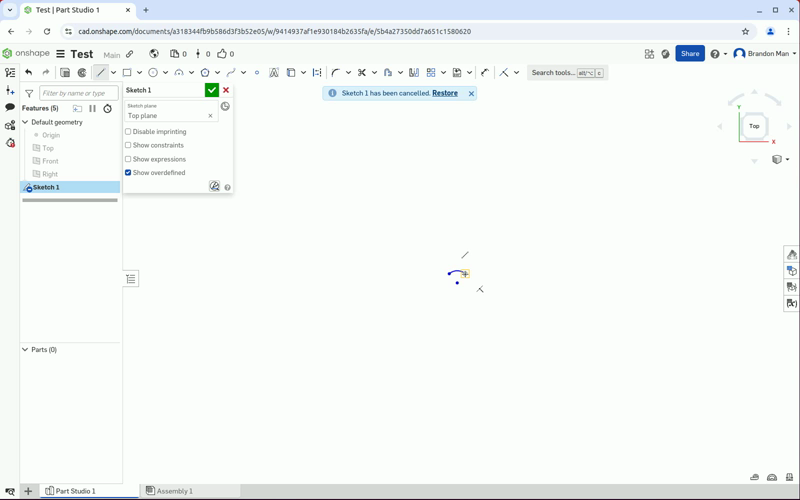
scroll(-6)
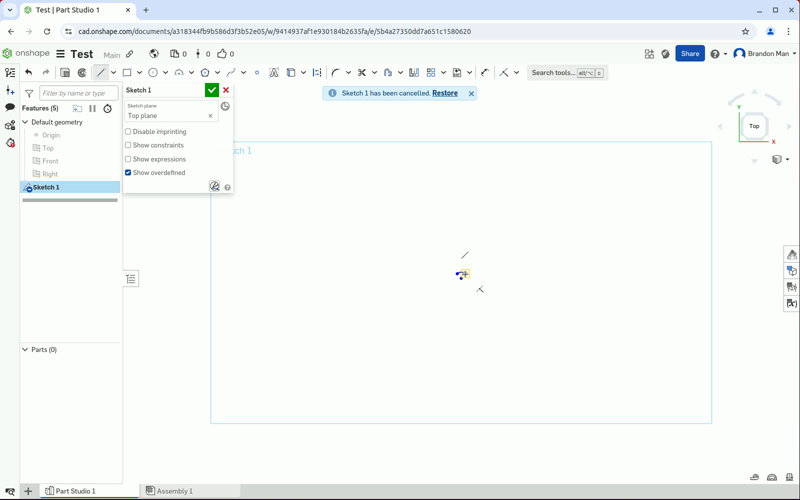
key_down(shift)
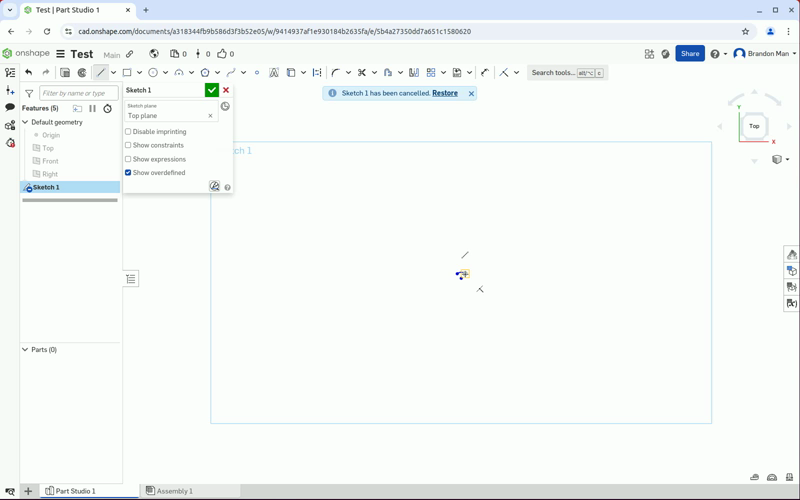
mouse_move(495, 273)
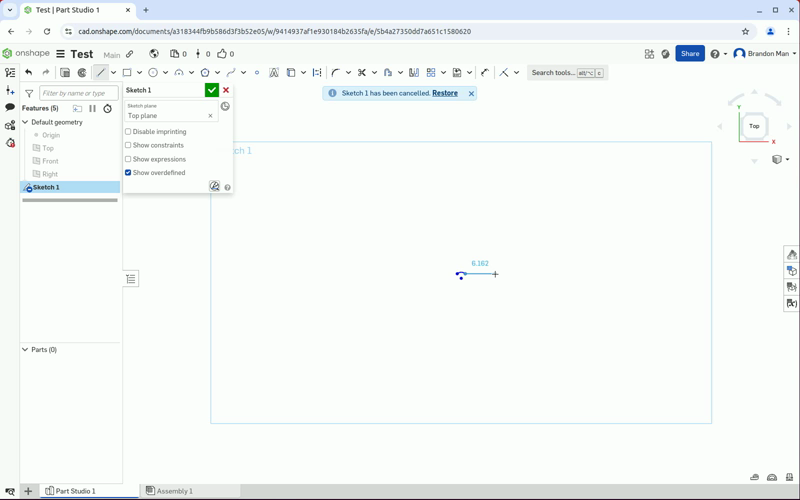
mouse_move(465, 260)
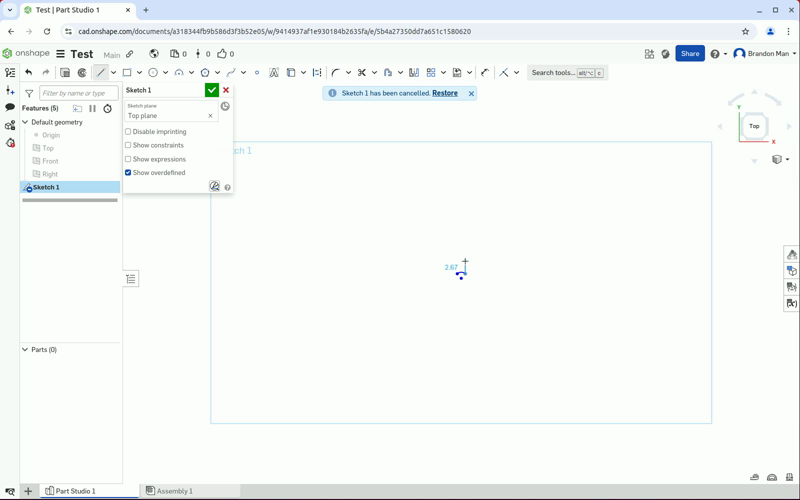
click(465, 260)
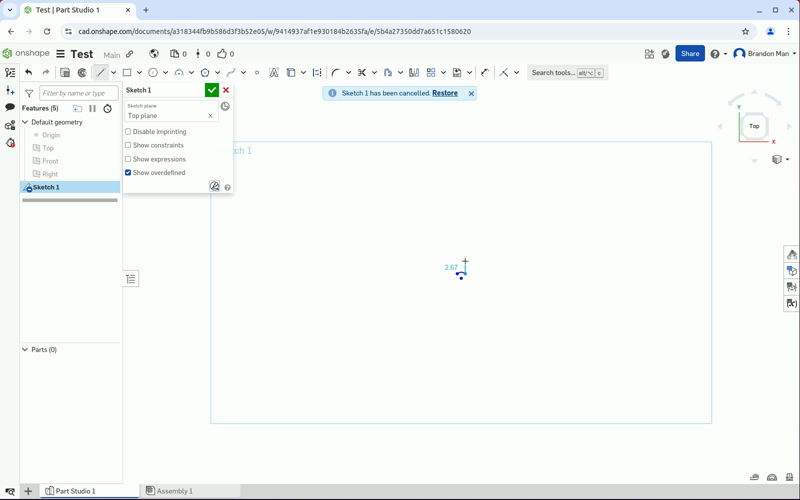
key_up(shift)
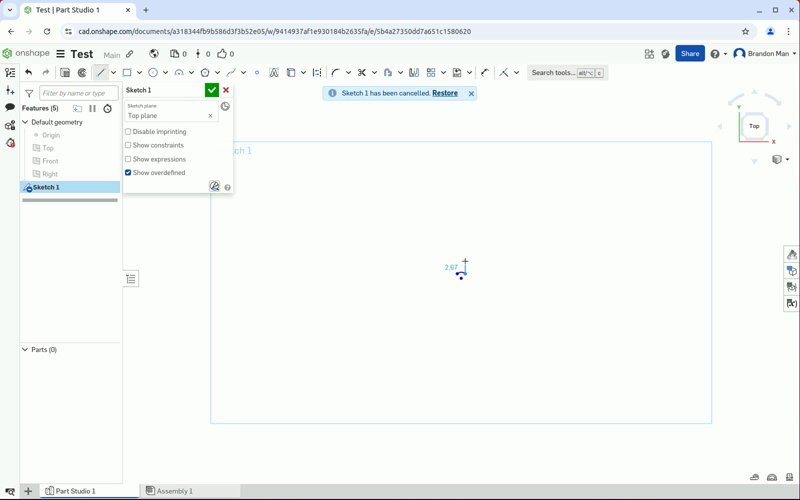
key_down(shift)
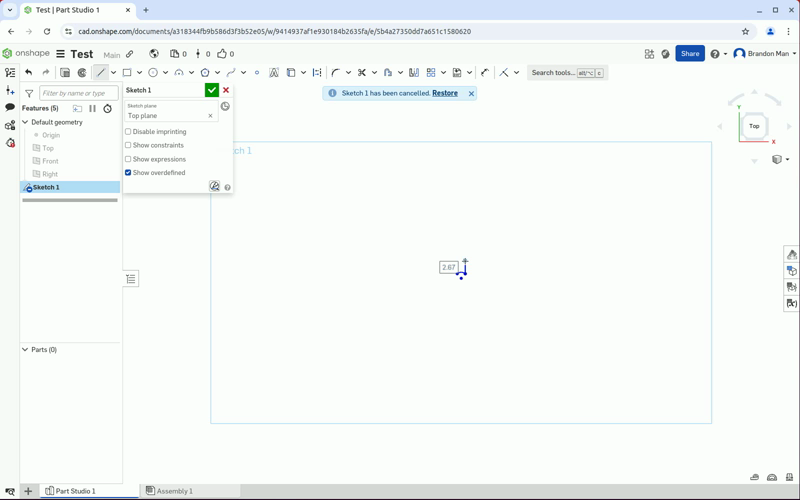
mouse_move(495, 260)
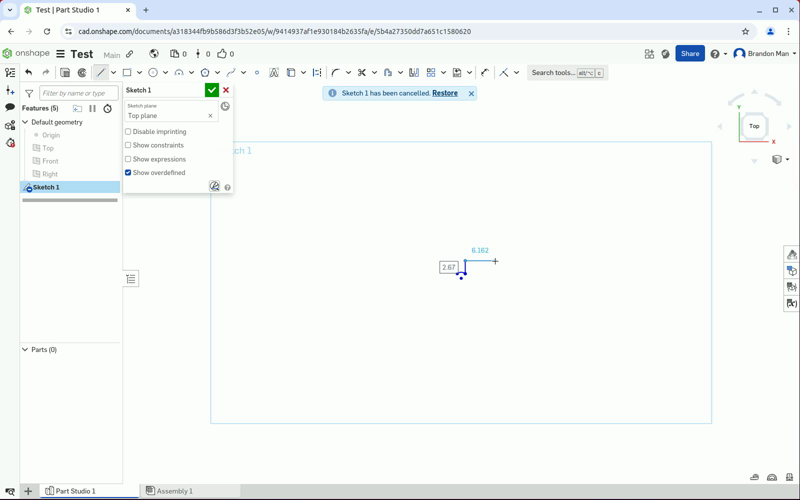
mouse_move(457, 260)
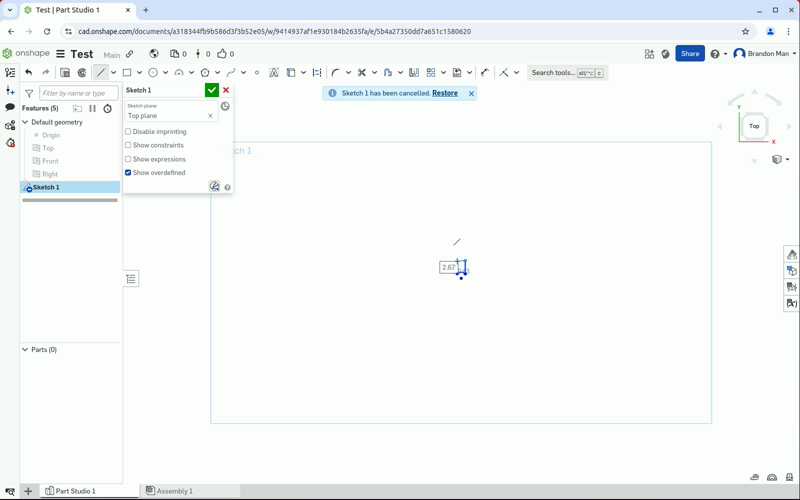
click(457, 260)
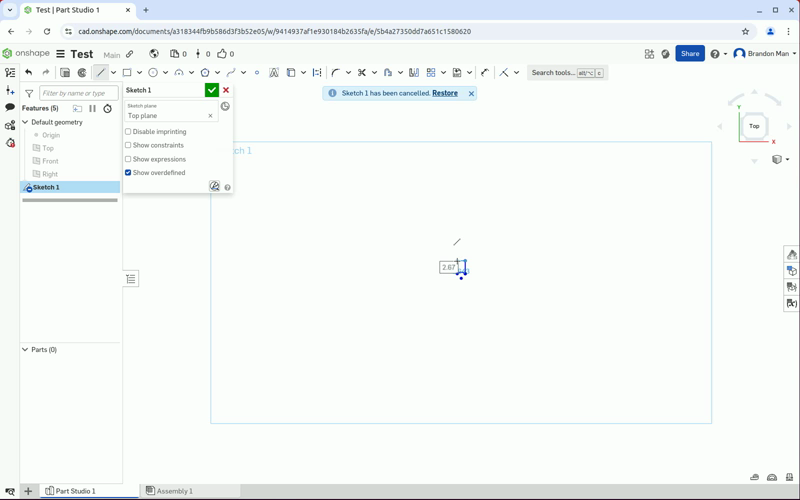
key_up(shift)
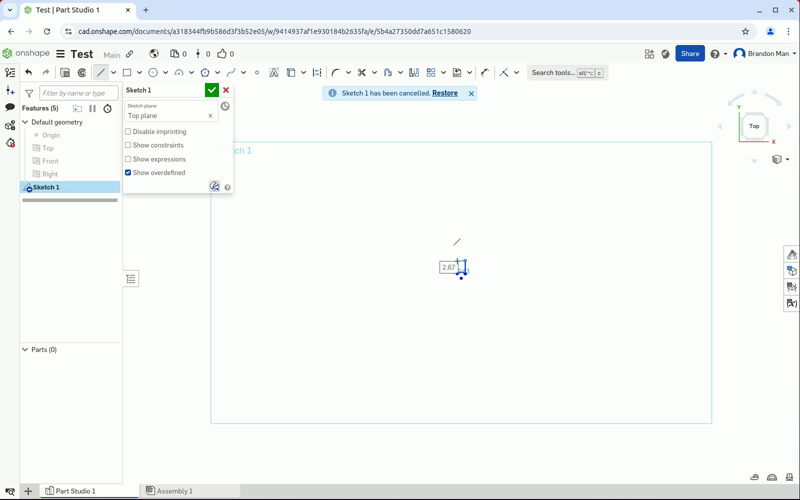
mouse_move(487, 260)
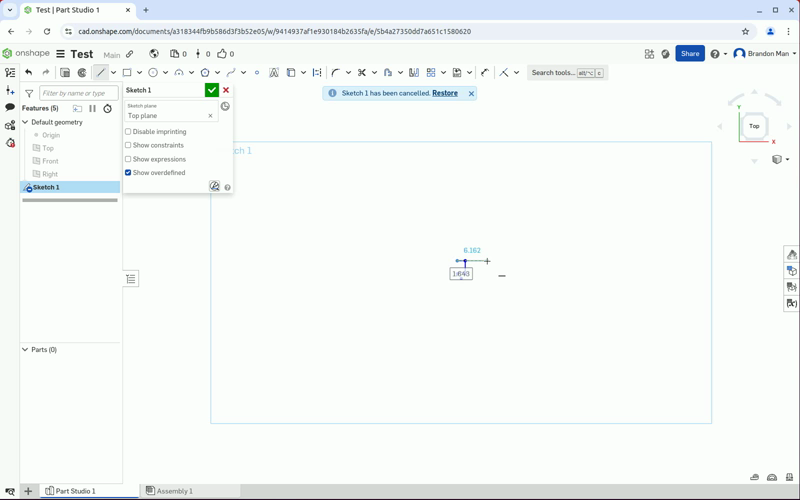
key_down(shift)
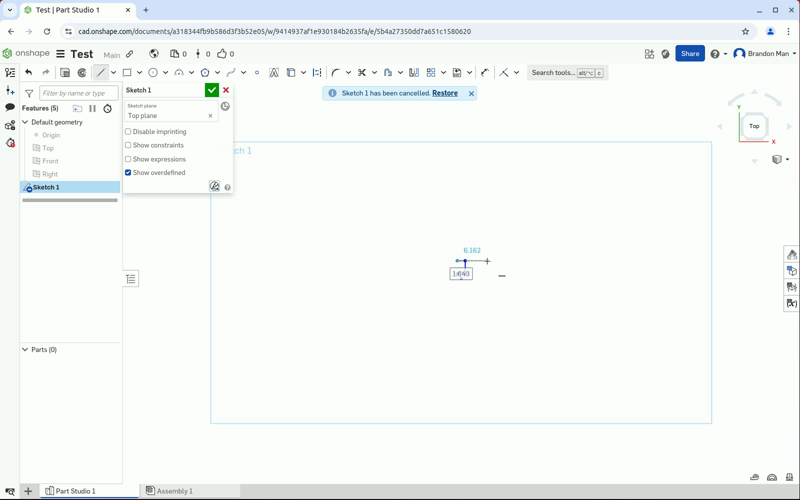
mouse_move(457, 273)
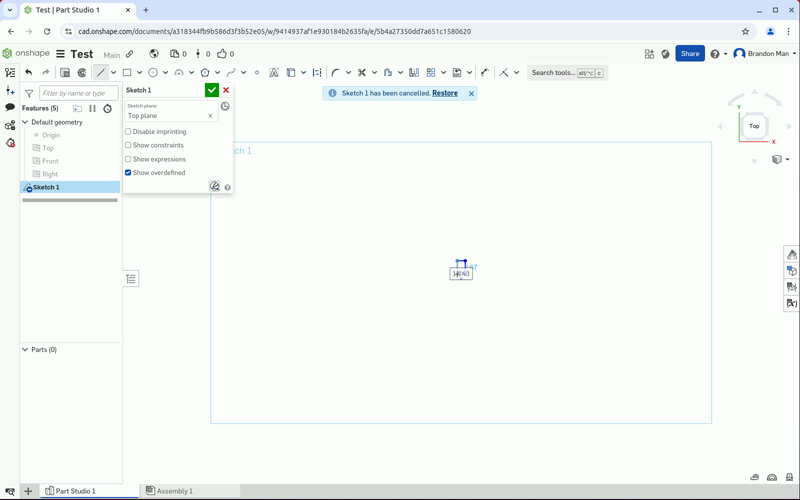
scroll(6)
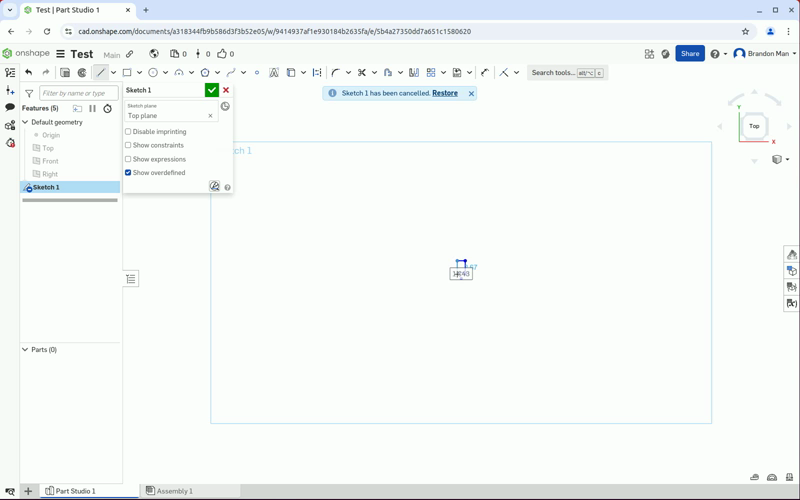
scroll(6)
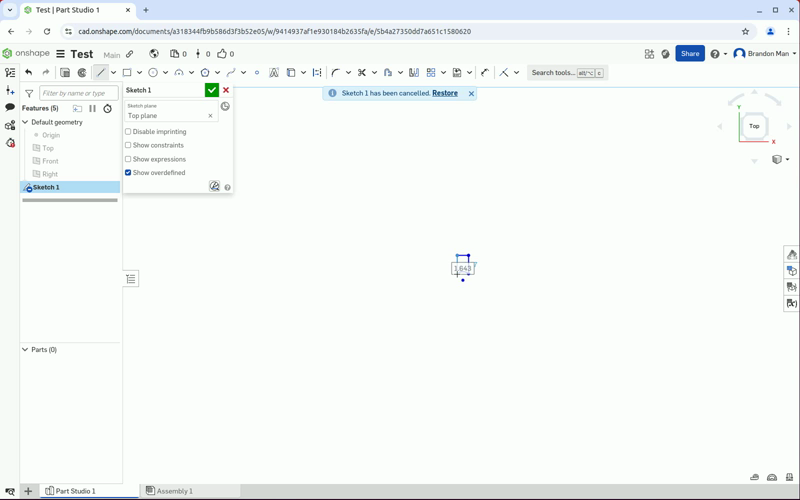
scroll(6)
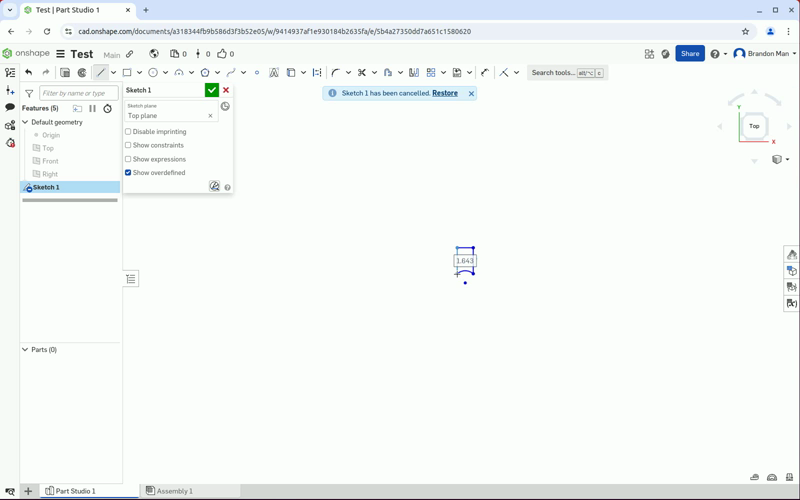
scroll(6)
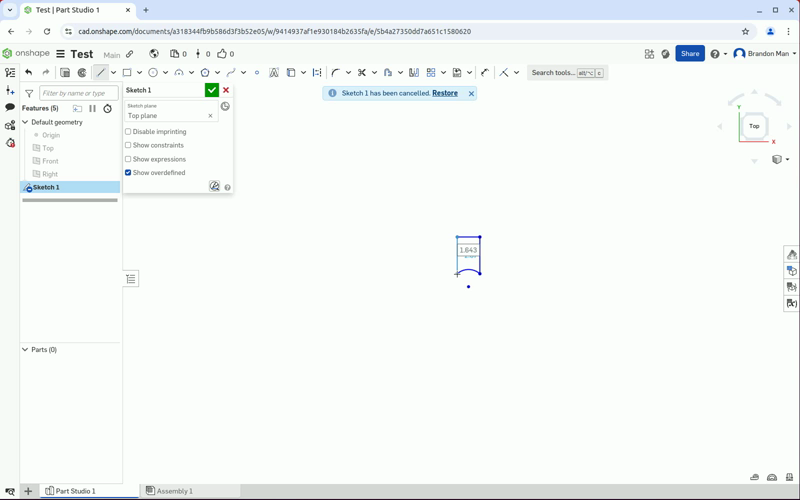
scroll(6)
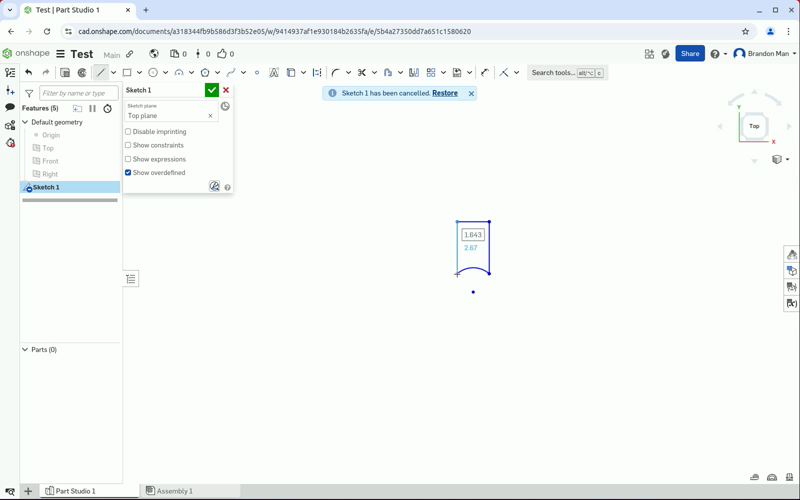
scroll(6)
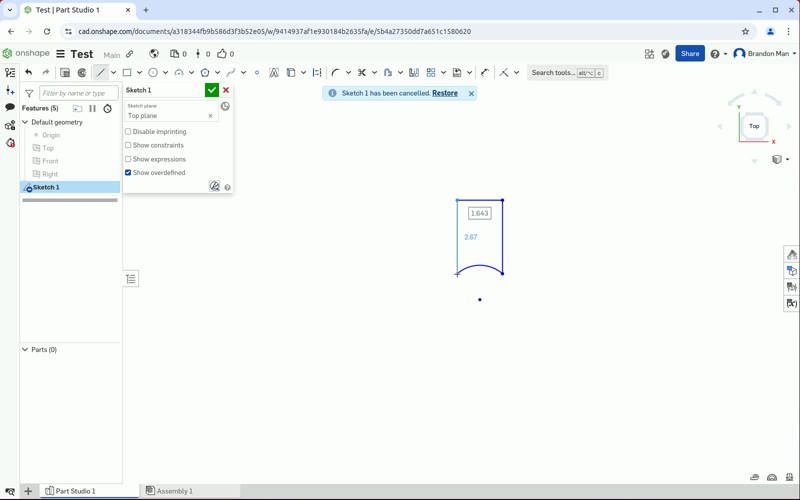
scroll(6)
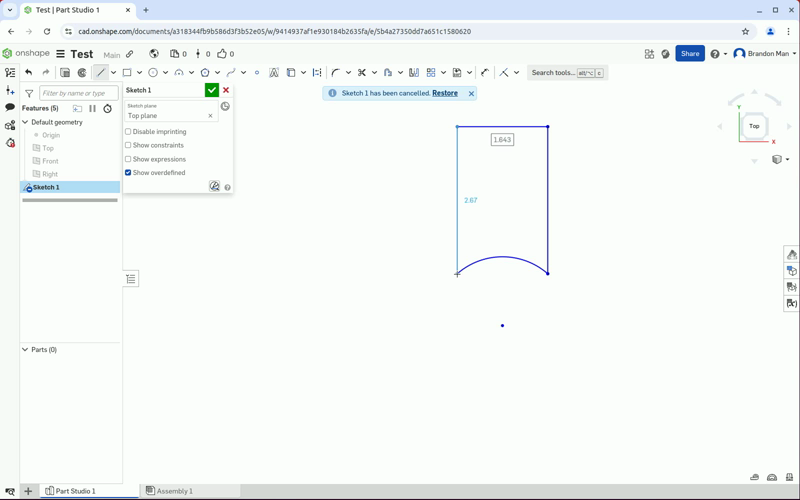
key_up(shift)
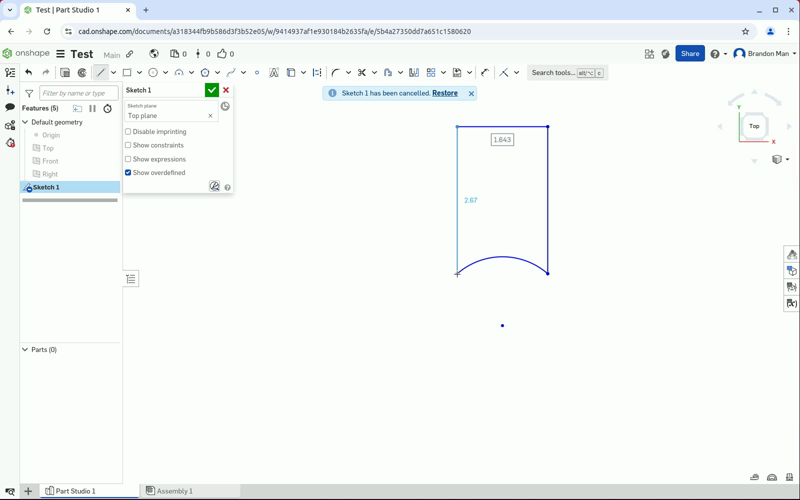
click(457, 273)
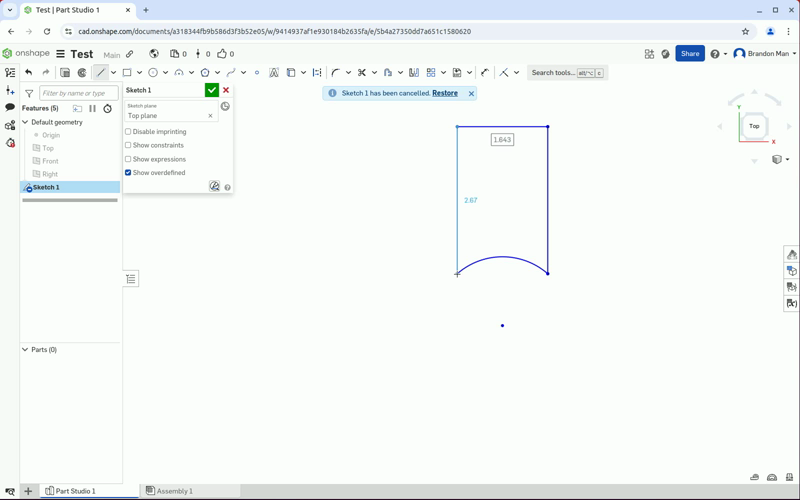
scroll(-6)
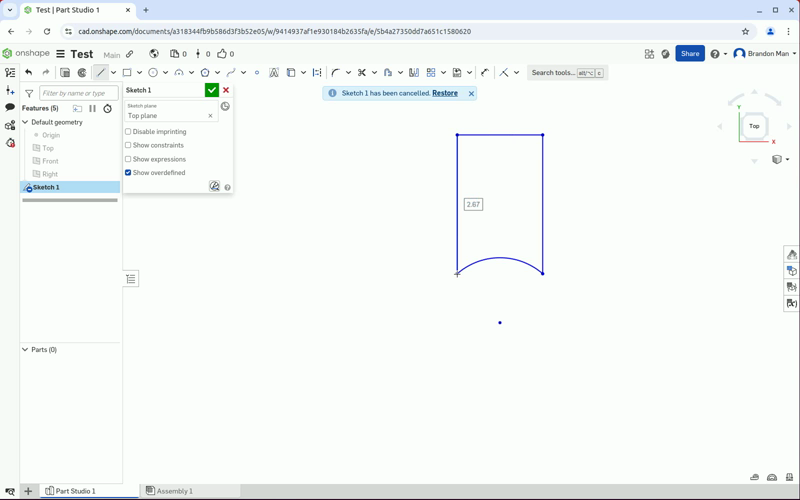
scroll(-6)
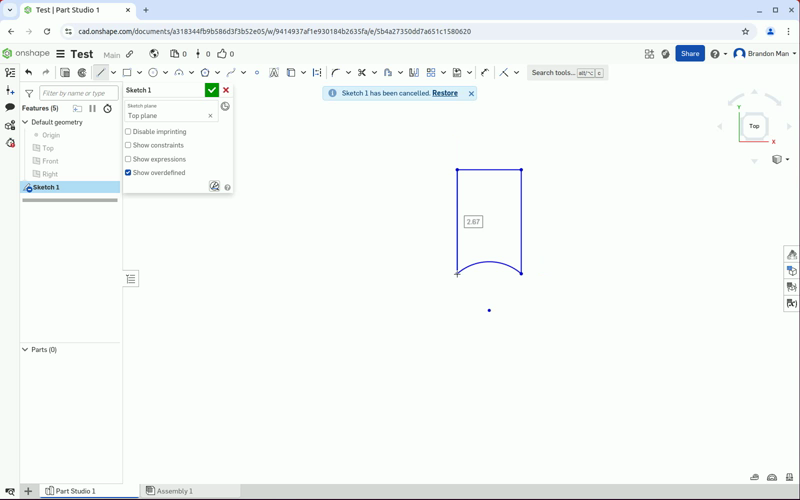
scroll(-6)
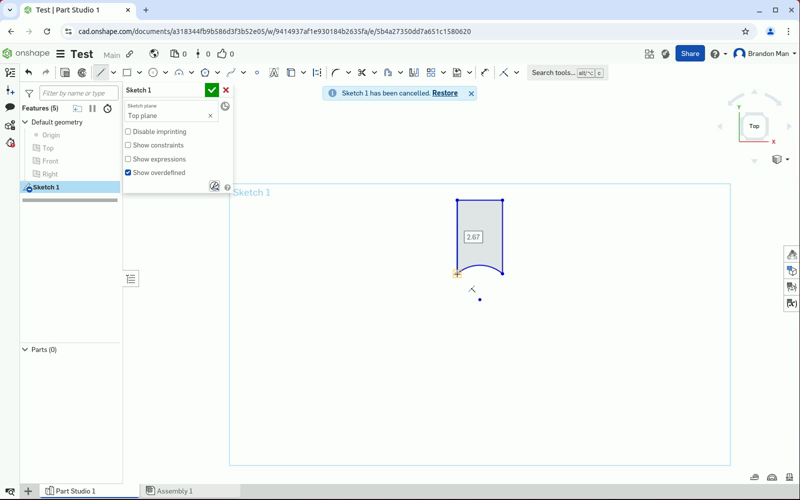
scroll(-6)
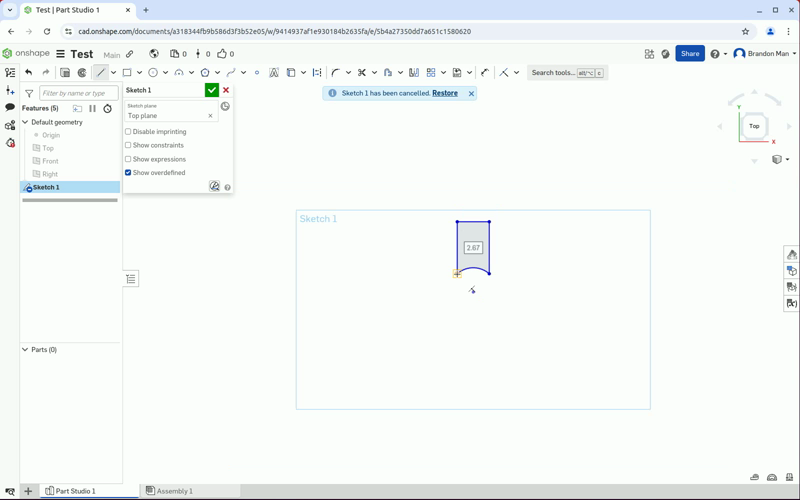
scroll(-6)
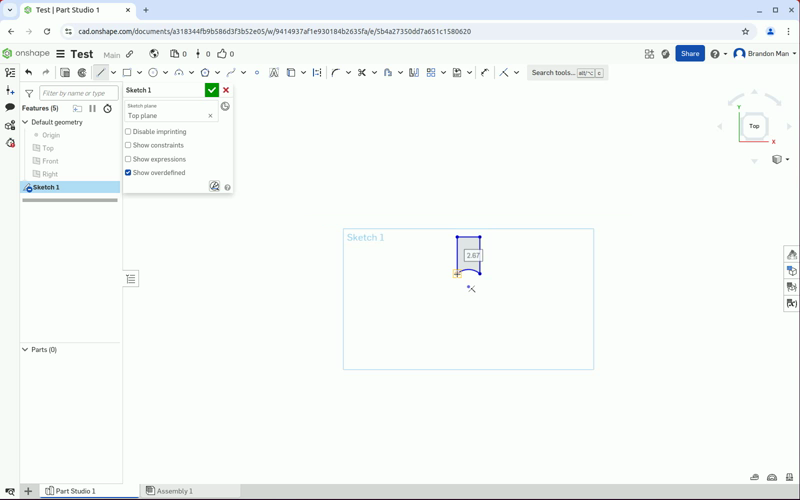
scroll(-6)
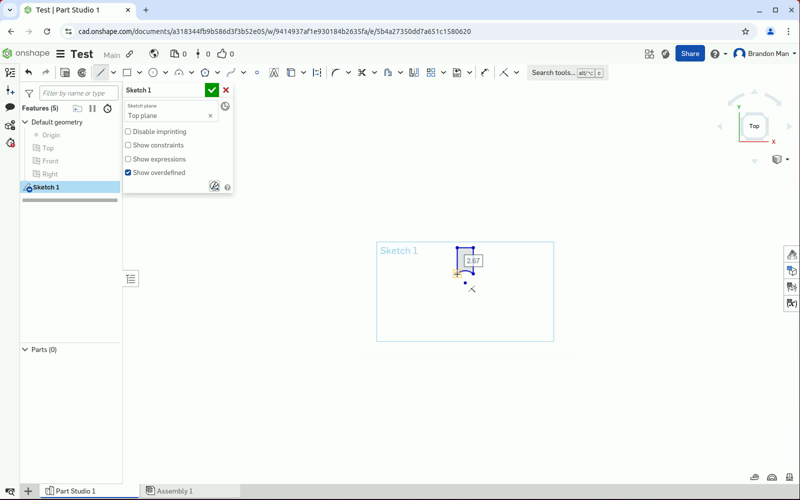
scroll(-6)
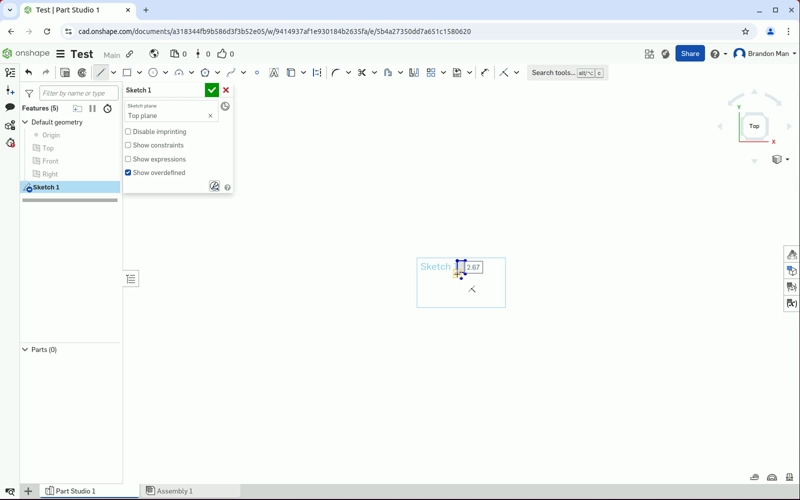
key(esc)
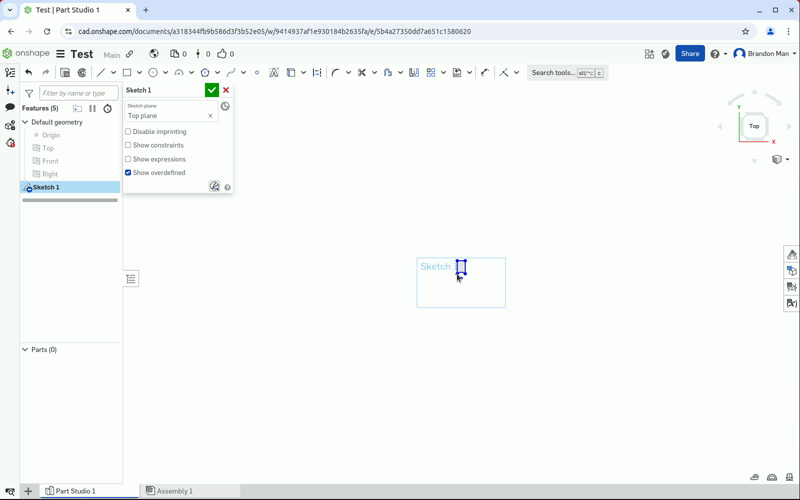
mouse_move(458, 268)
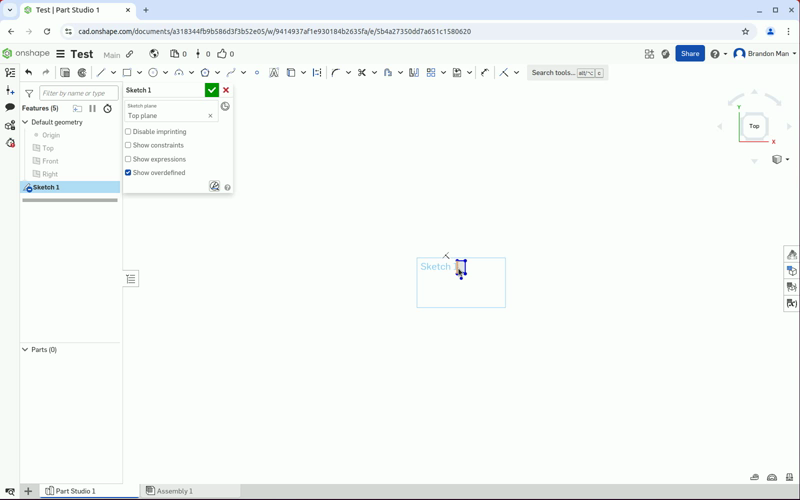
scroll(6)
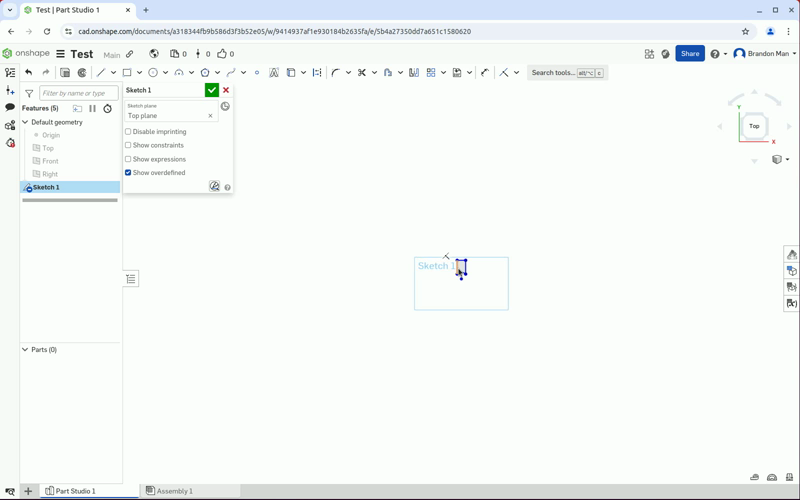
scroll(6)
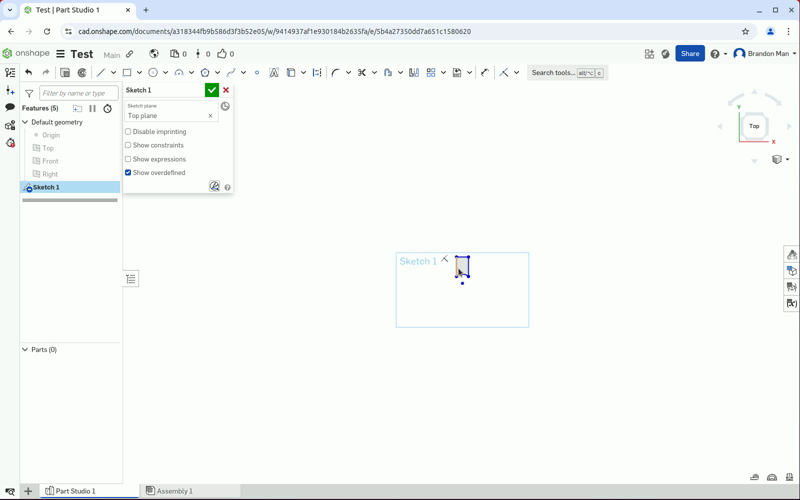
scroll(6)
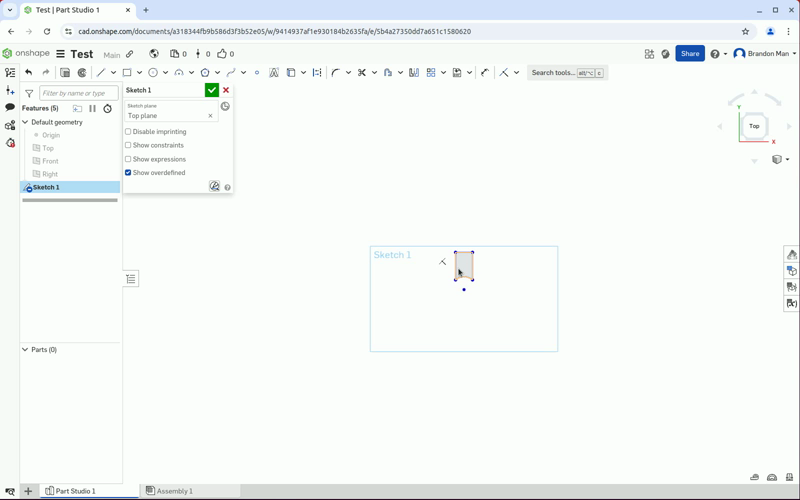
scroll(6)
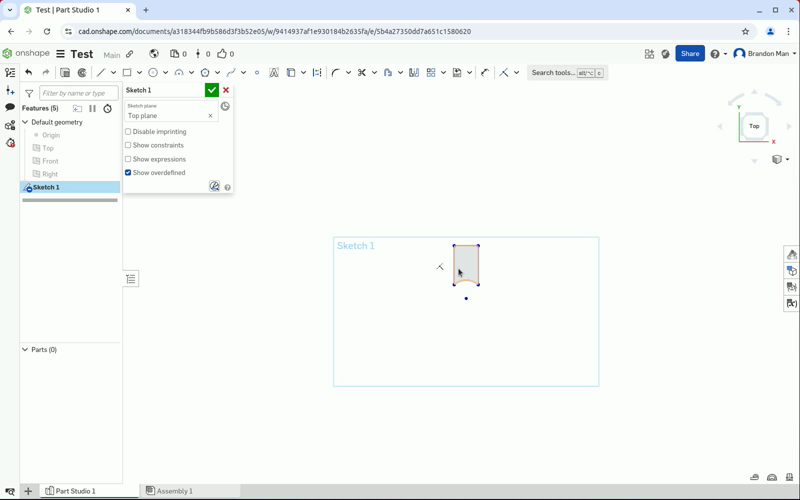
scroll(6)
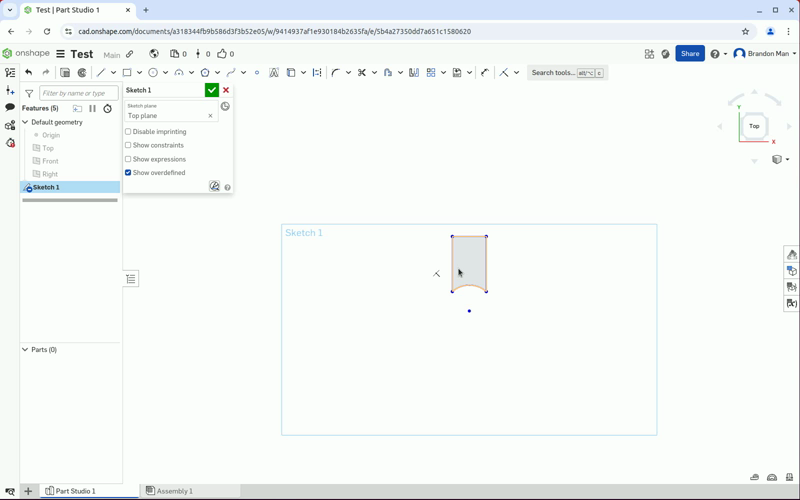
scroll(6)
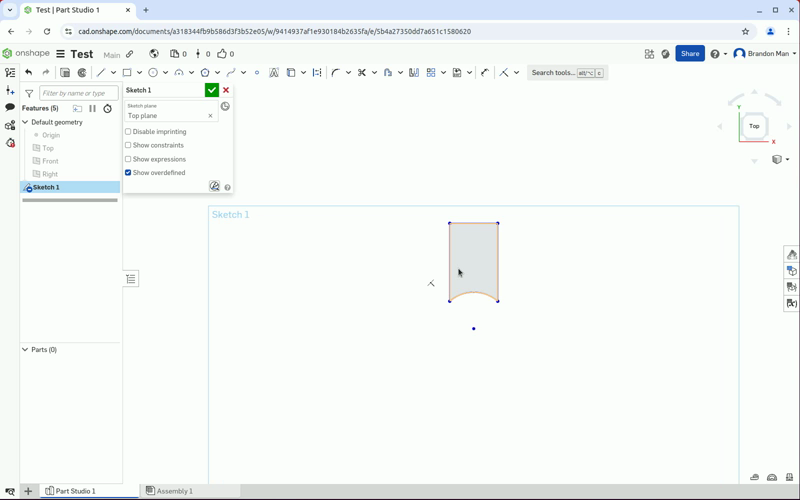
scroll(6)
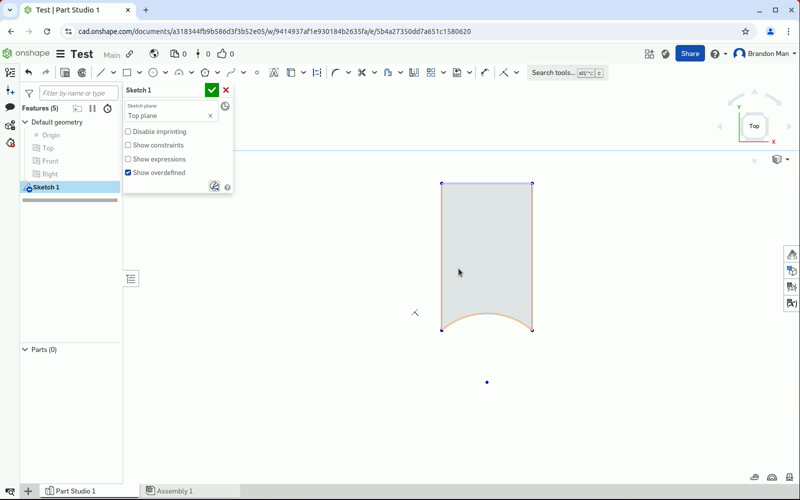
click(458, 268)
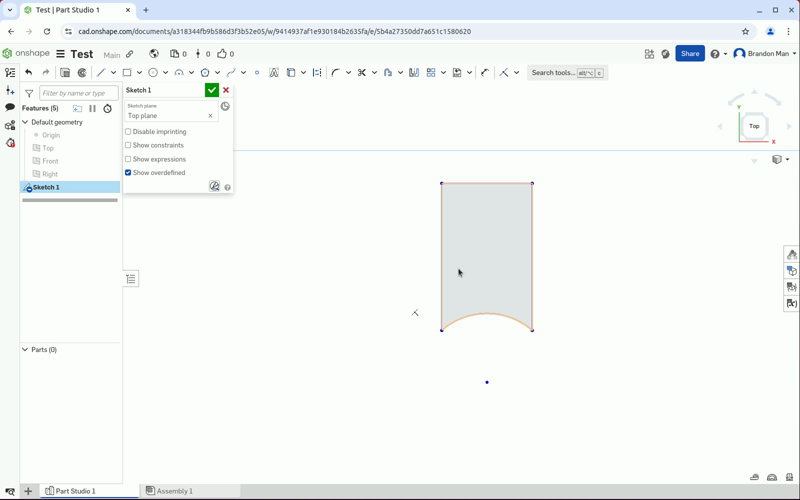
scroll(-6)
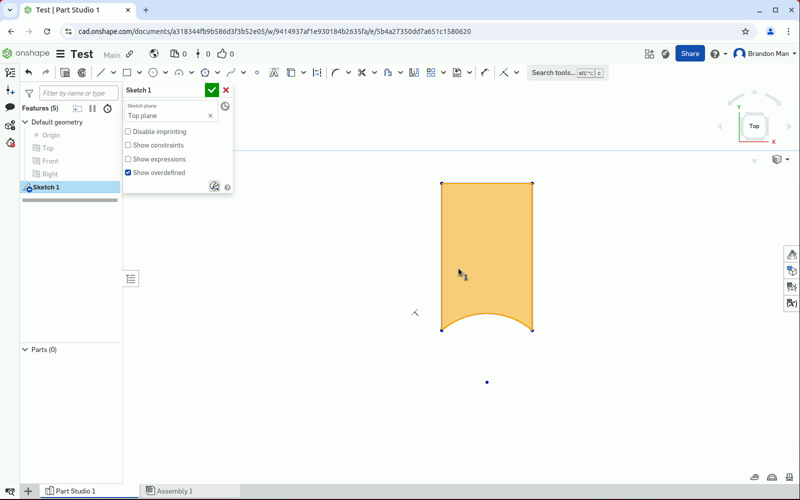
scroll(-6)
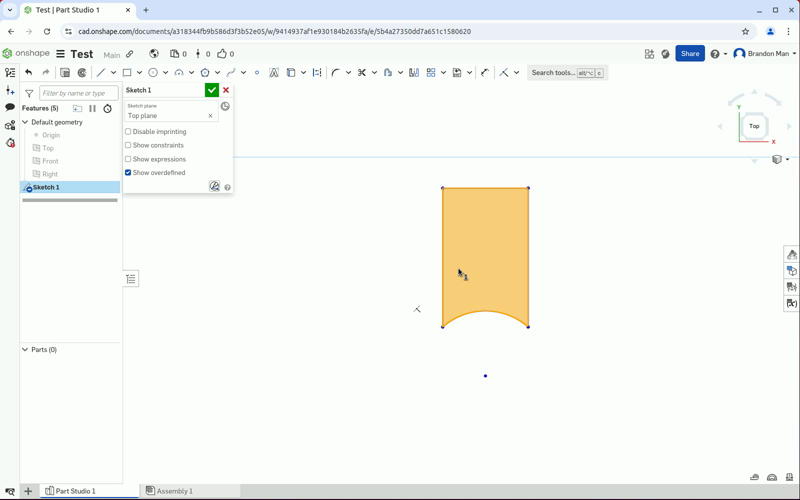
scroll(-6)
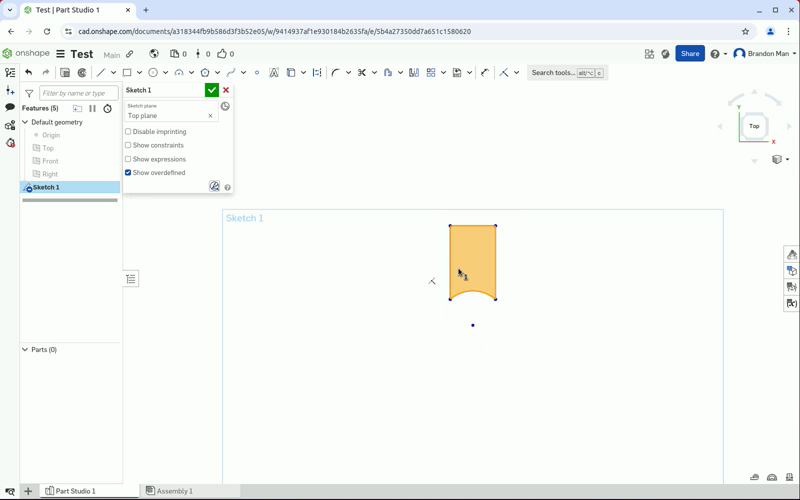
scroll(-6)
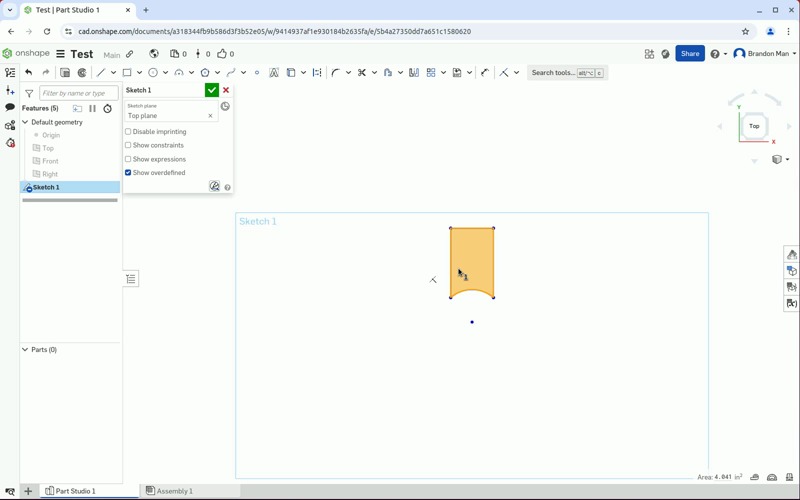
scroll(-6)
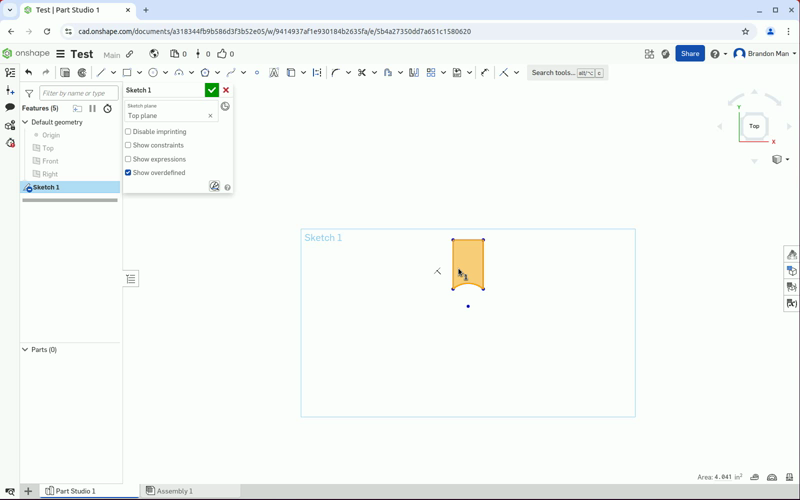
scroll(-6)
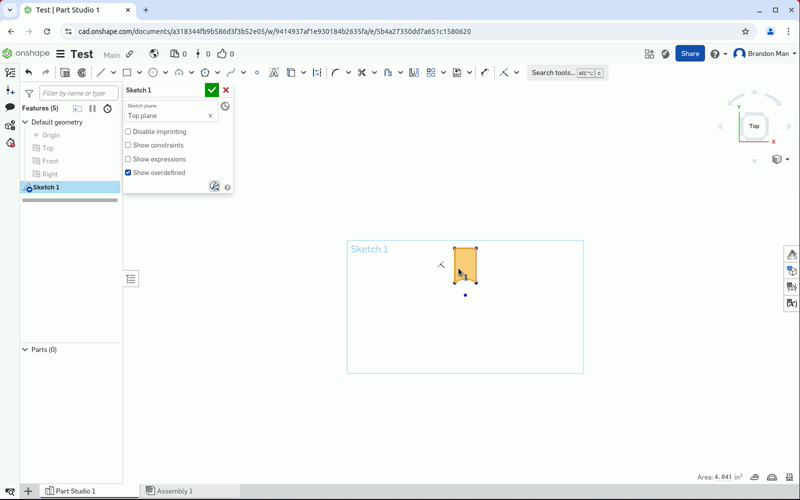
scroll(-6)
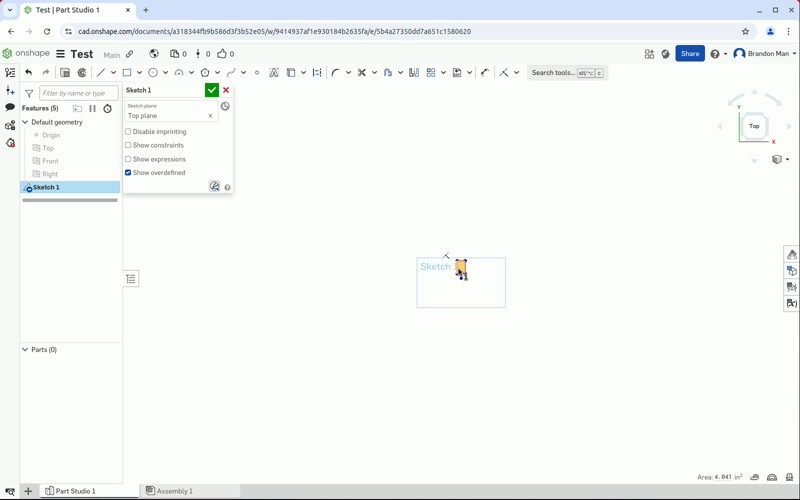
mouse_move(73, 352)
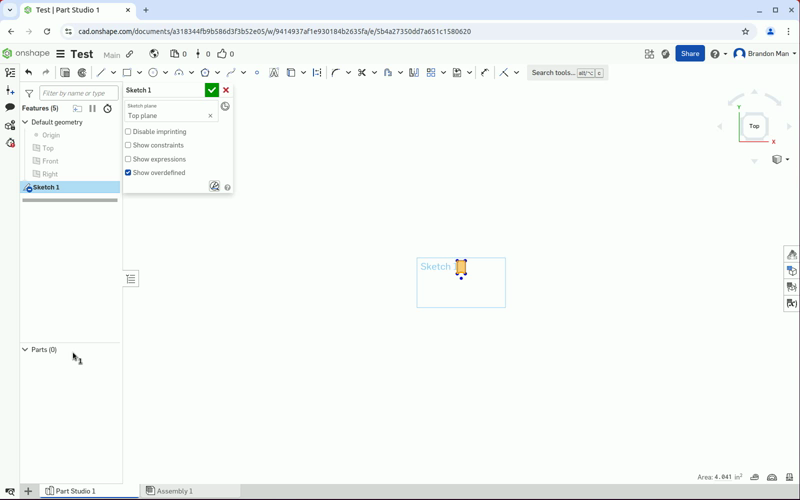
key(shift+y)
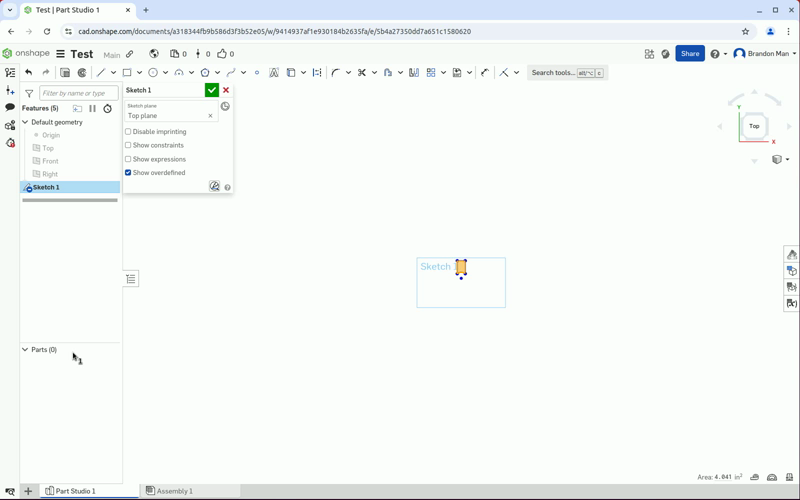
key(shift+e)
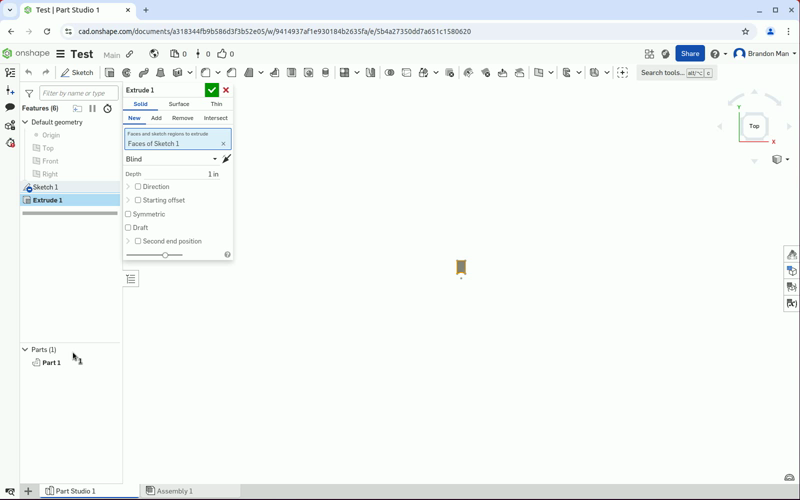
mouse_move(143, 106)
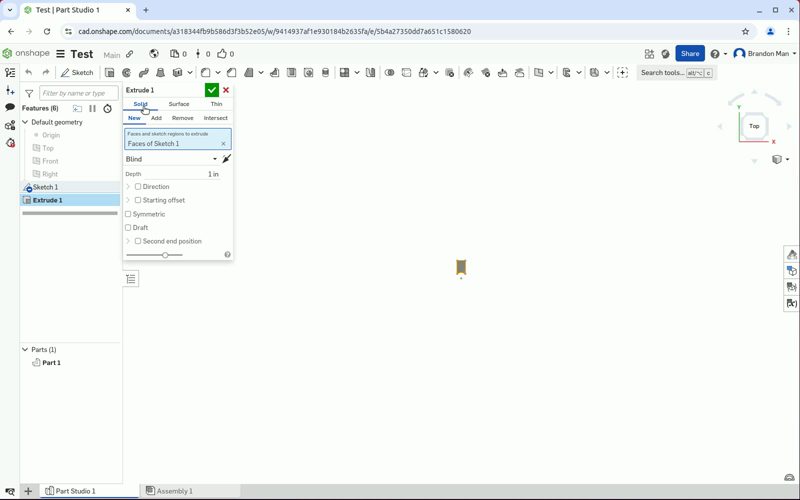
click(143, 106)
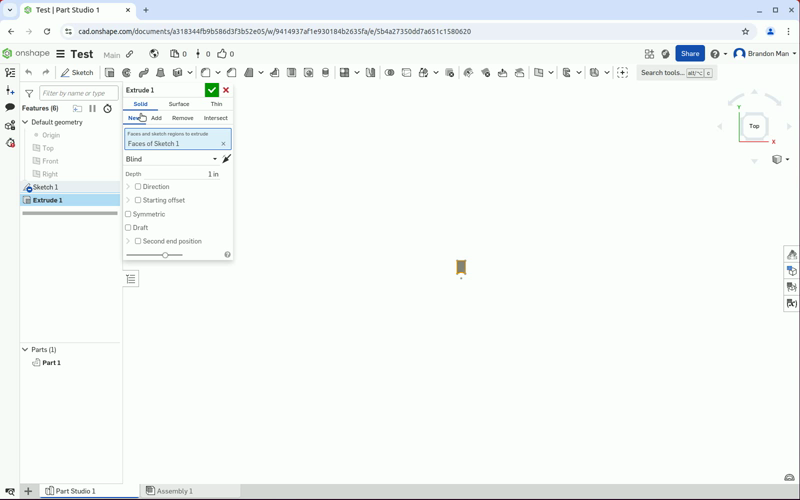
mouse_move(137, 120)
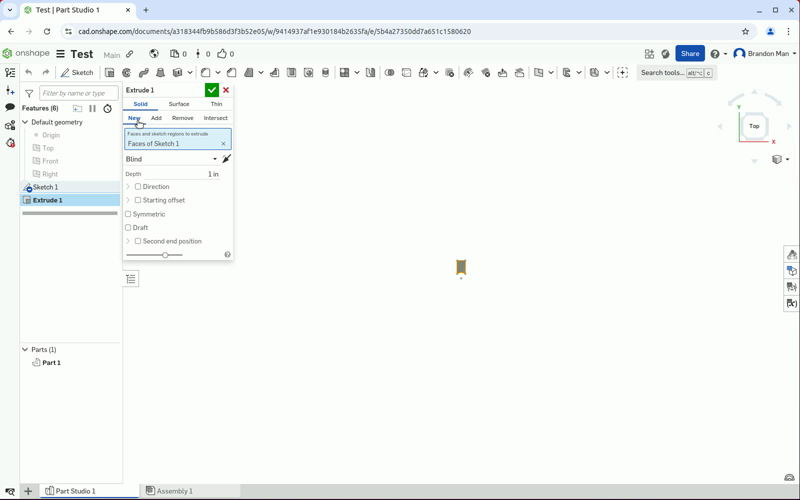
click(137, 120)
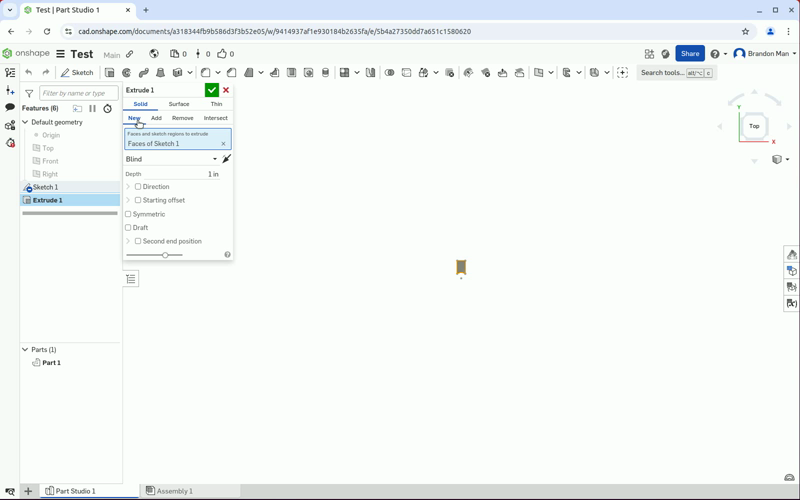
key(tab, 4)
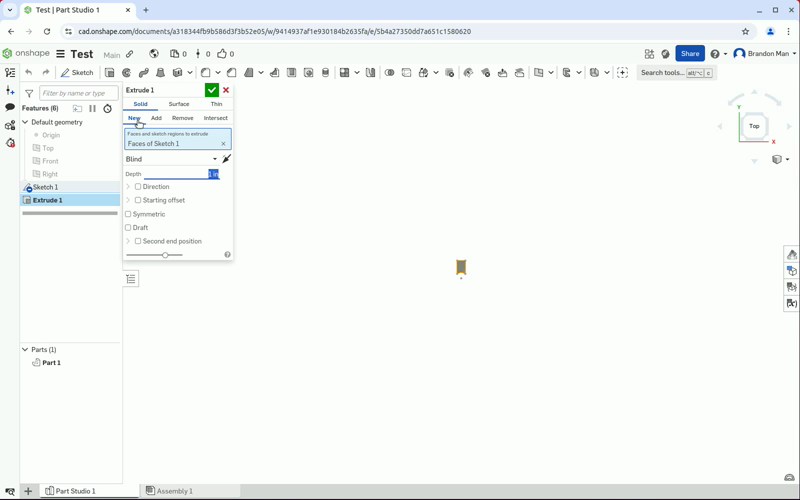
text(23.108)
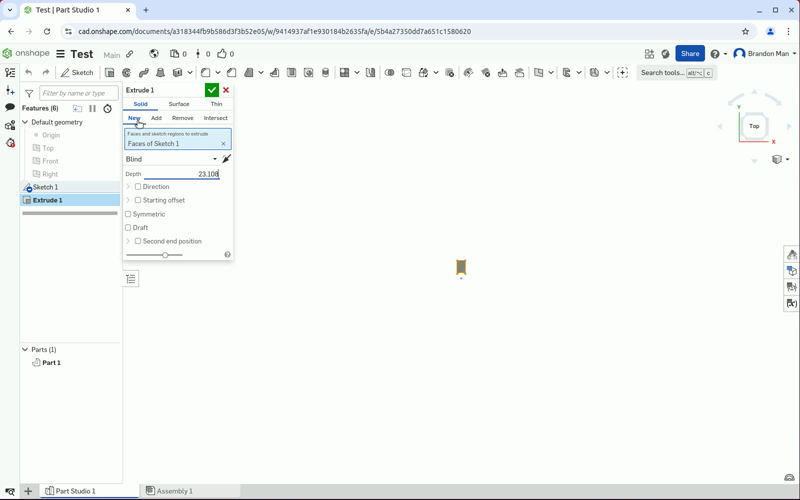
key(enter)
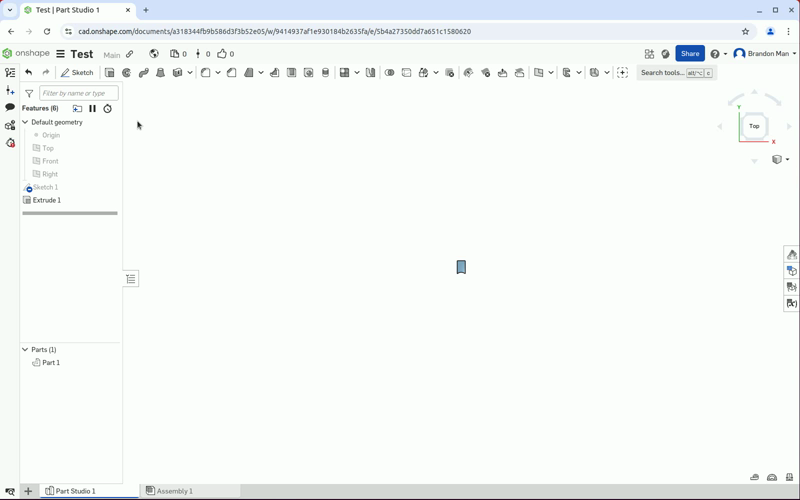
key(shift+h)
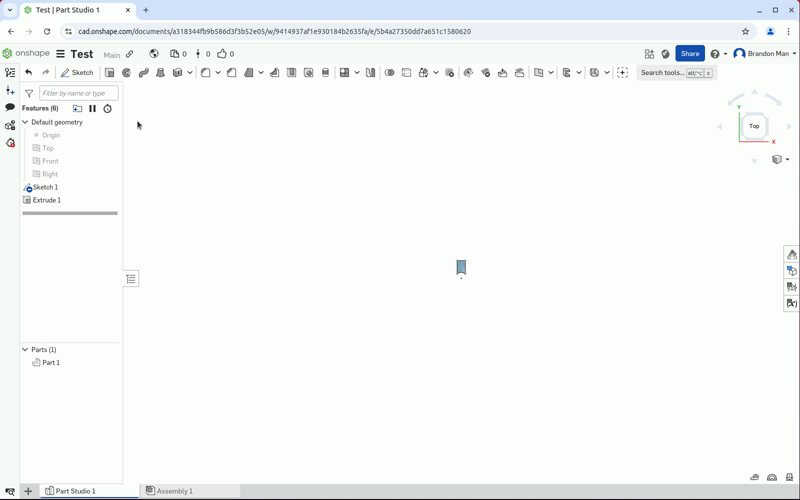
key(shift+h)
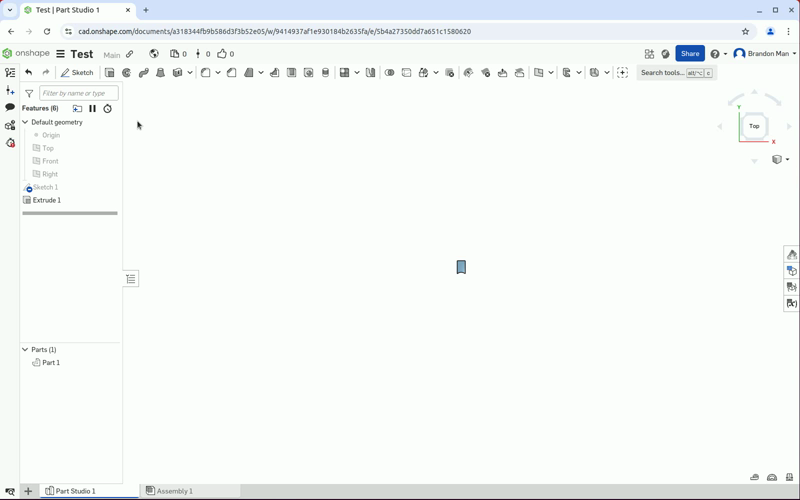
mouse_move(73, 189)
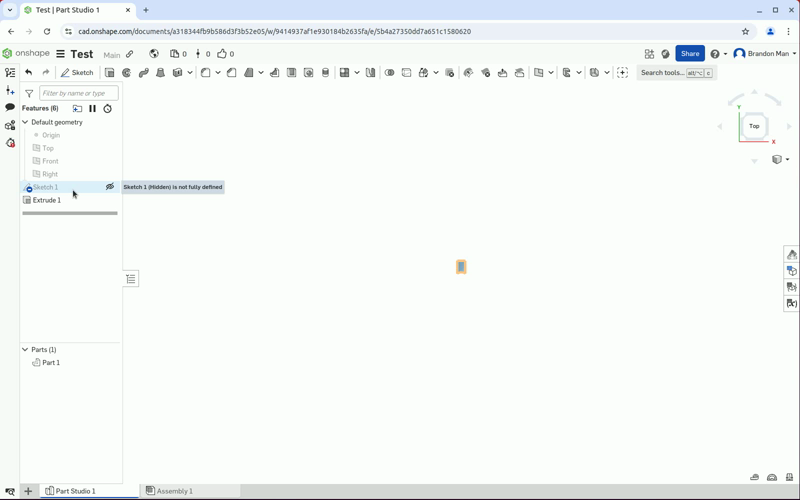
click(73, 189)
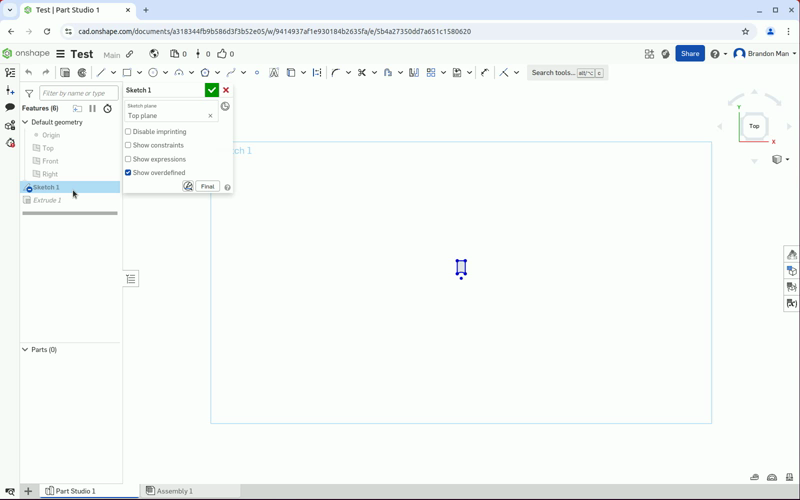
mouse_move(229, 92)
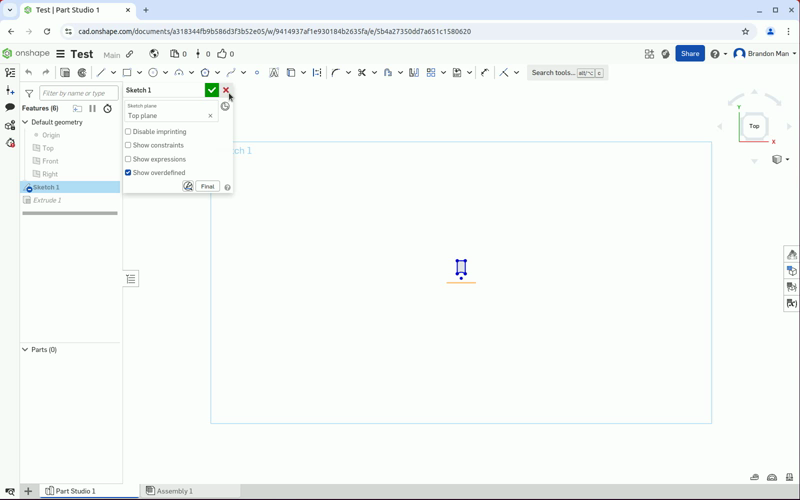
click(229, 92)
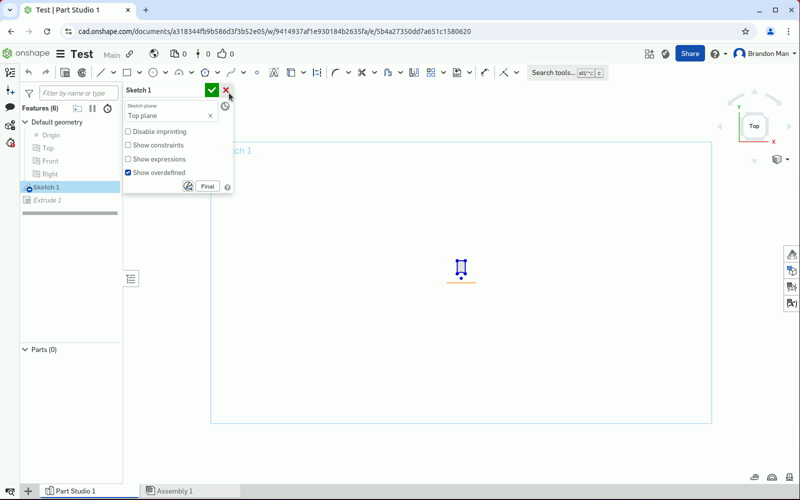
key(shift+s)
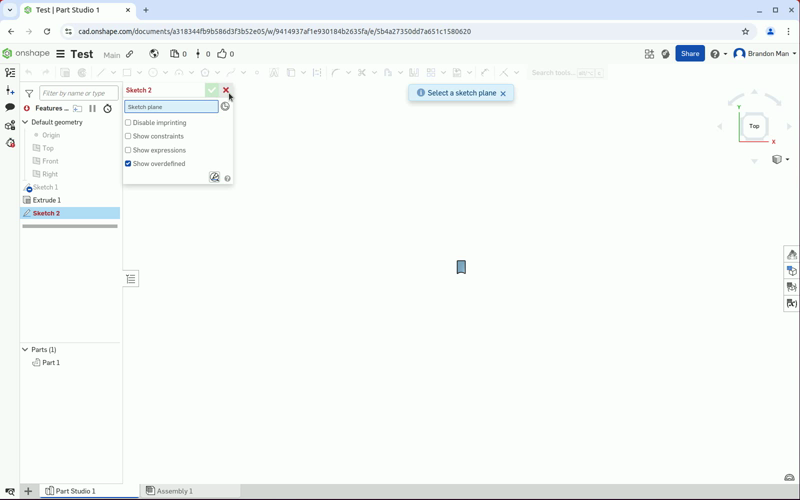
mouse_move(73, 150)
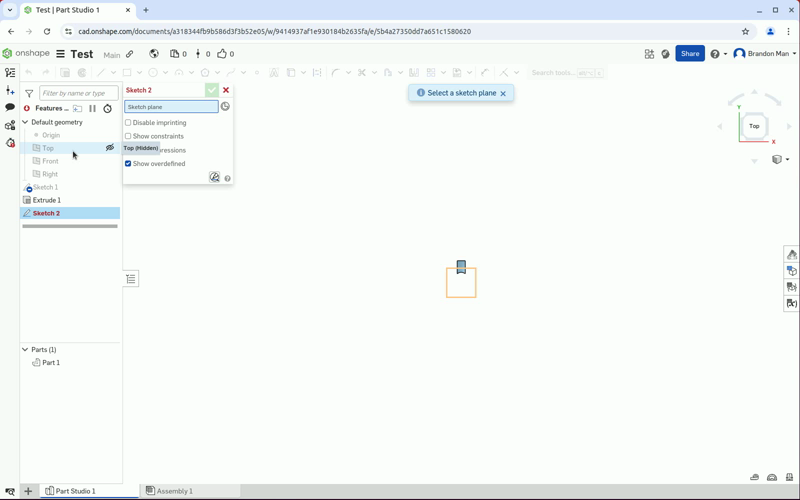
click(73, 150)
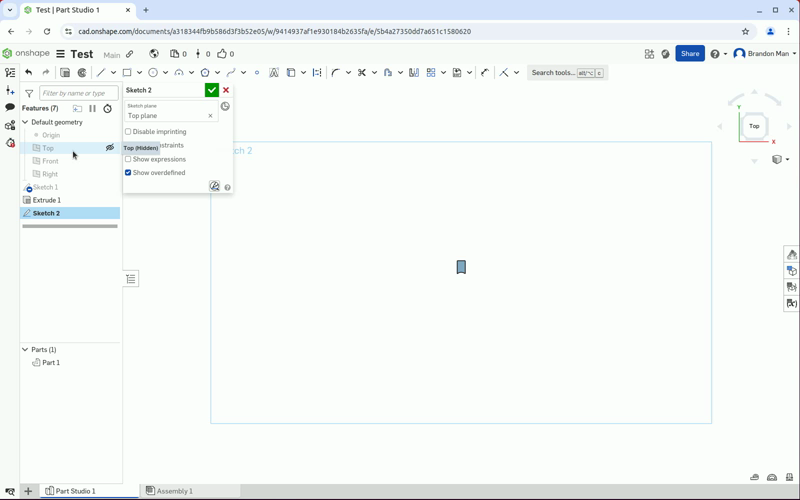
mouse_move(73, 352)
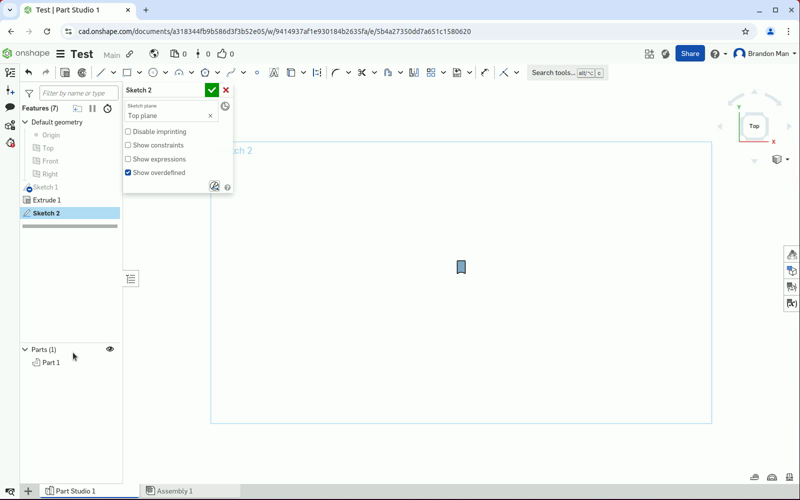
key(y)
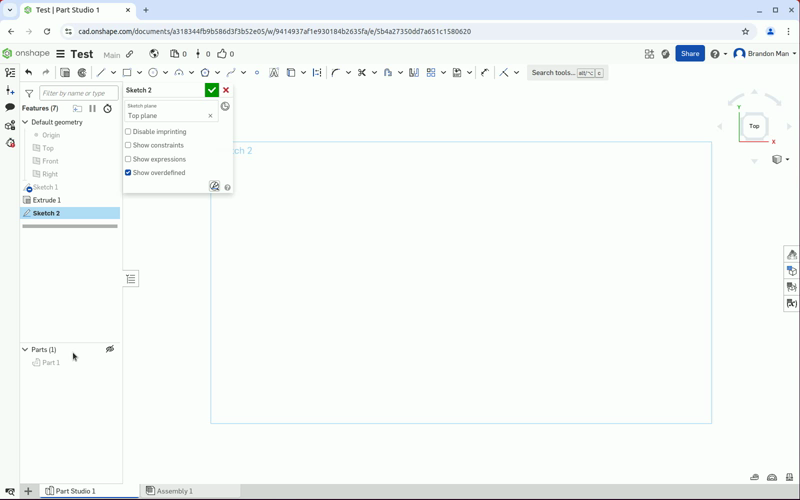
key(a)
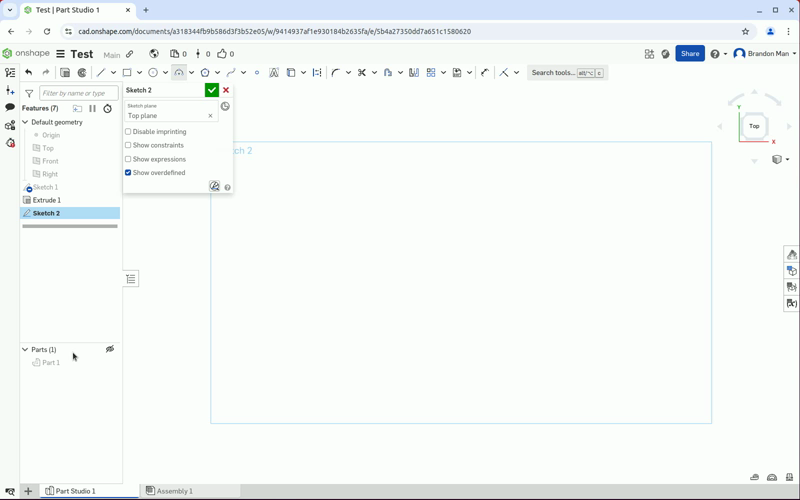
key_down(shift)
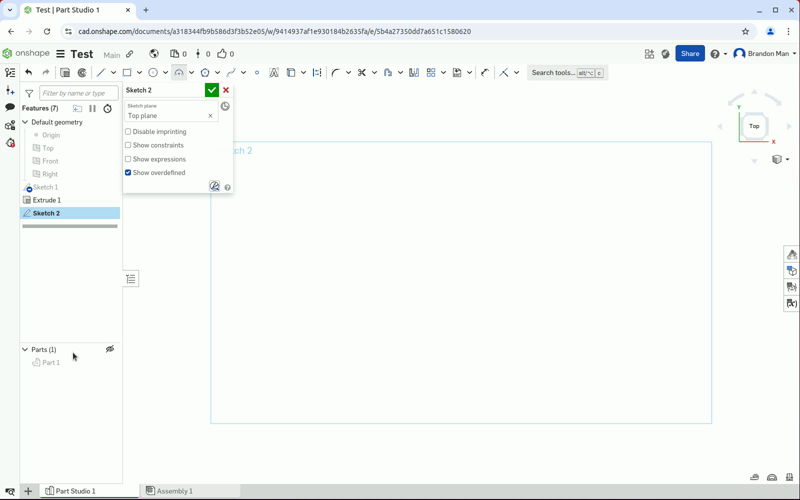
mouse_move(457, 273)
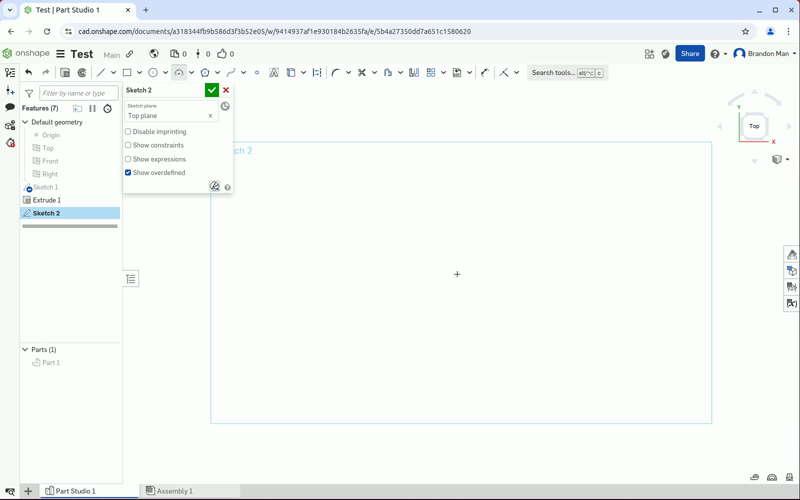
click(457, 273)
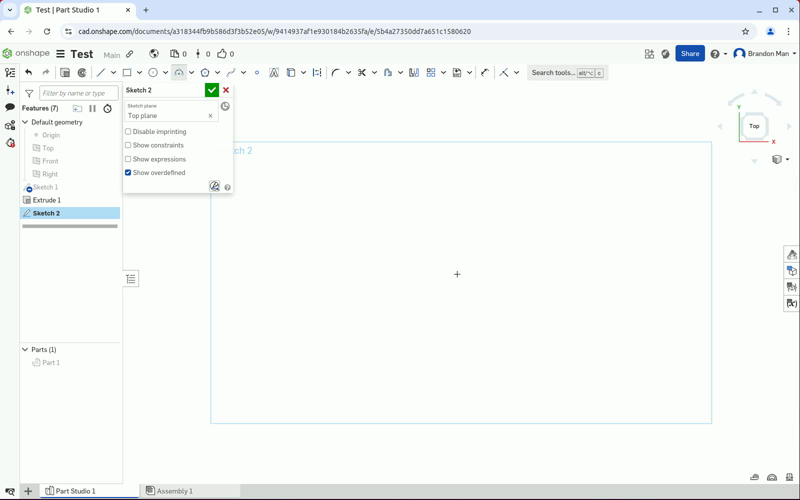
key_up(shift)
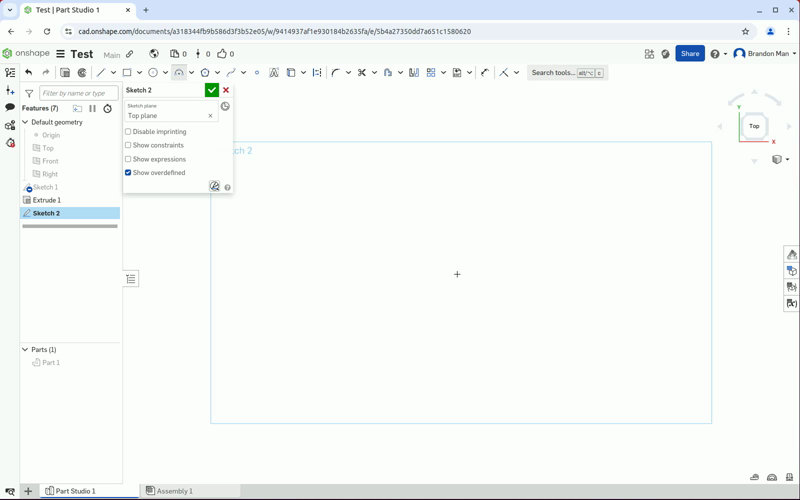
key_down(shift)
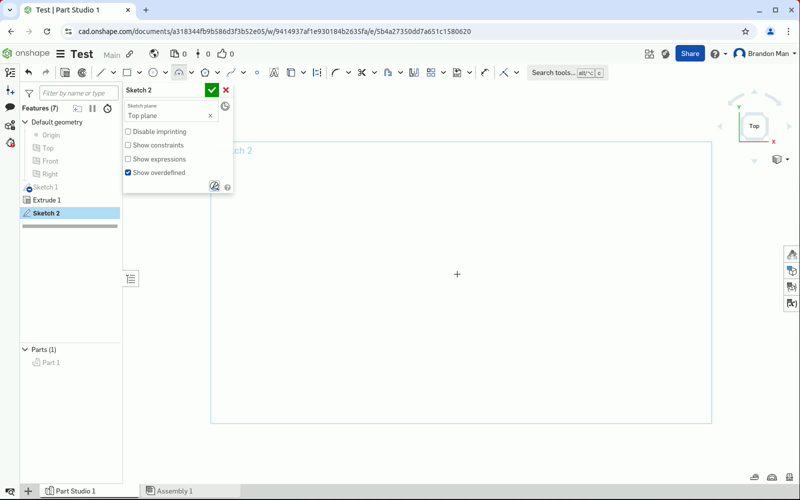
mouse_move(464, 273)
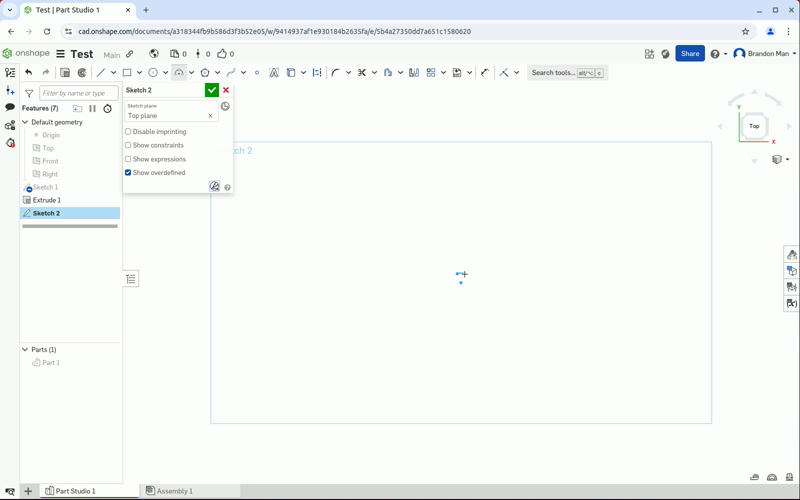
scroll(6)
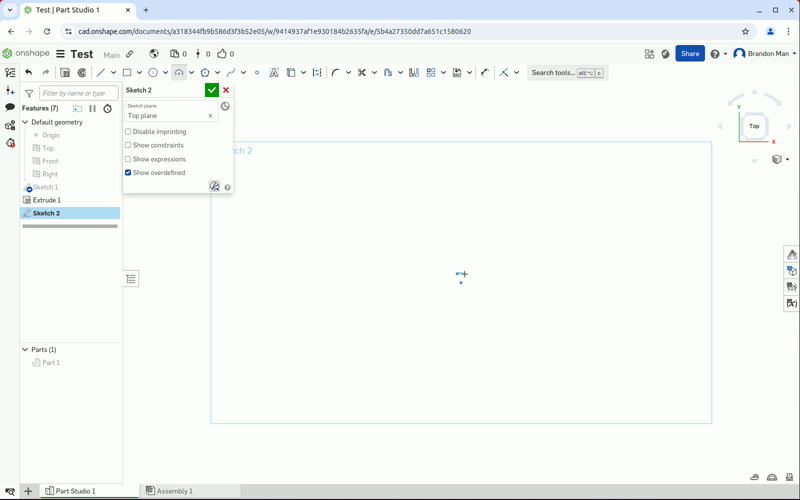
scroll(6)
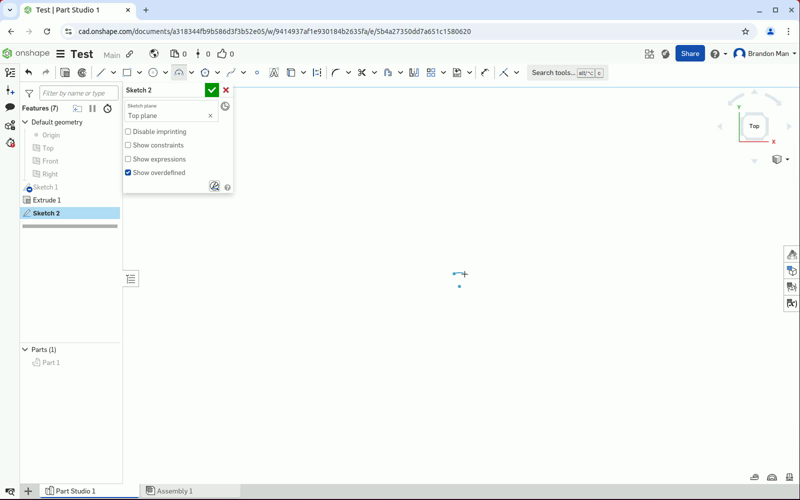
scroll(6)
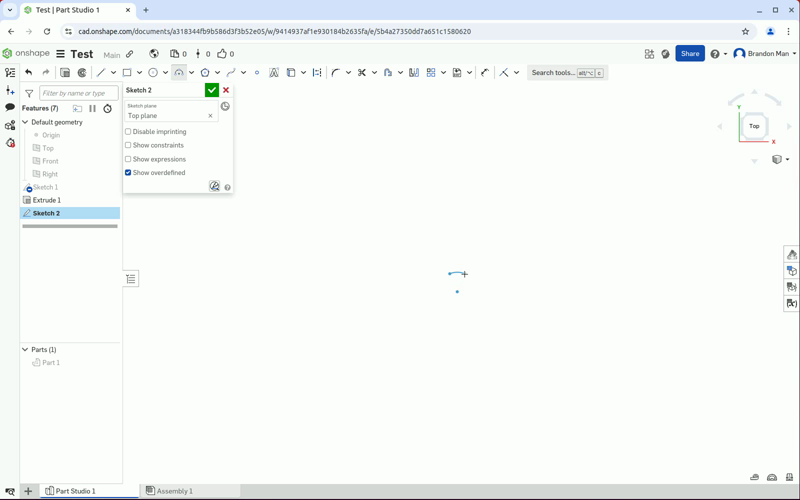
scroll(6)
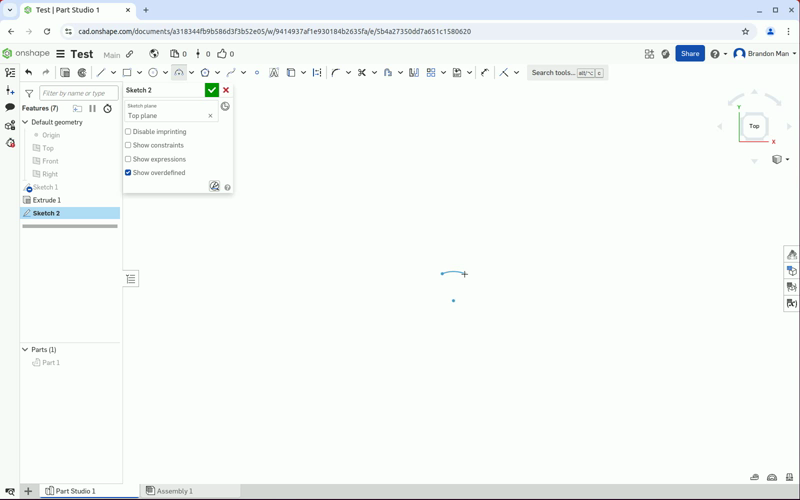
scroll(6)
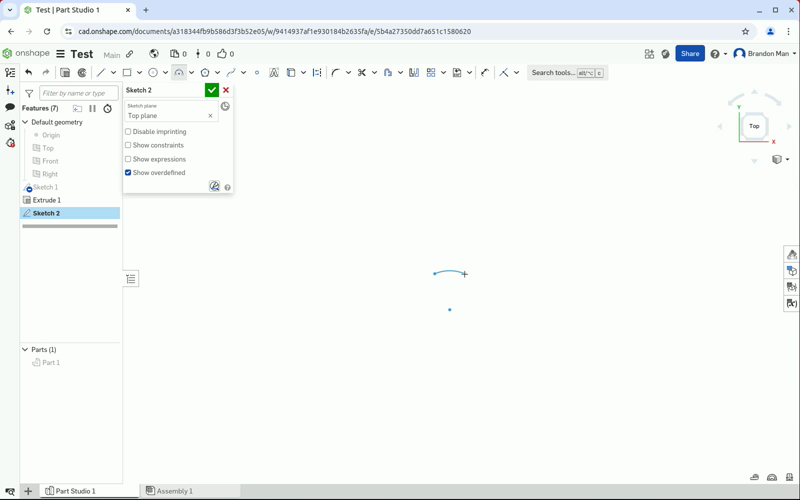
scroll(6)
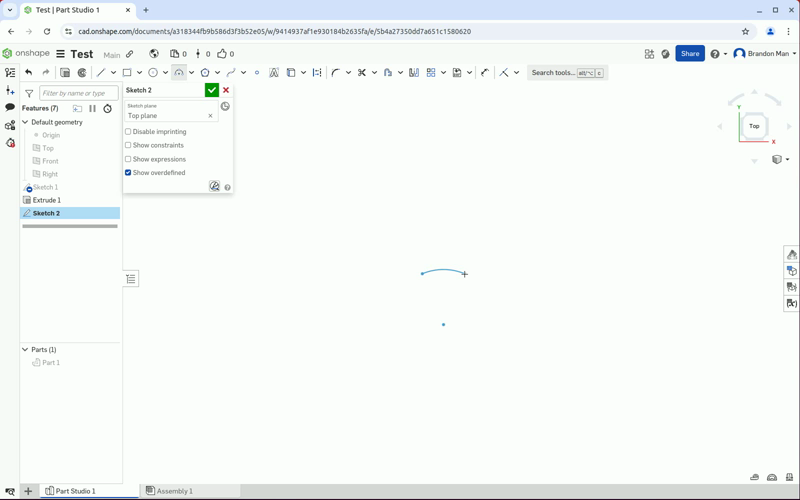
scroll(6)
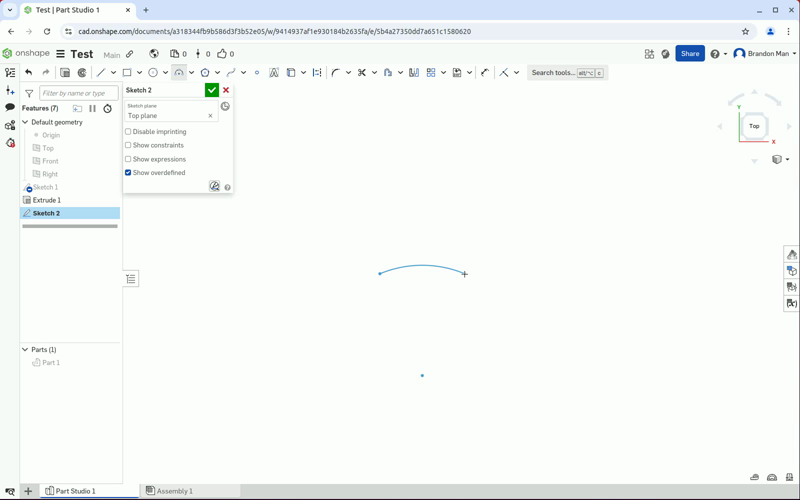
click(464, 273)
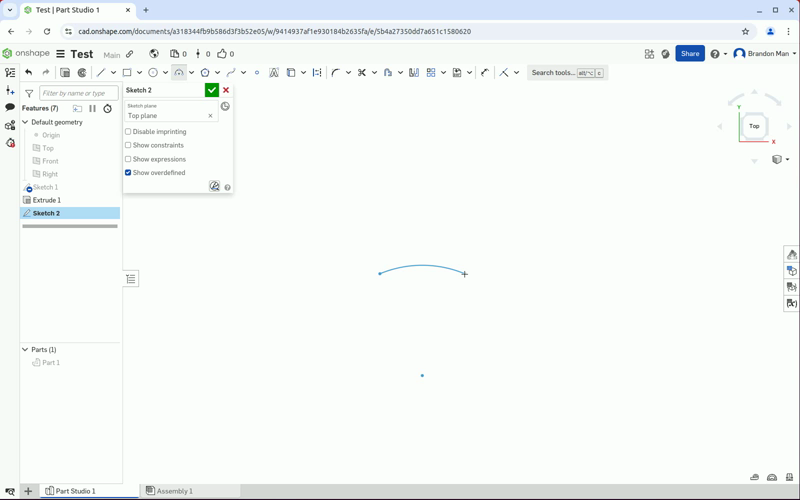
scroll(-6)
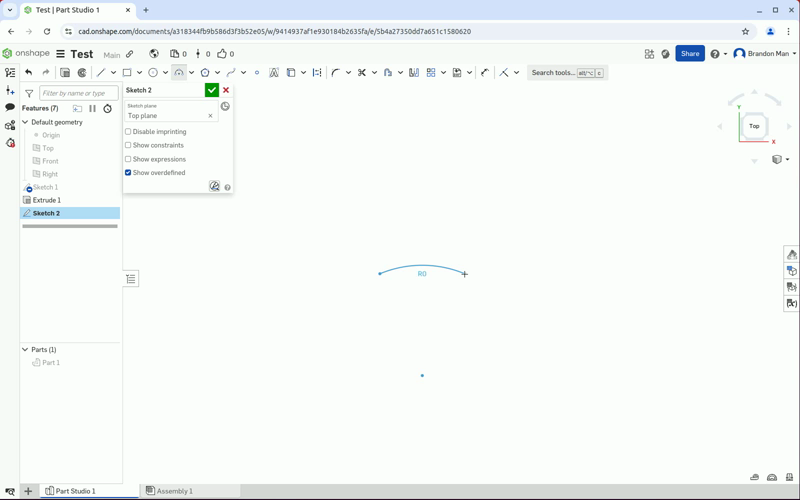
scroll(-6)
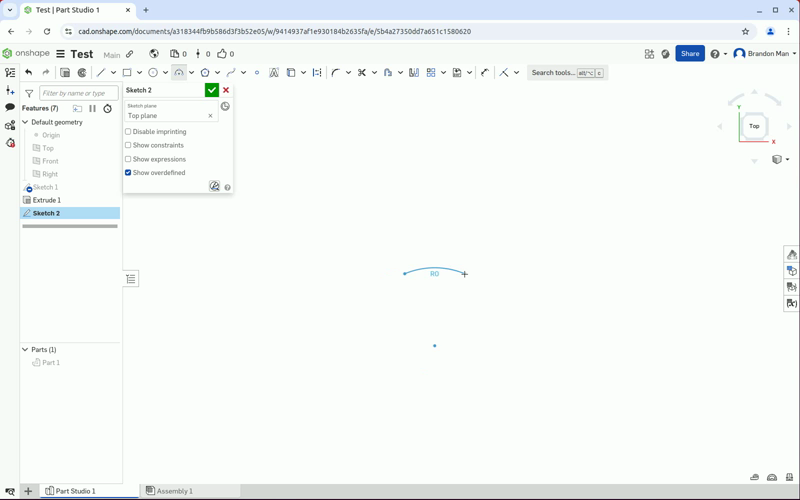
scroll(-6)
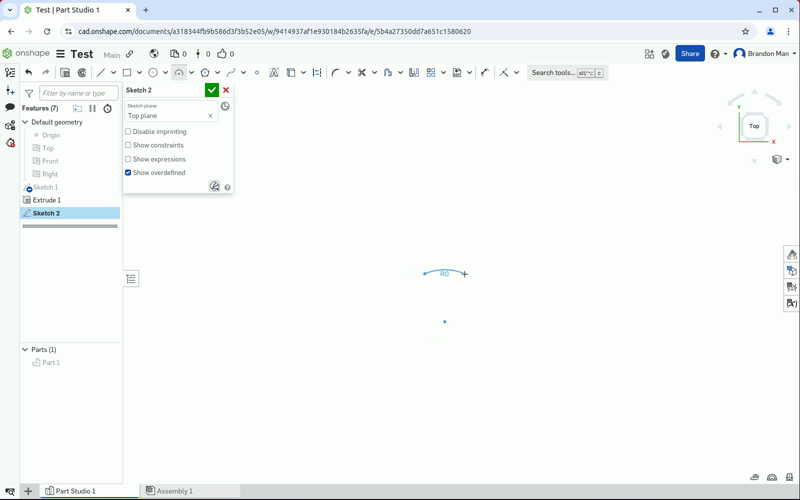
scroll(-6)
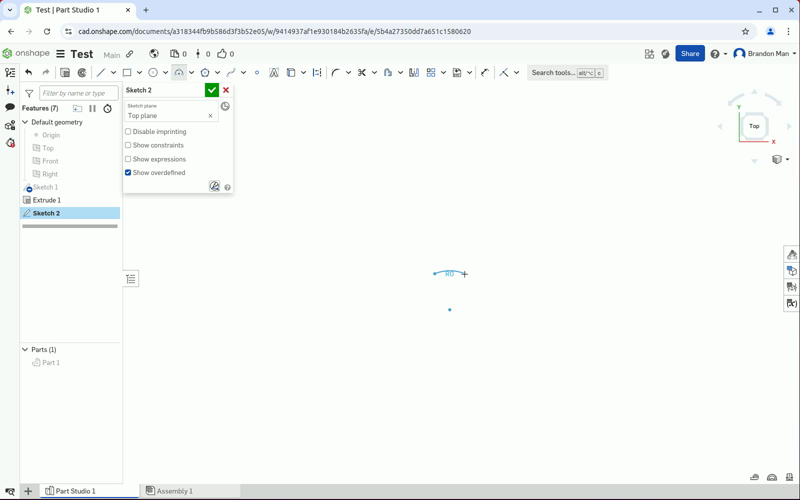
scroll(-6)
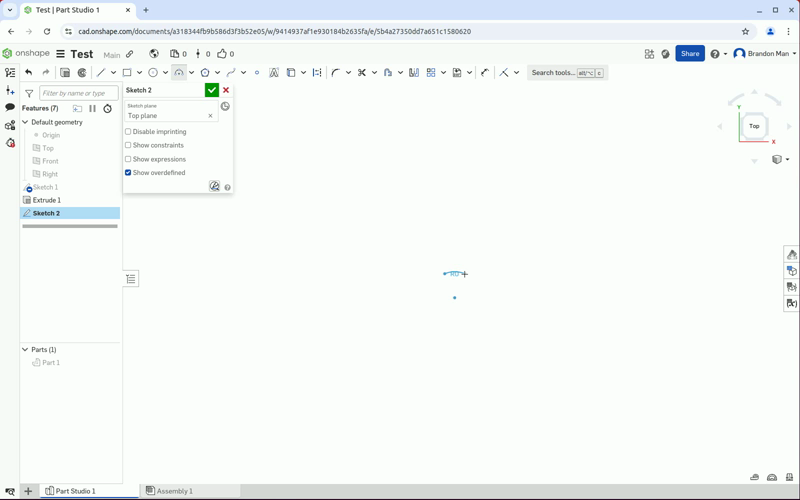
scroll(-6)
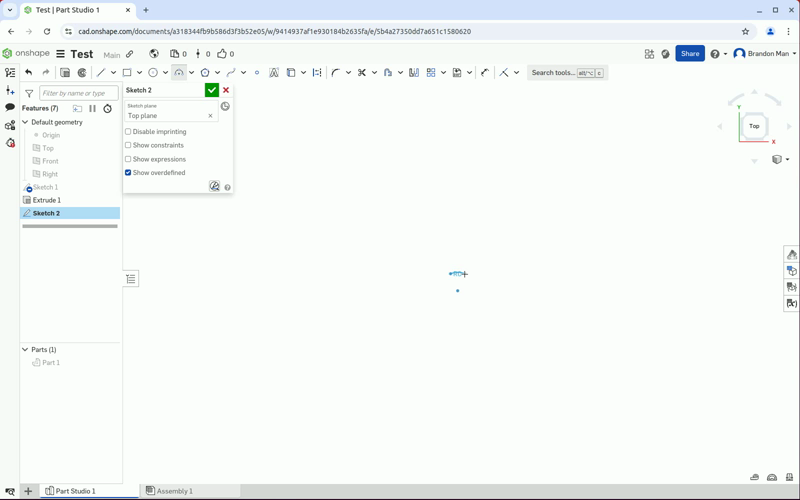
scroll(-6)
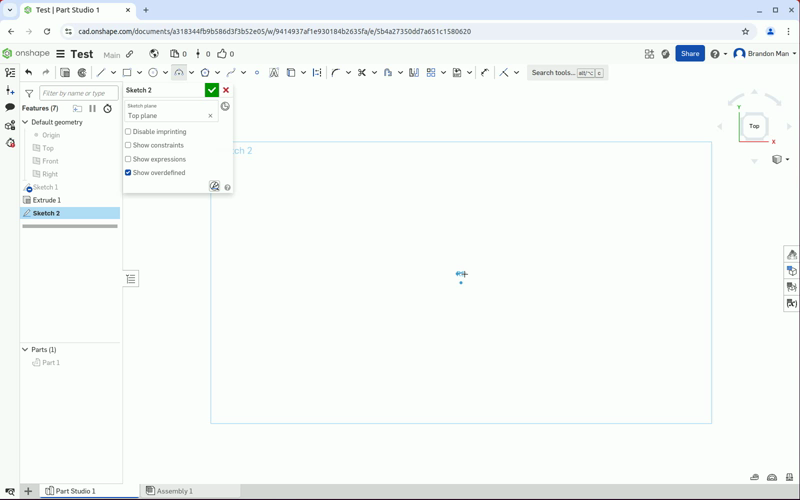
mouse_move(461, 294)
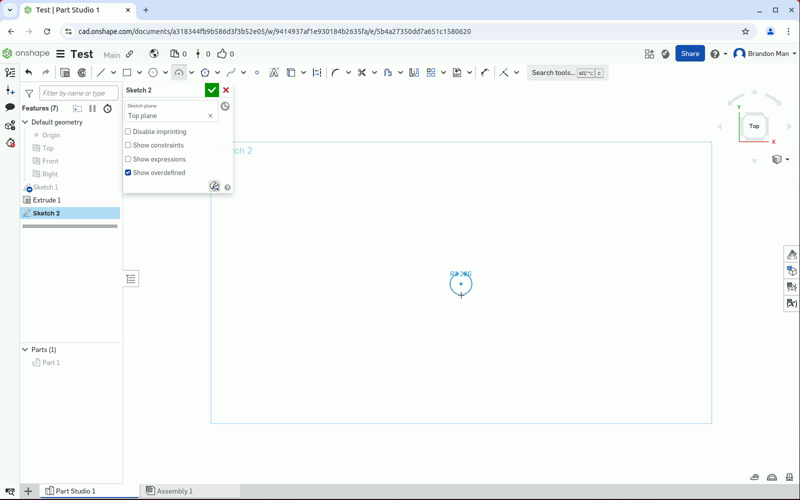
scroll(6)
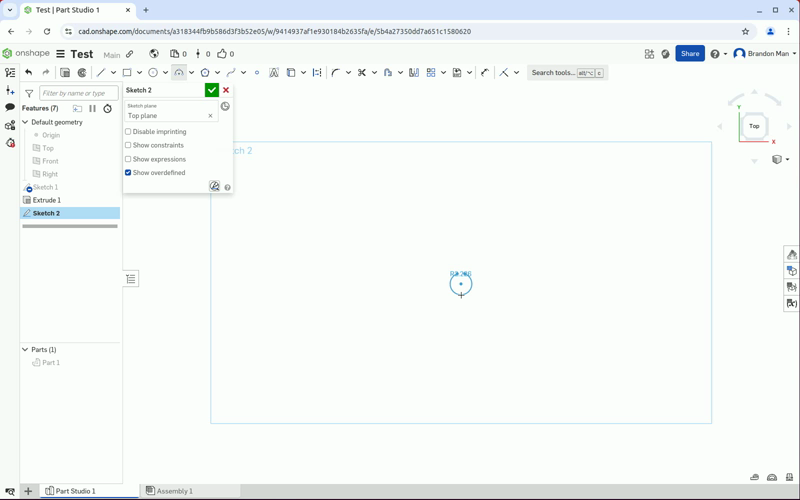
scroll(6)
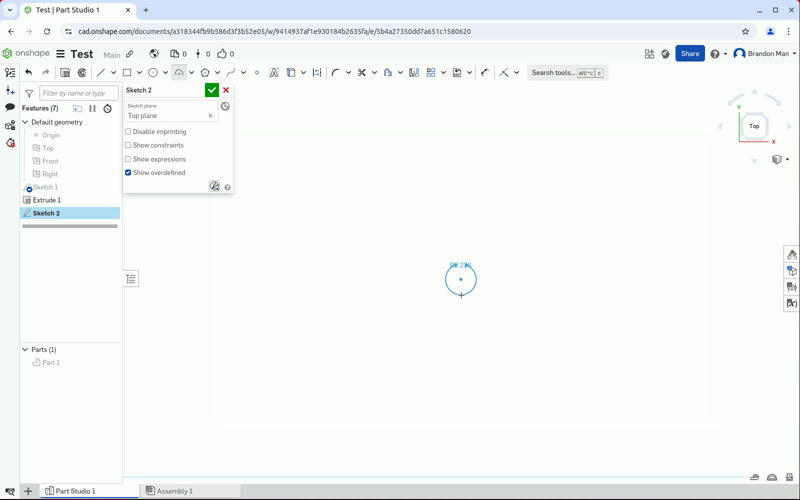
scroll(6)
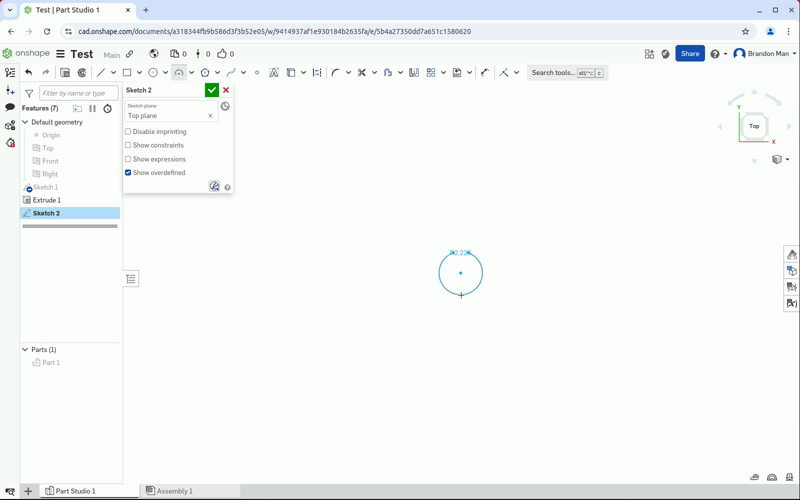
scroll(6)
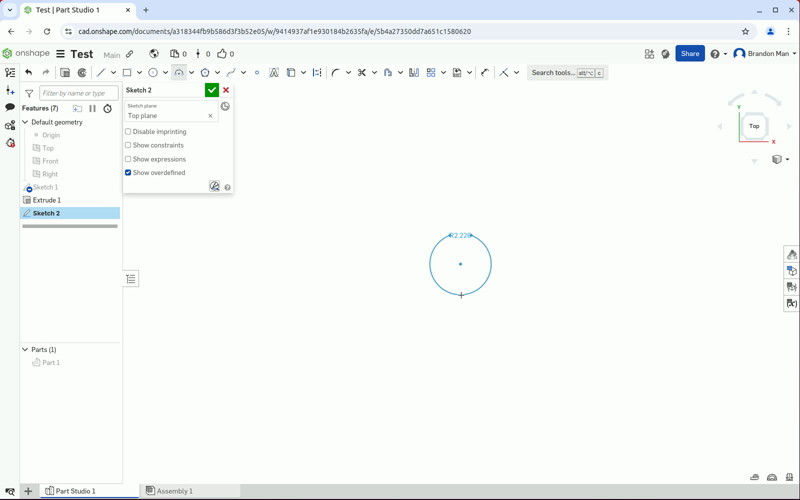
scroll(6)
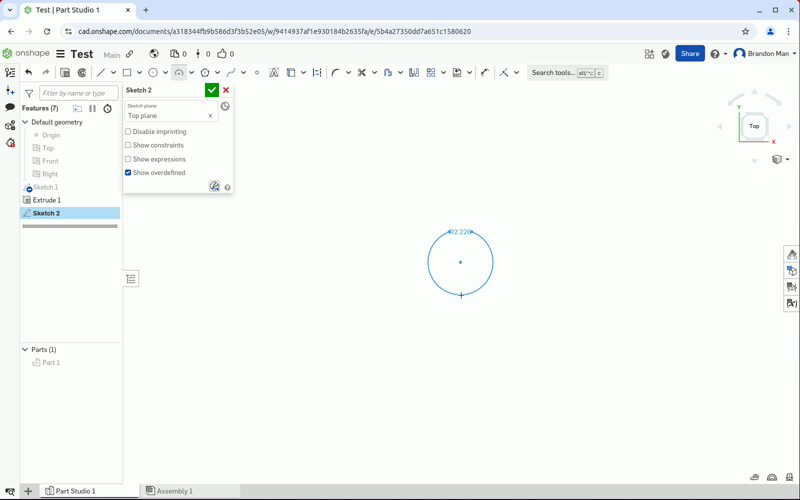
scroll(6)
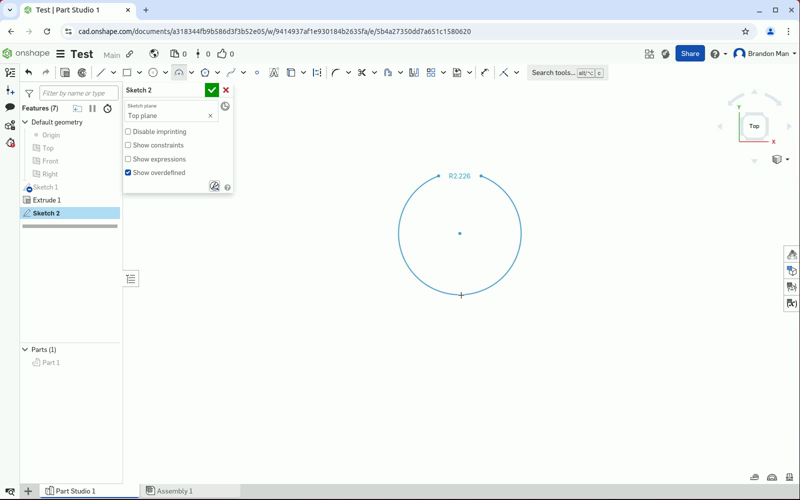
scroll(6)
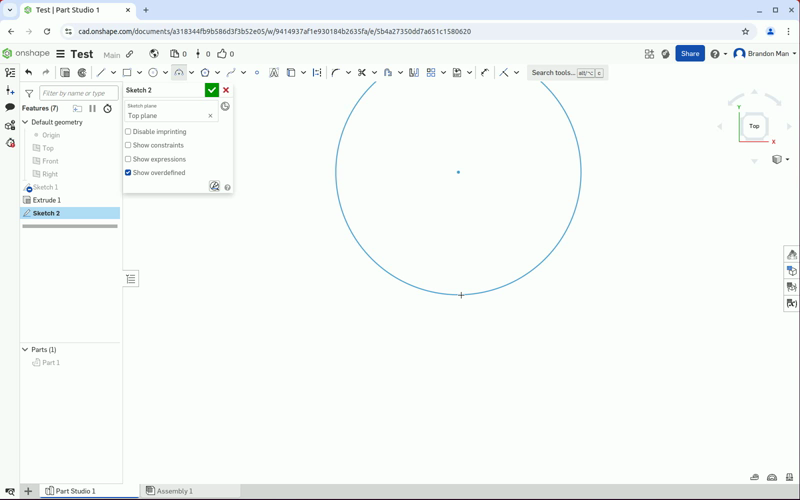
click(461, 294)
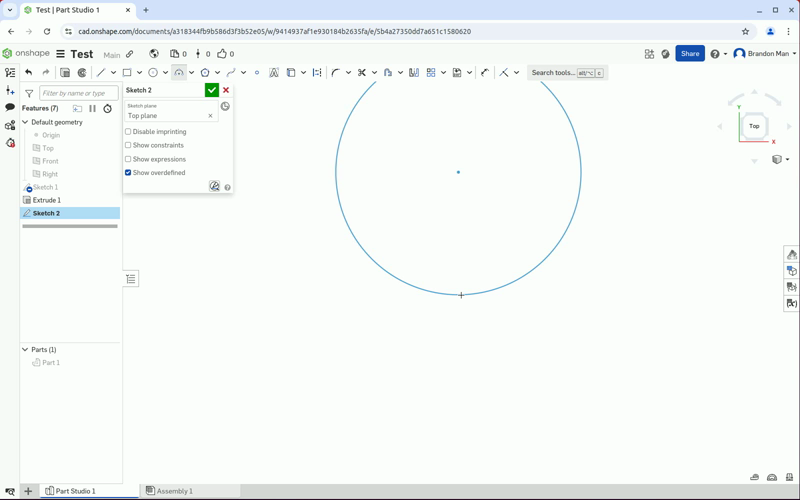
scroll(-6)
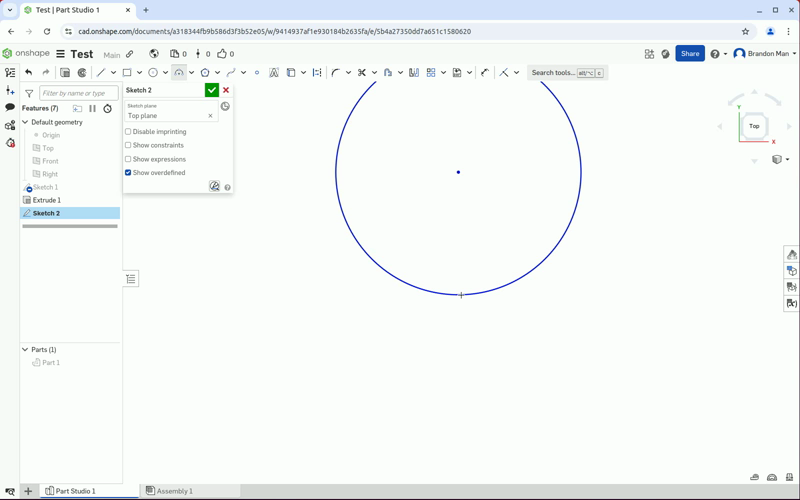
scroll(-6)
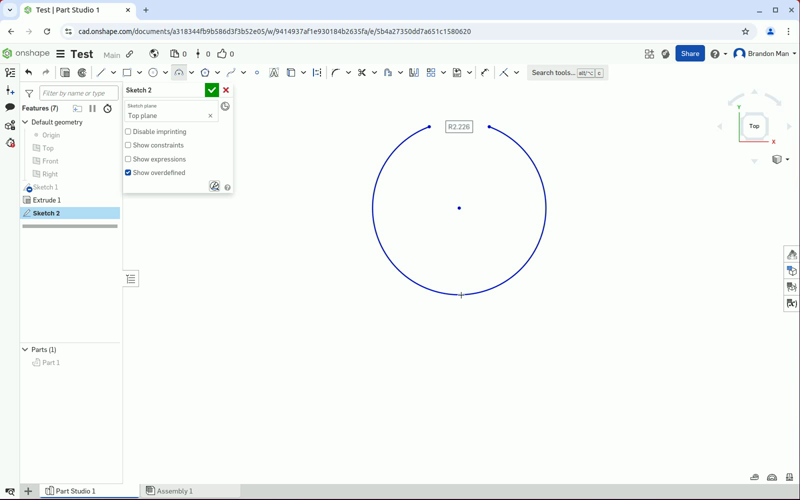
scroll(-6)
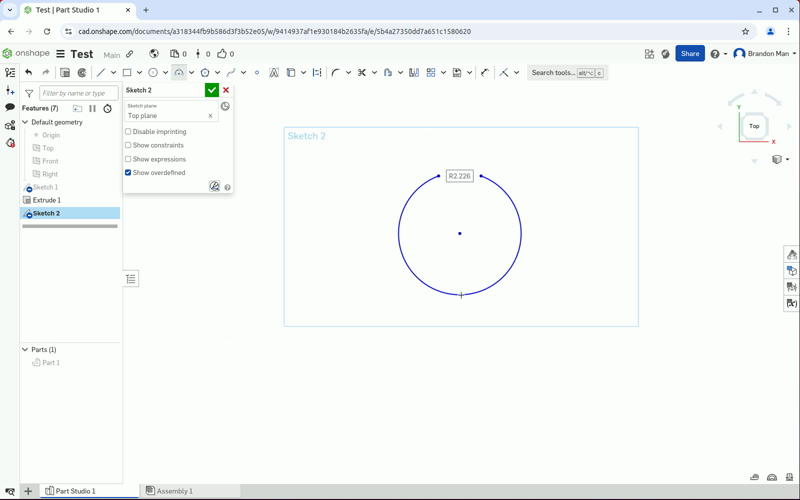
scroll(-6)
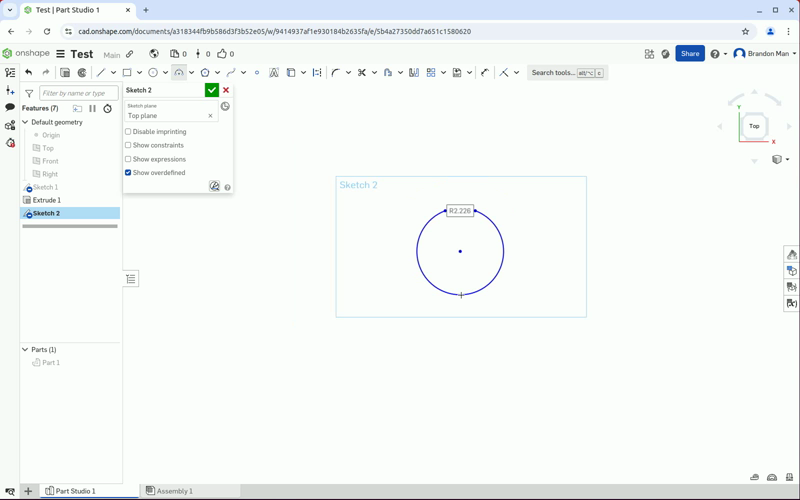
scroll(-6)
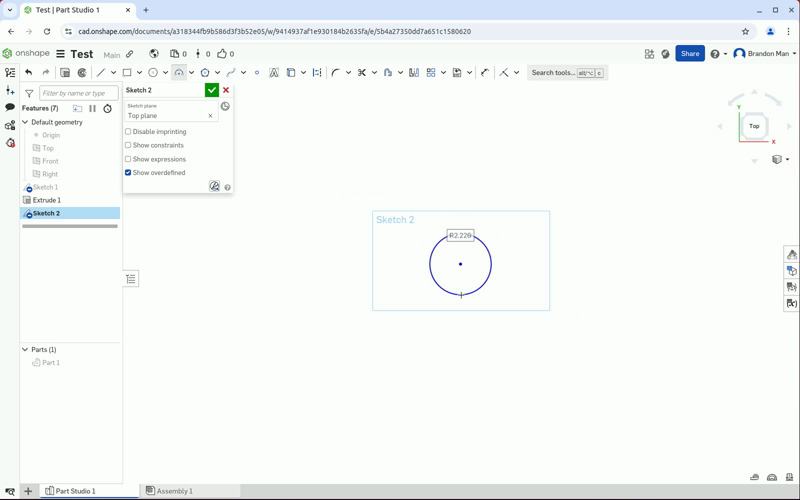
scroll(-6)
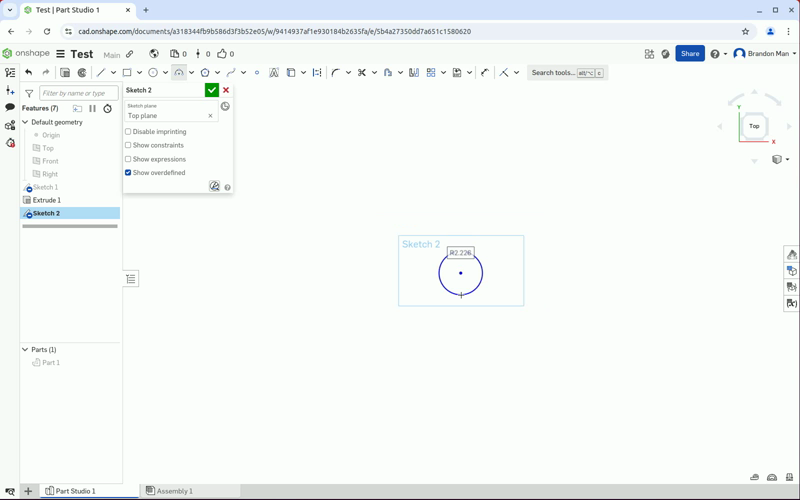
scroll(-6)
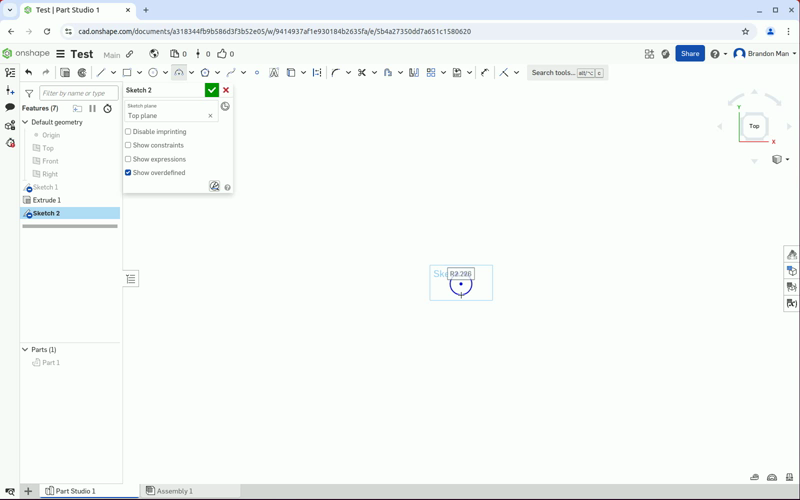
key_up(shift)
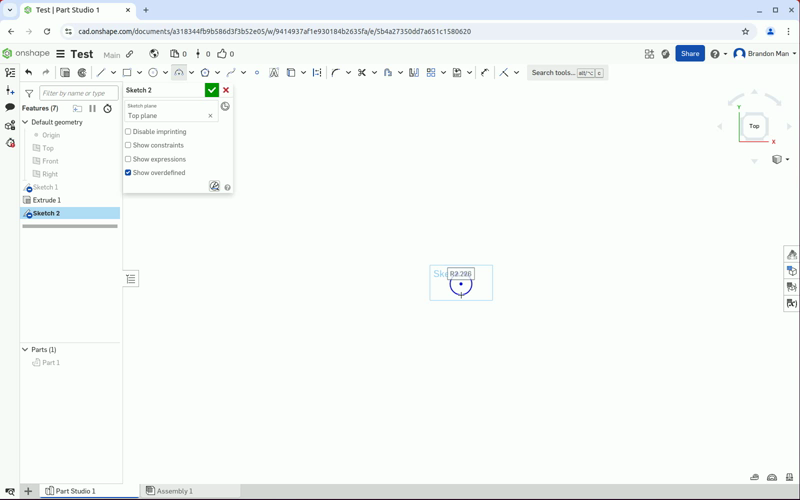
key(esc)
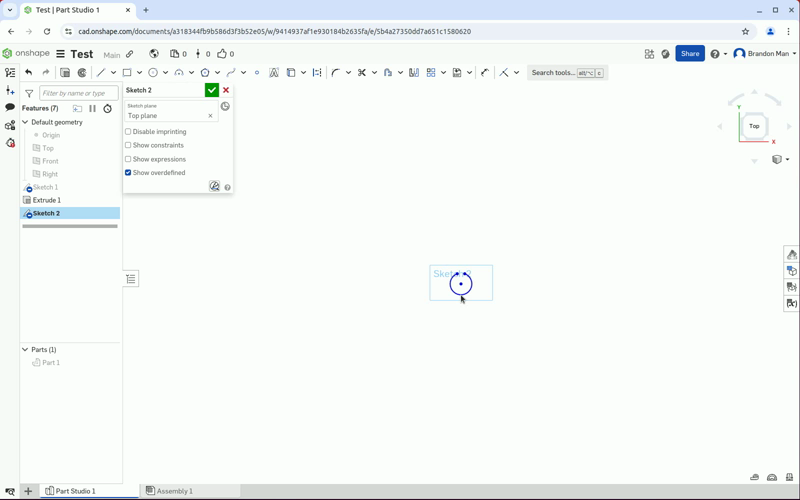
key(l)
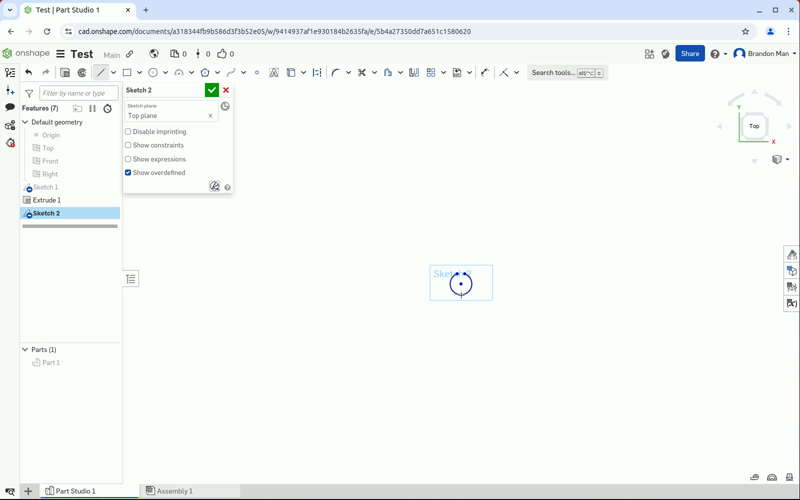
mouse_move(464, 273)
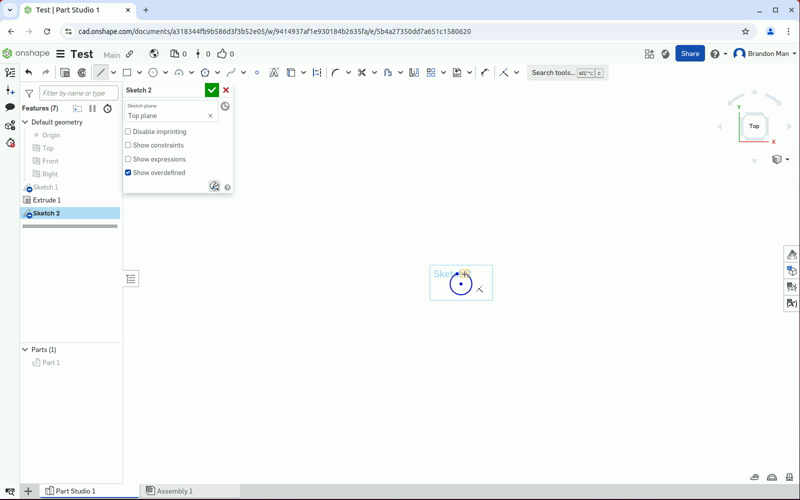
click(464, 273)
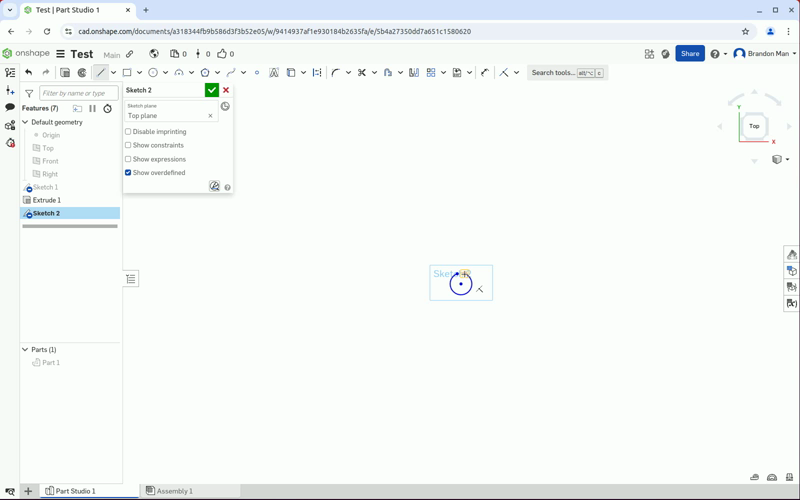
mouse_move(494, 273)
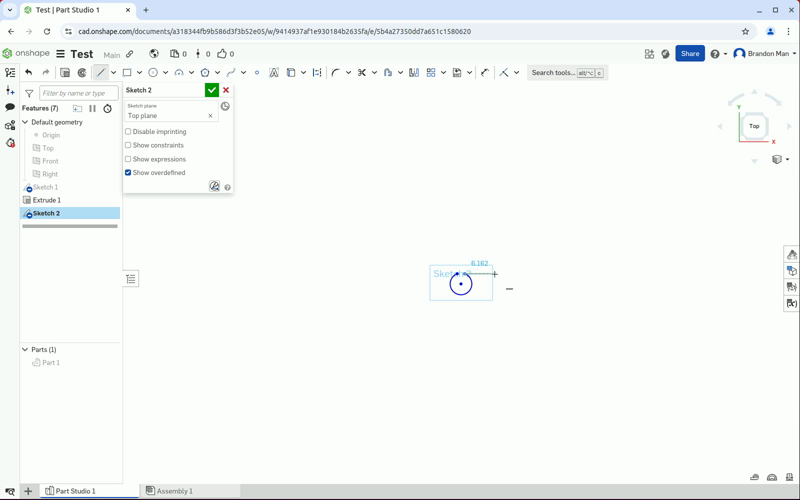
key_down(shift)
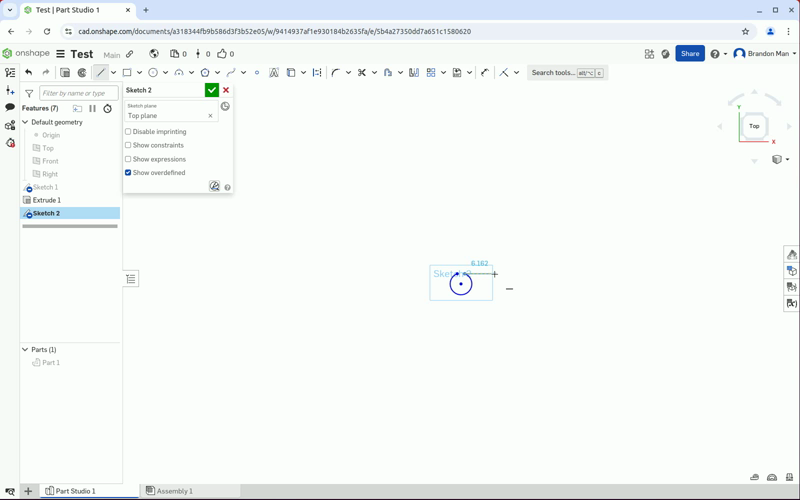
mouse_move(457, 273)
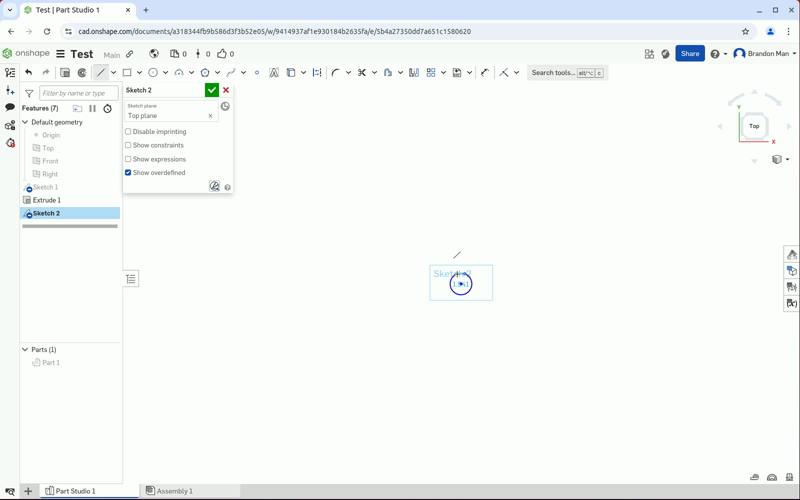
scroll(6)
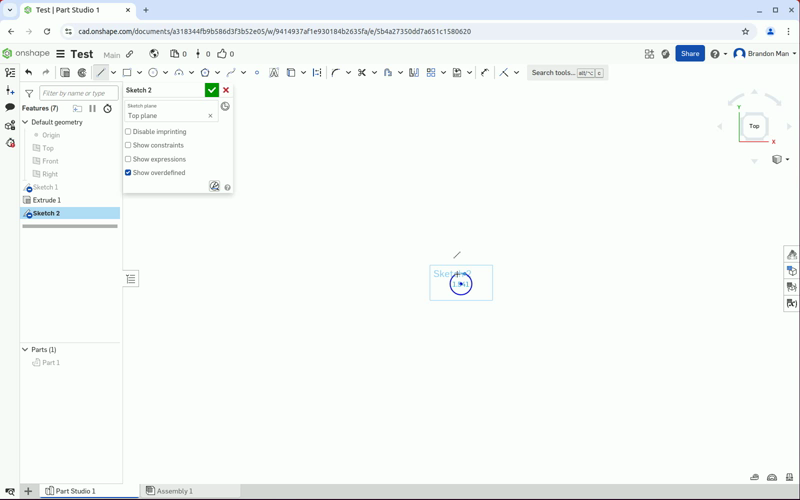
scroll(6)
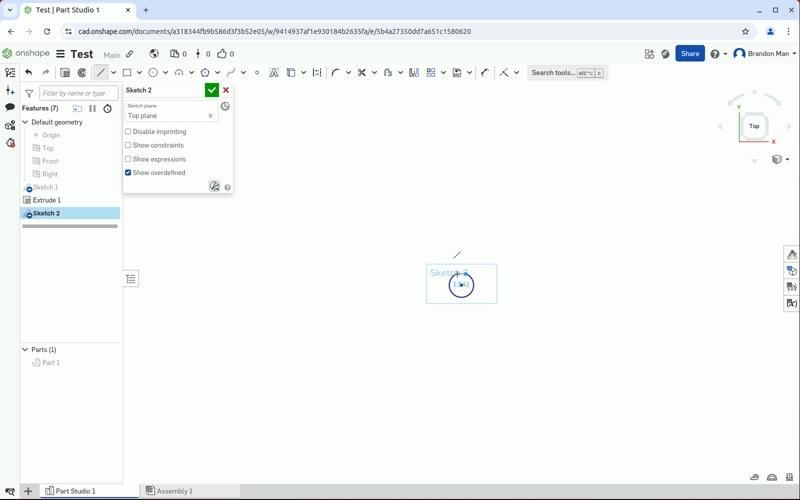
scroll(6)
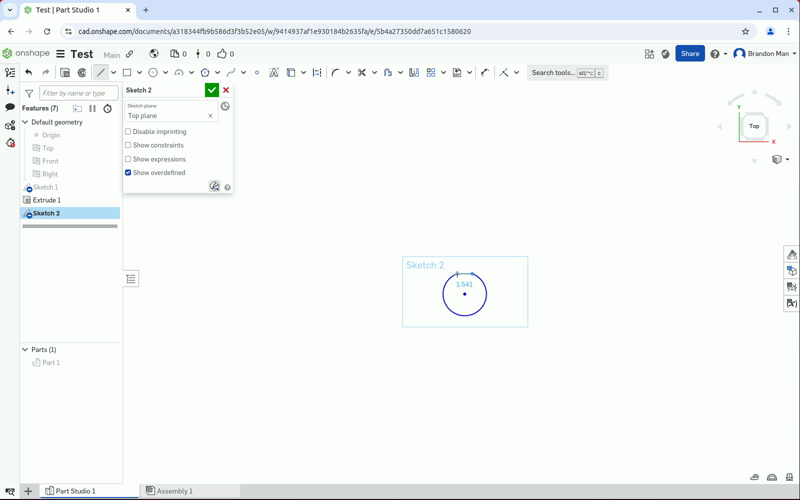
scroll(6)
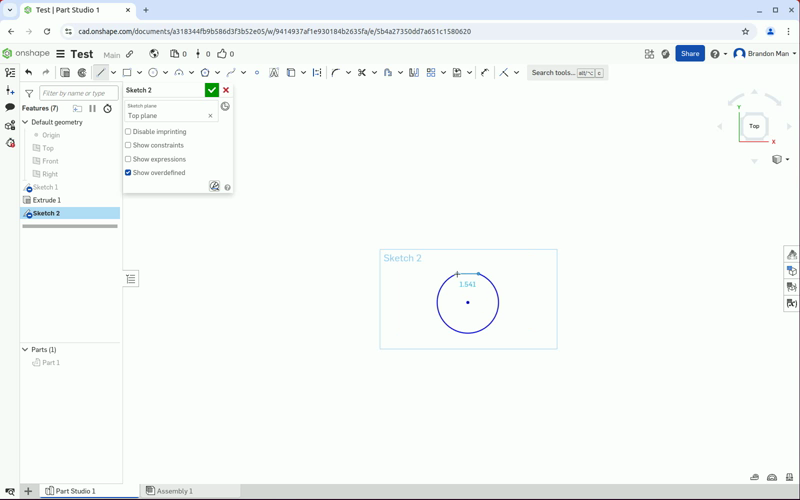
scroll(6)
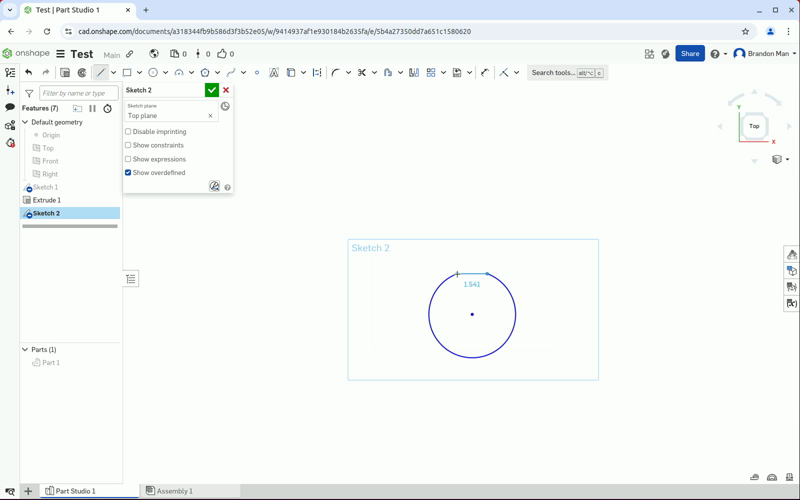
scroll(6)
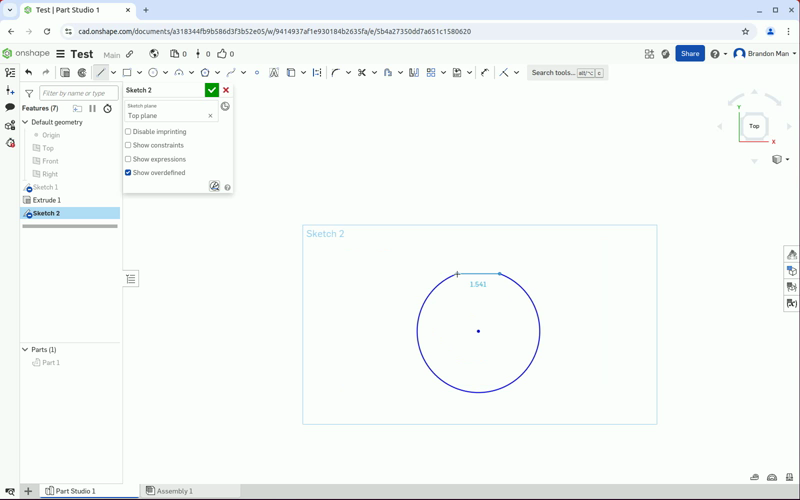
scroll(6)
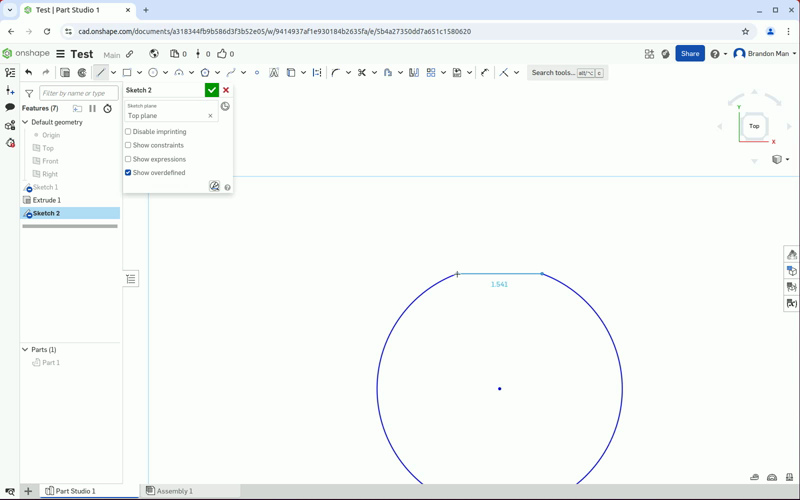
key_up(shift)
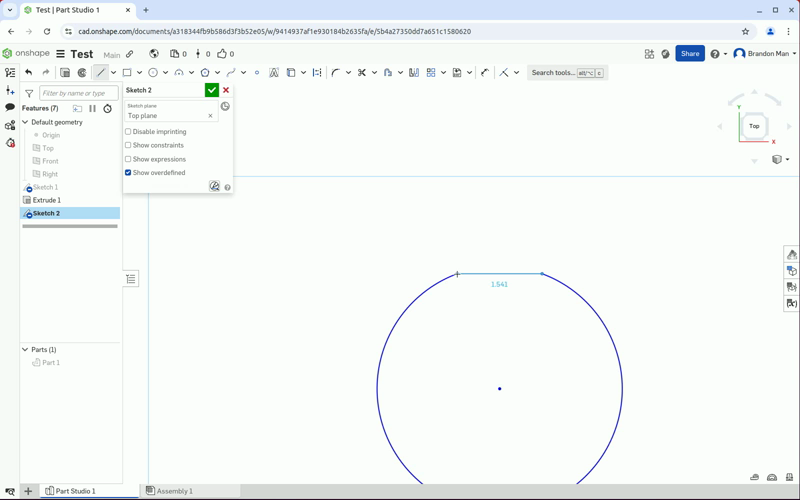
click(457, 273)
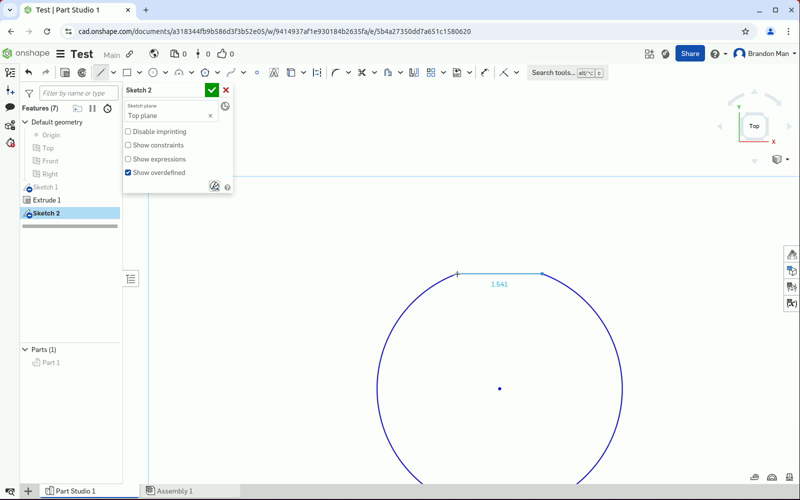
scroll(-6)
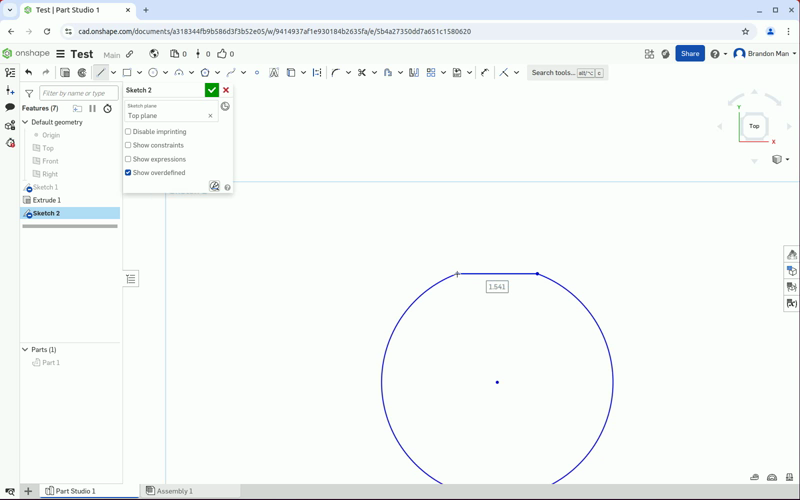
scroll(-6)
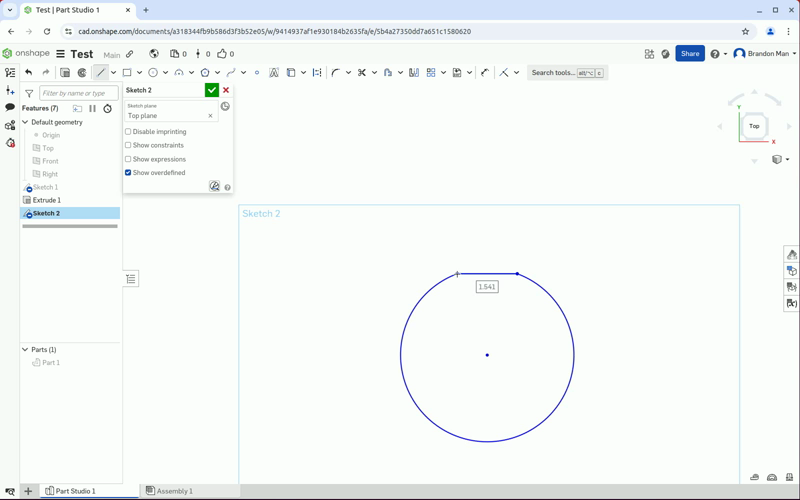
scroll(-6)
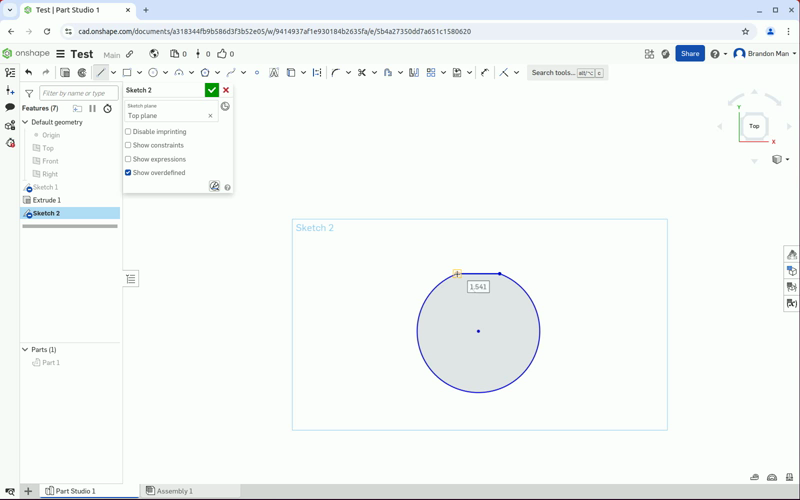
scroll(-6)
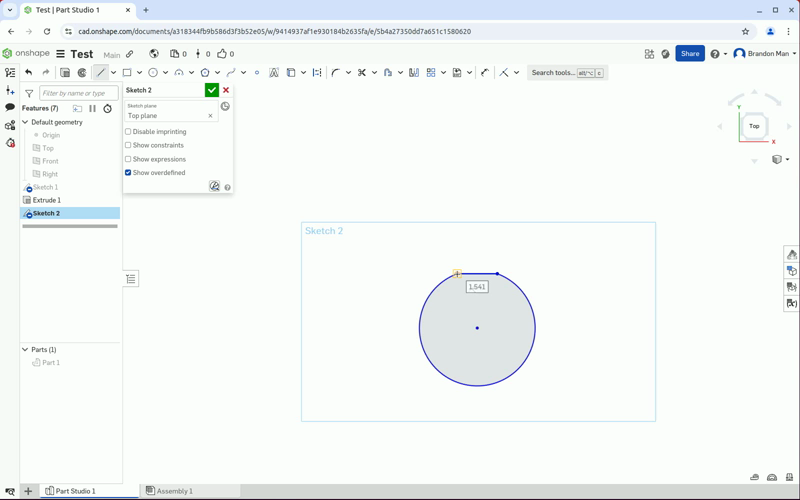
scroll(-6)
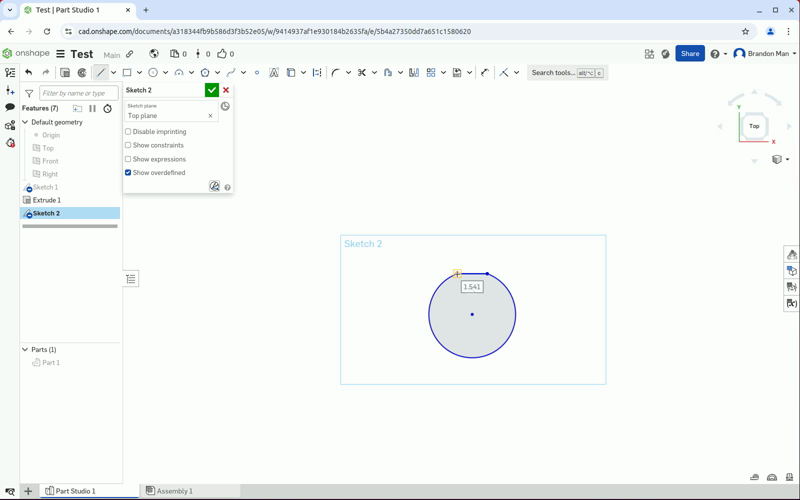
scroll(-6)
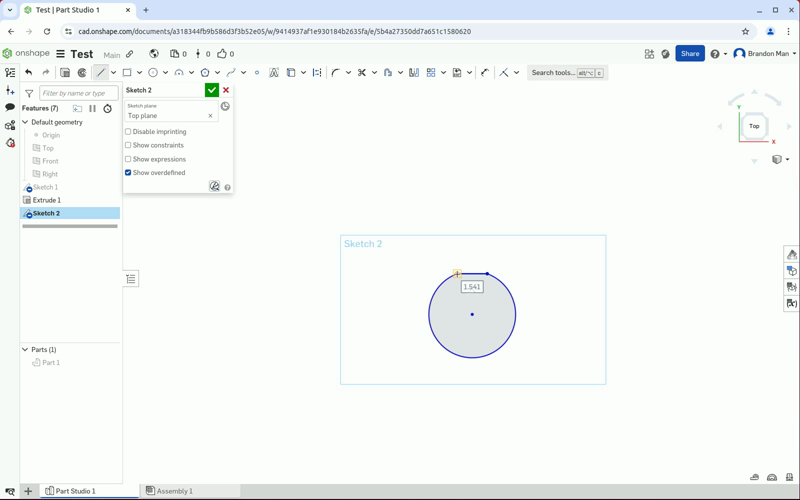
scroll(-6)
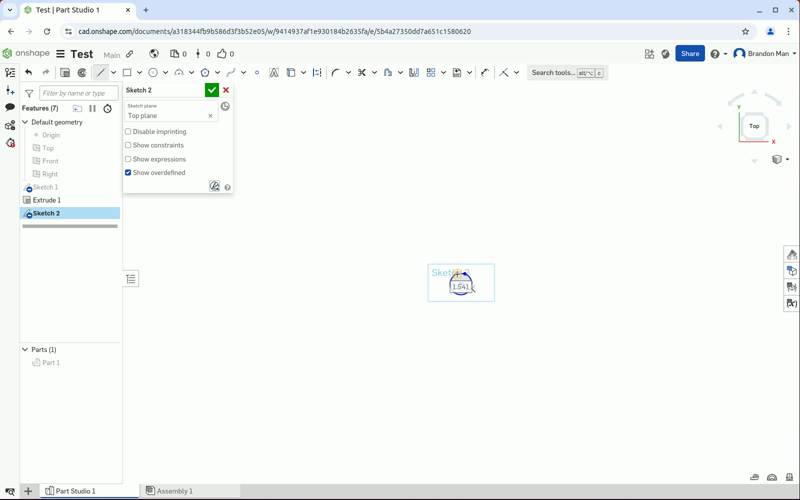
key(esc)
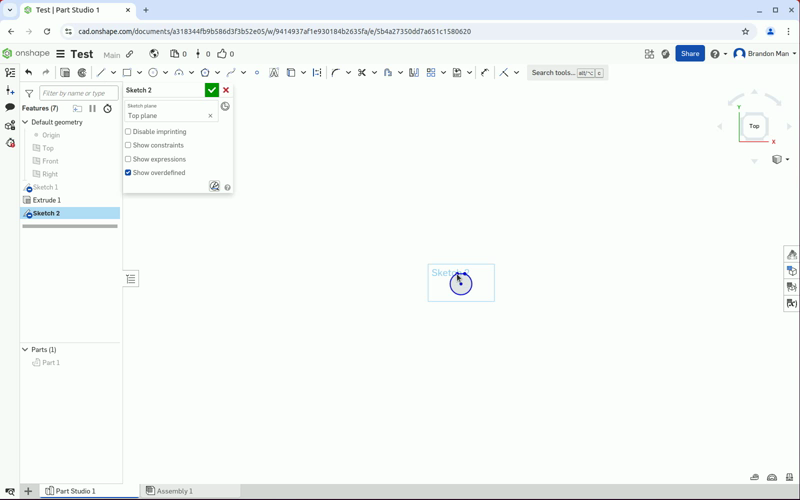
mouse_move(460, 282)
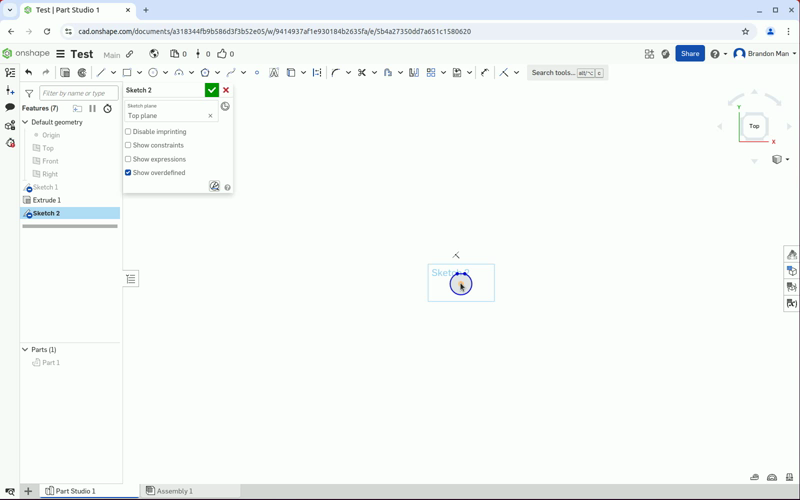
scroll(6)
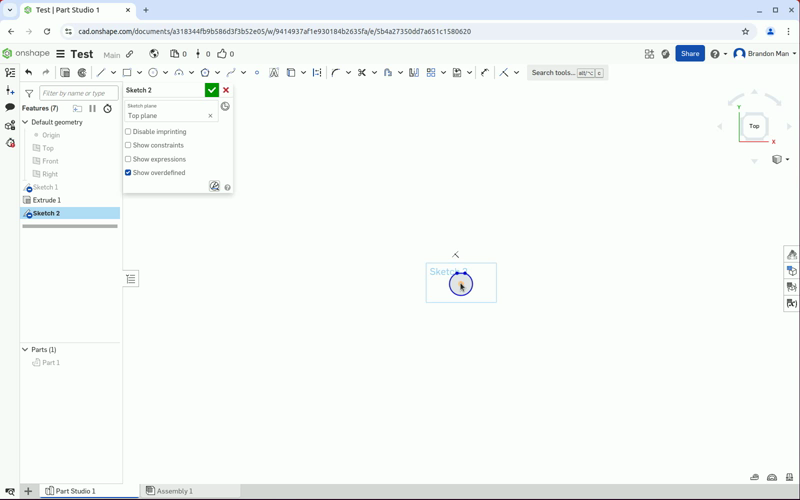
scroll(6)
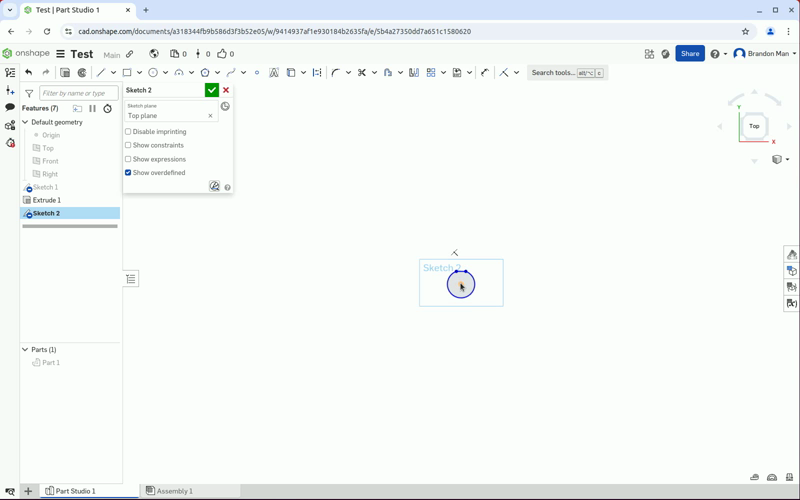
scroll(6)
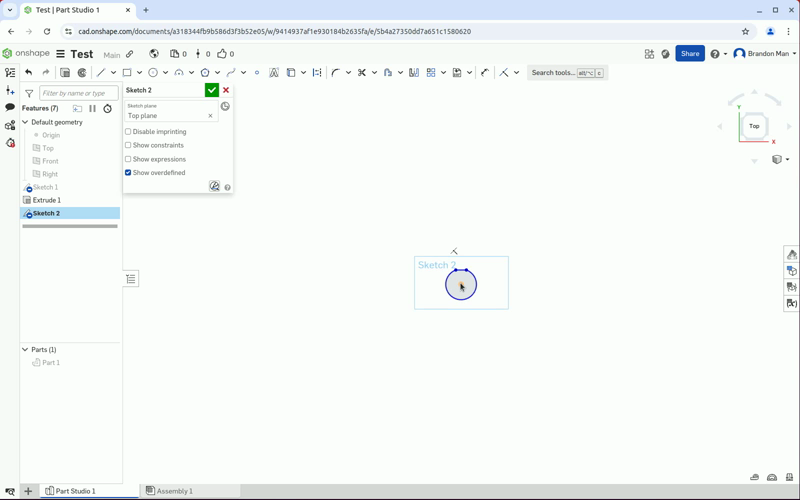
scroll(6)
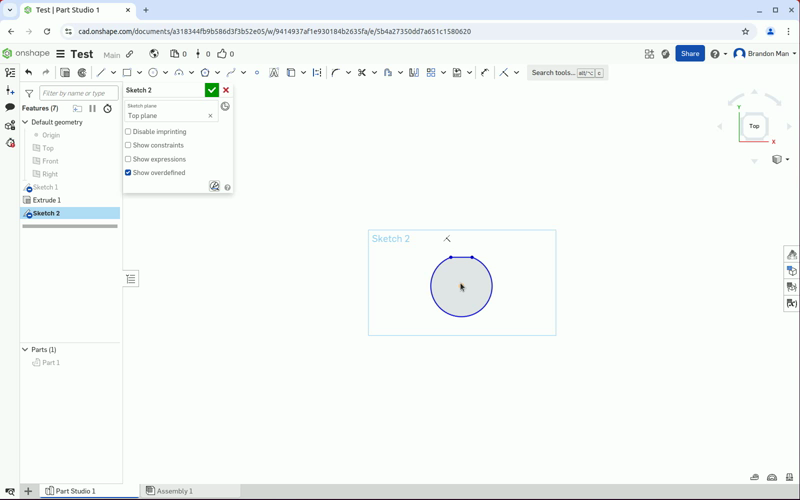
scroll(6)
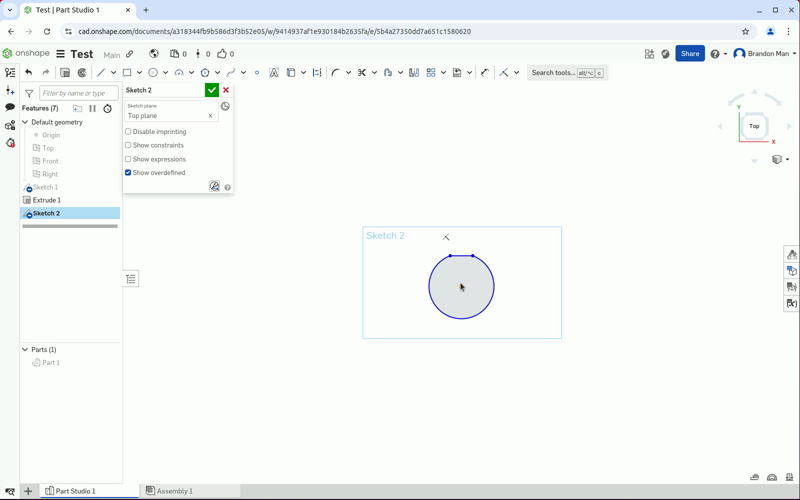
scroll(6)
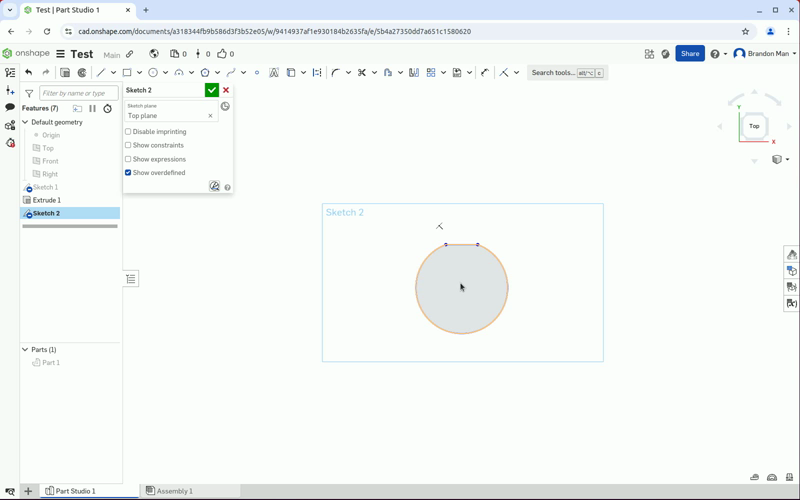
scroll(6)
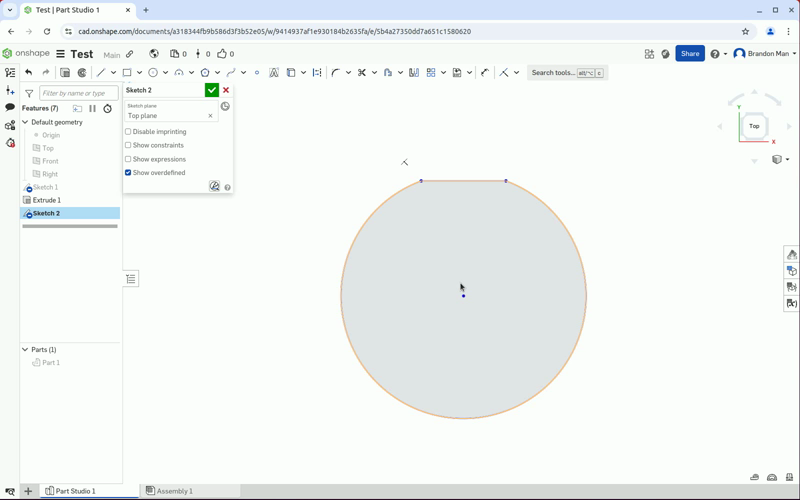
click(460, 282)
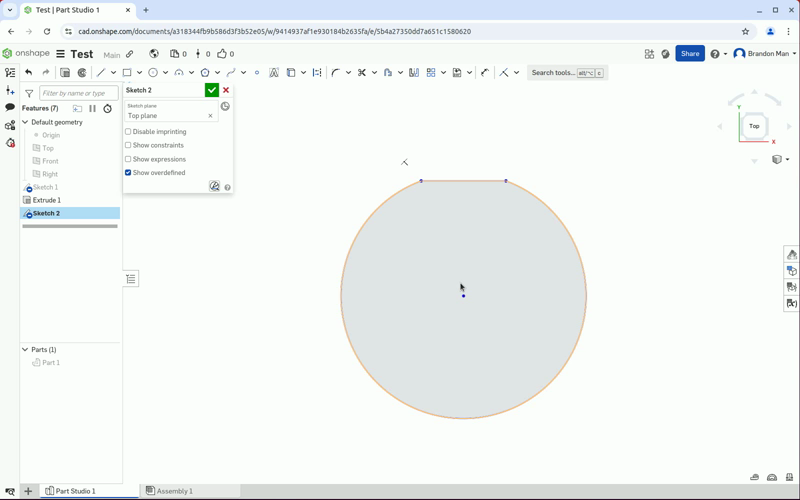
scroll(-6)
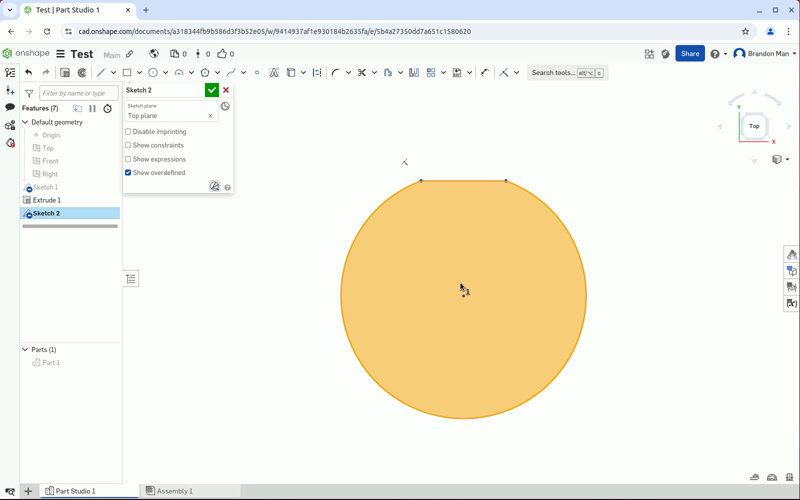
scroll(-6)
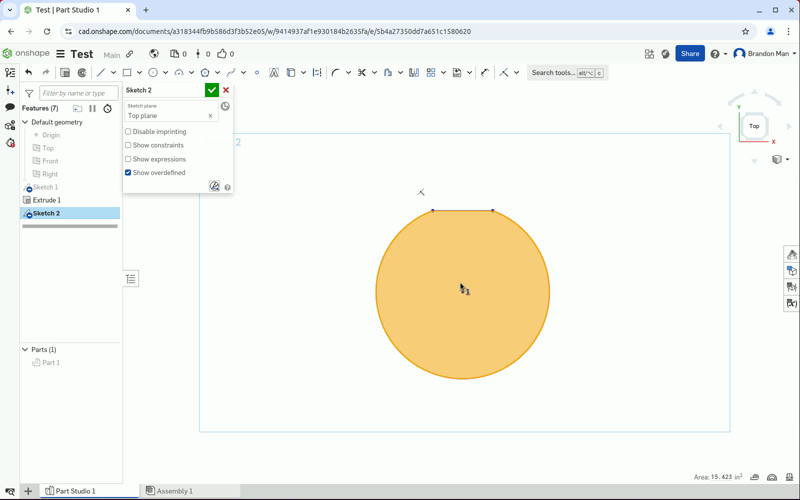
scroll(-6)
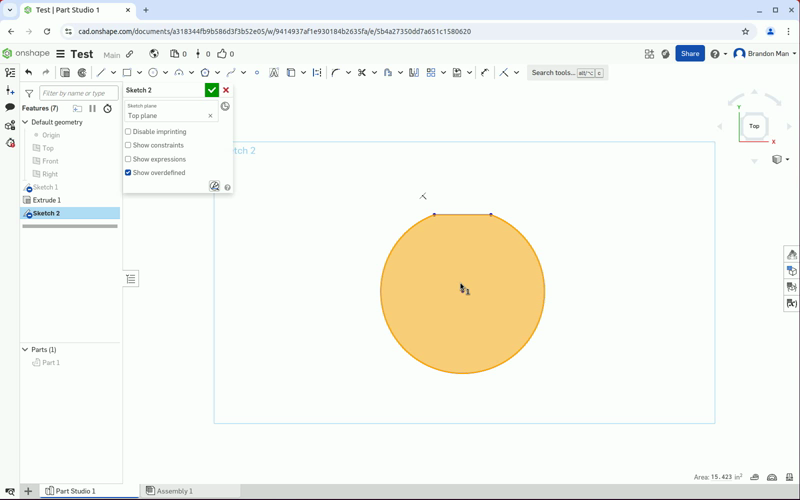
scroll(-6)
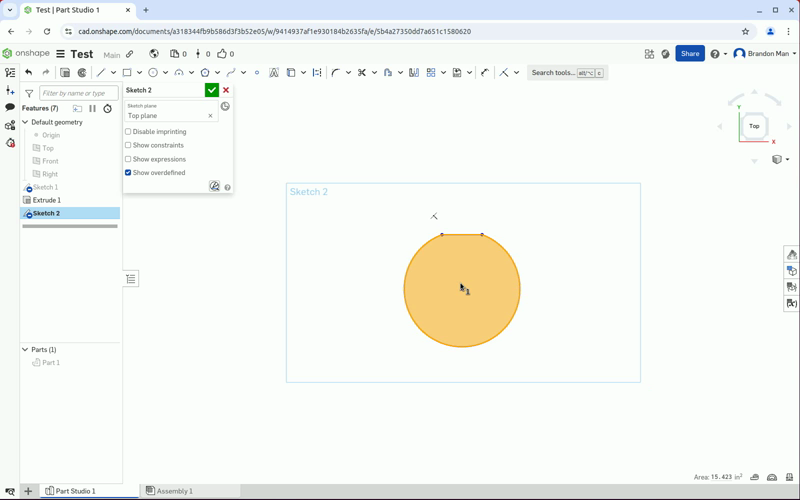
scroll(-6)
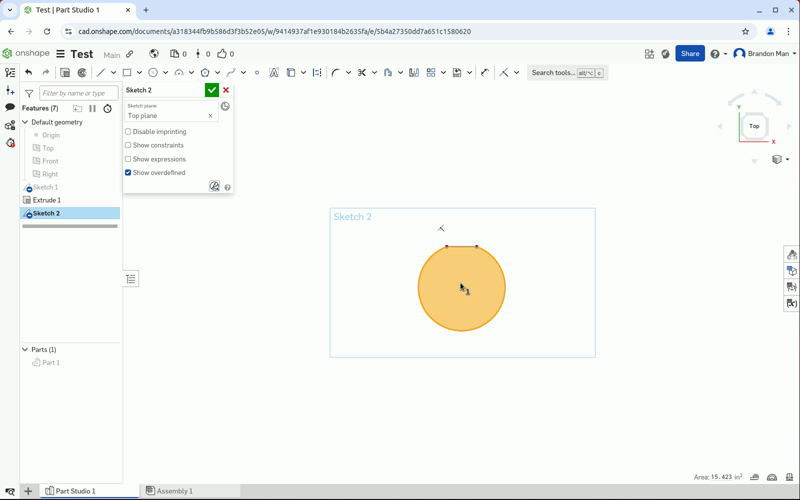
scroll(-6)
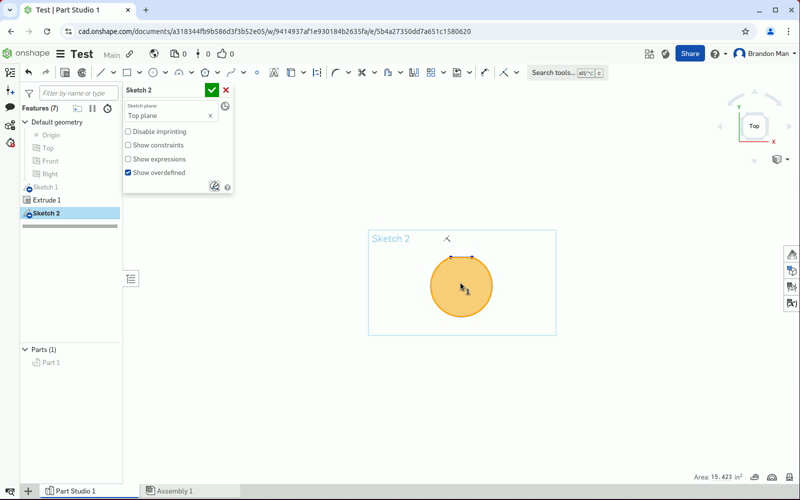
scroll(-6)
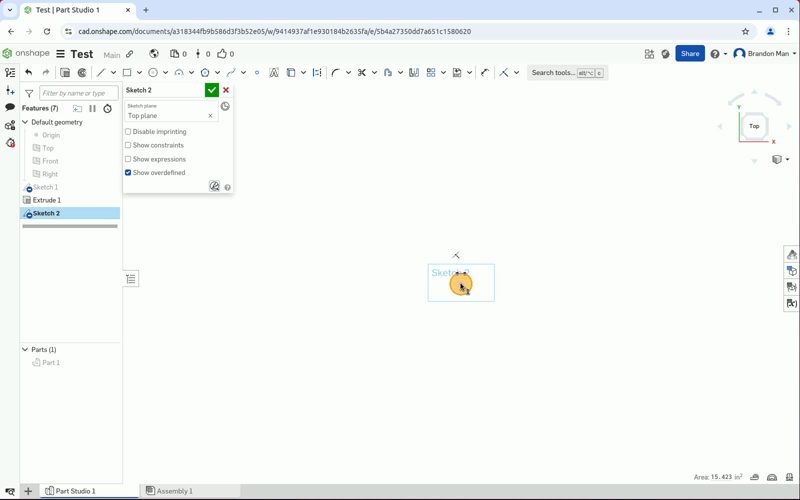
mouse_move(73, 352)
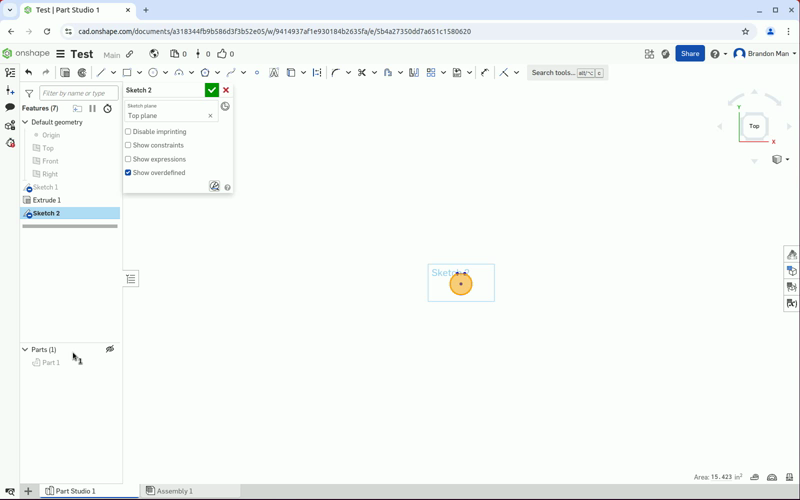
key(shift+y)
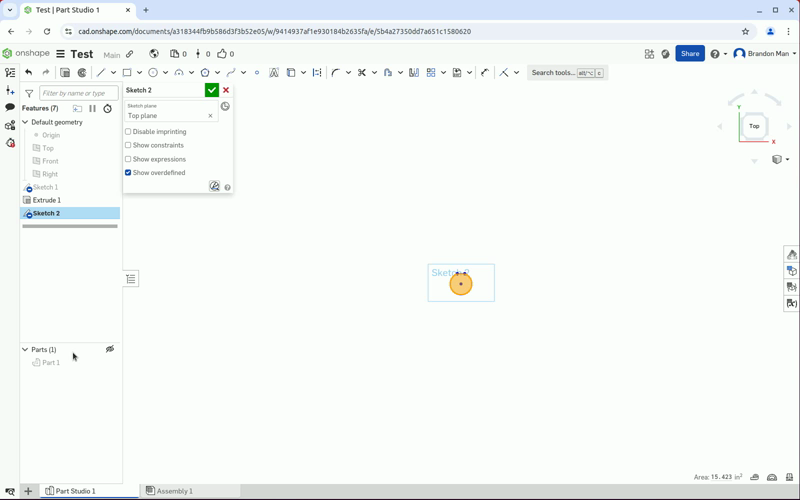
key(shift+e)
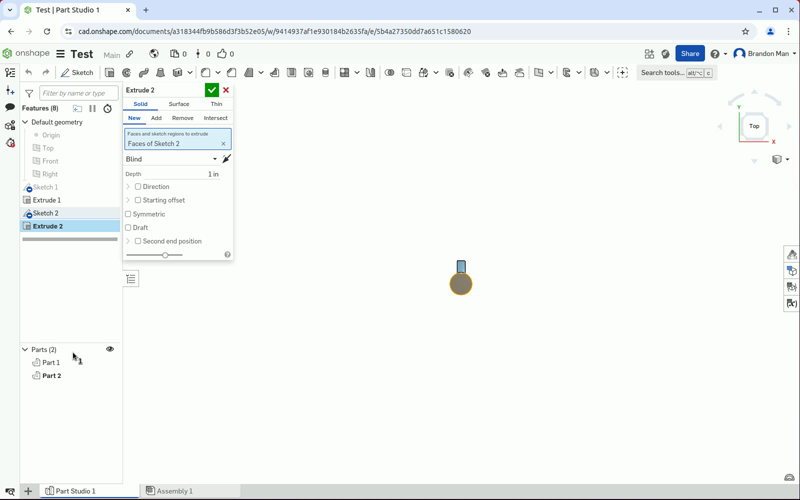
mouse_move(143, 106)
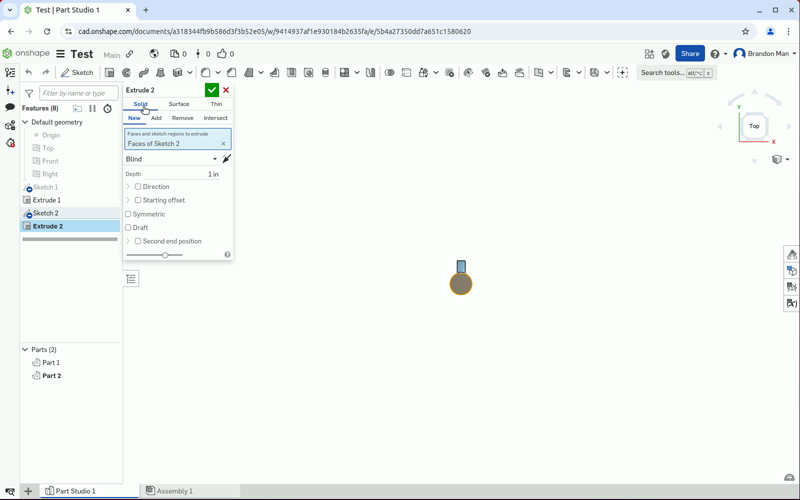
click(143, 106)
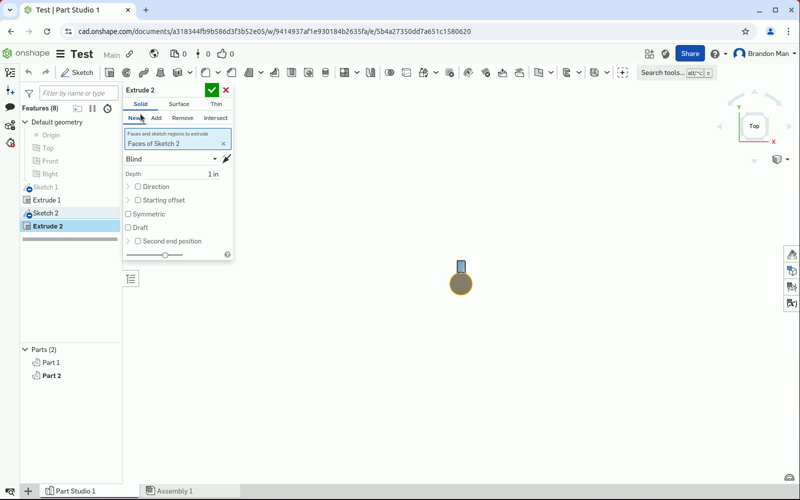
mouse_move(137, 120)
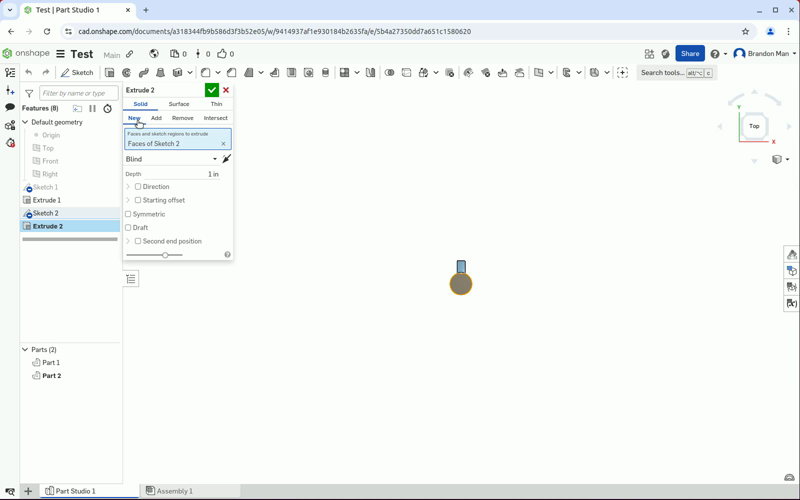
click(137, 120)
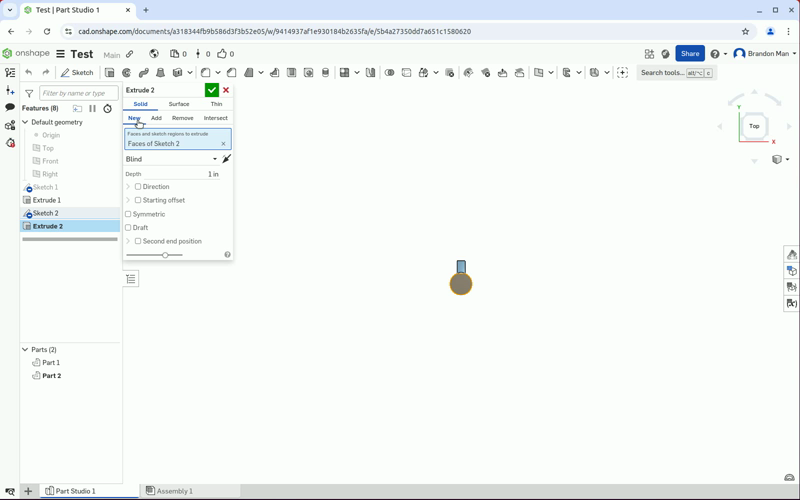
key(tab, 4)
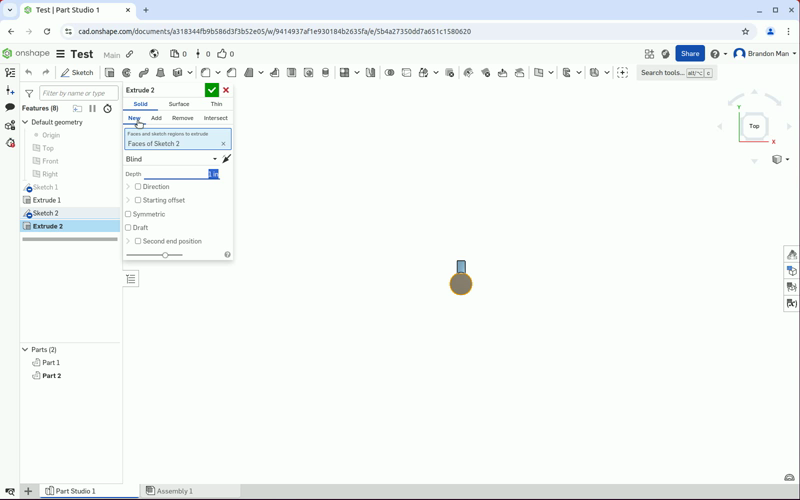
text(23.108)
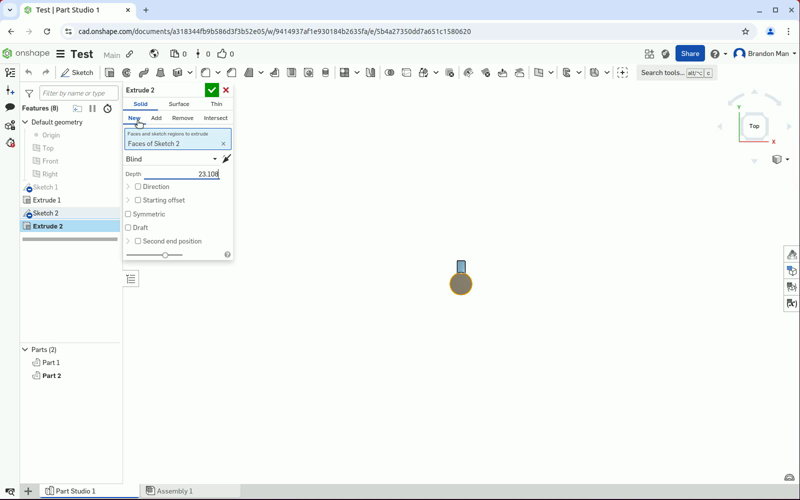
key(enter)
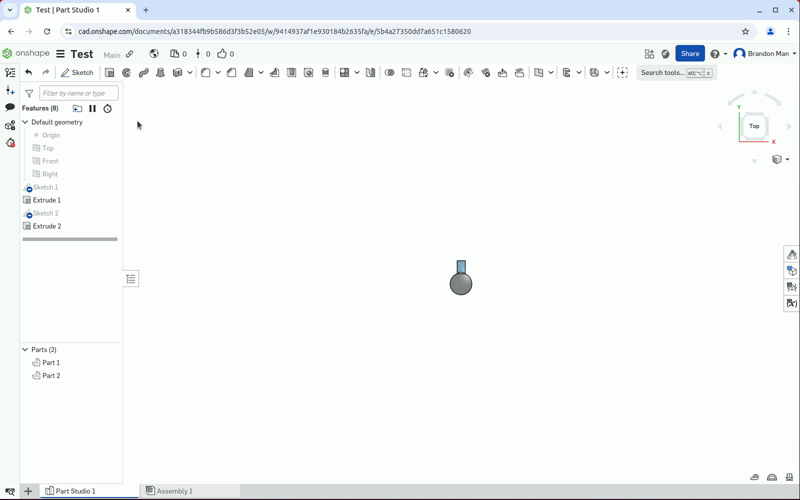
key(shift+h)
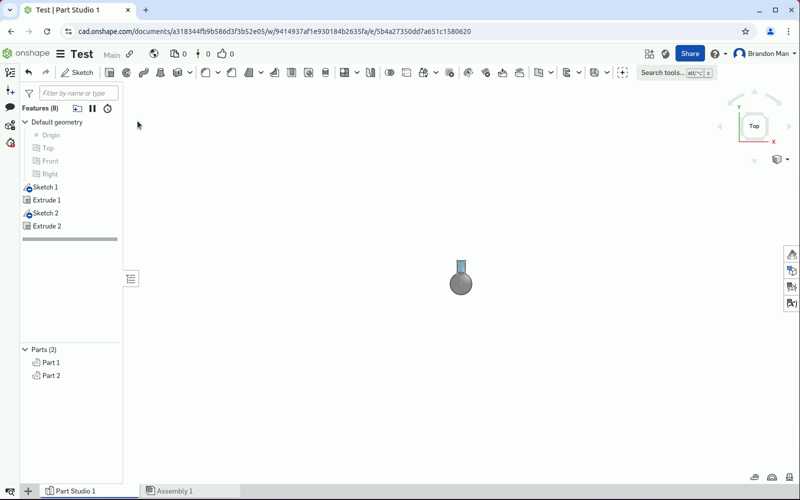
key(shift+h)
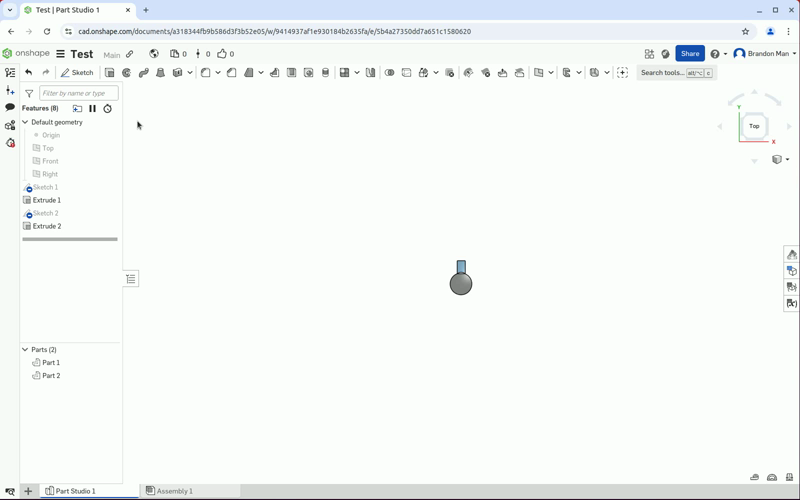
mouse_move(73, 189)
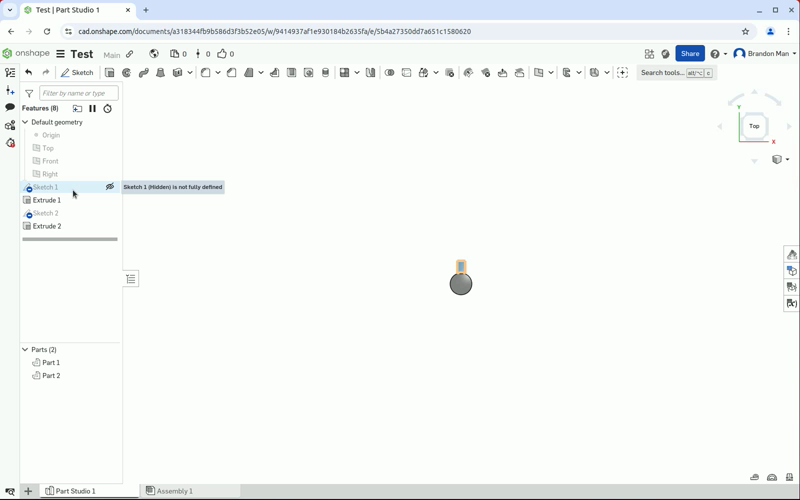
click(73, 189)
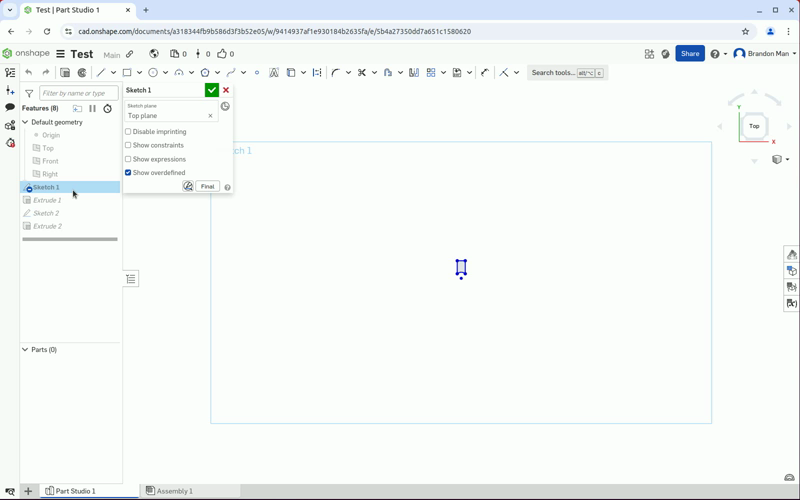
mouse_move(229, 92)
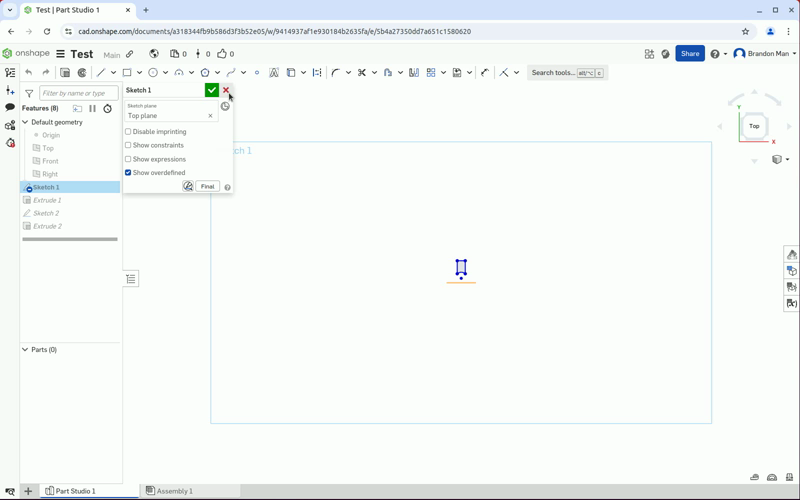
click(229, 92)
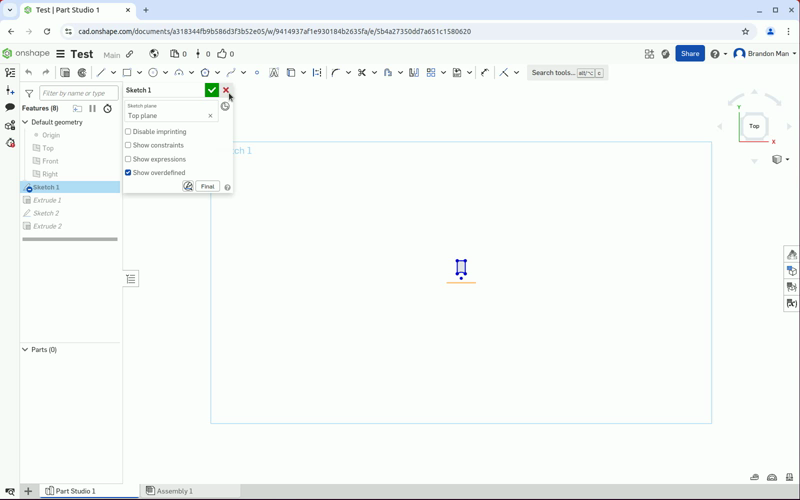
key(shift+s)
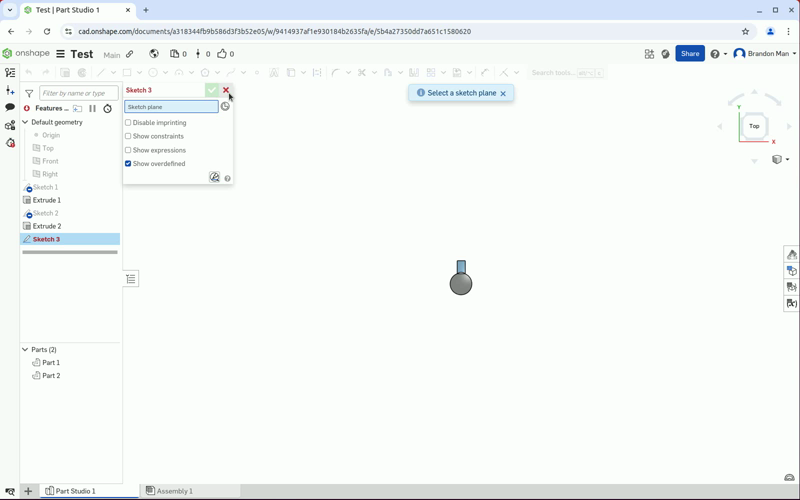
mouse_move(73, 150)
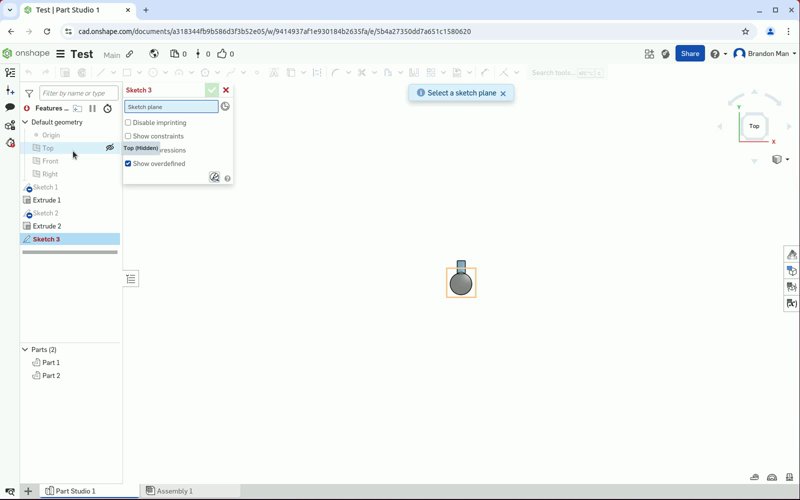
click(73, 150)
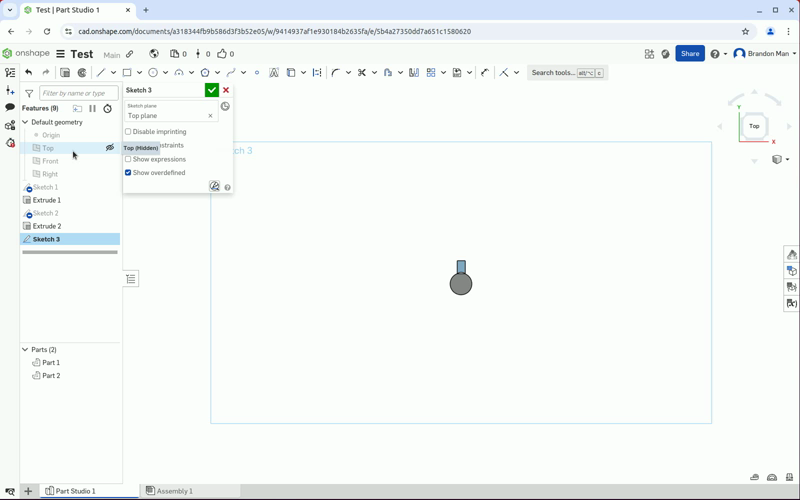
mouse_move(73, 352)
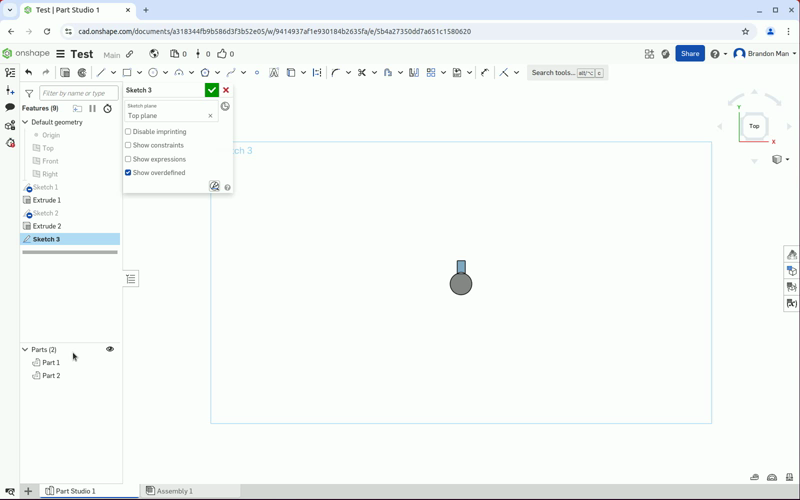
key(y)
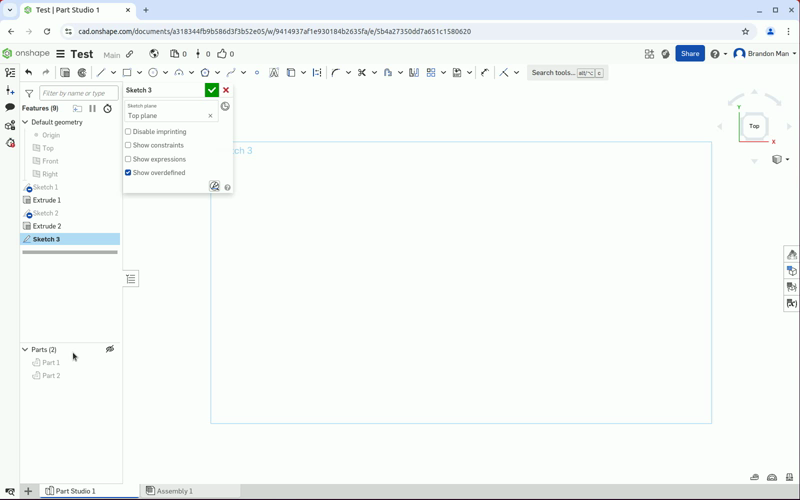
key(l)
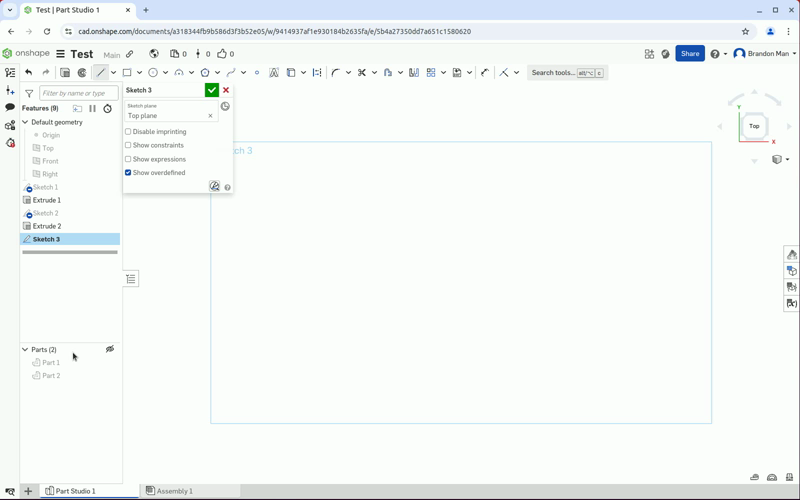
key_down(shift)
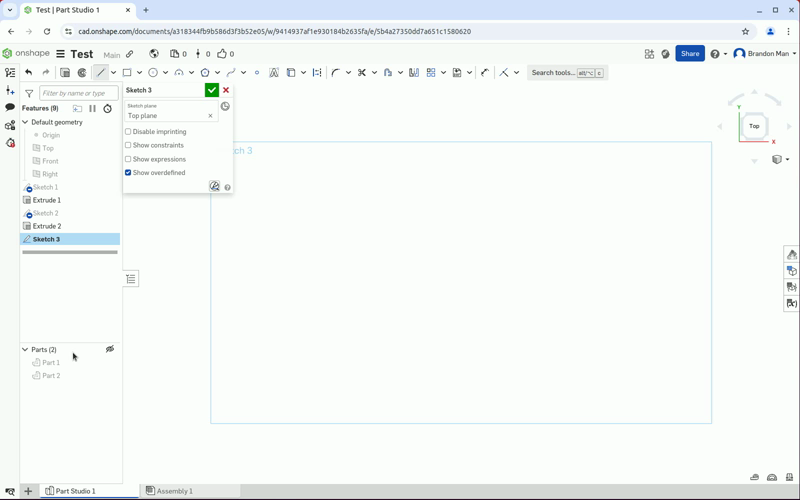
mouse_move(457, 273)
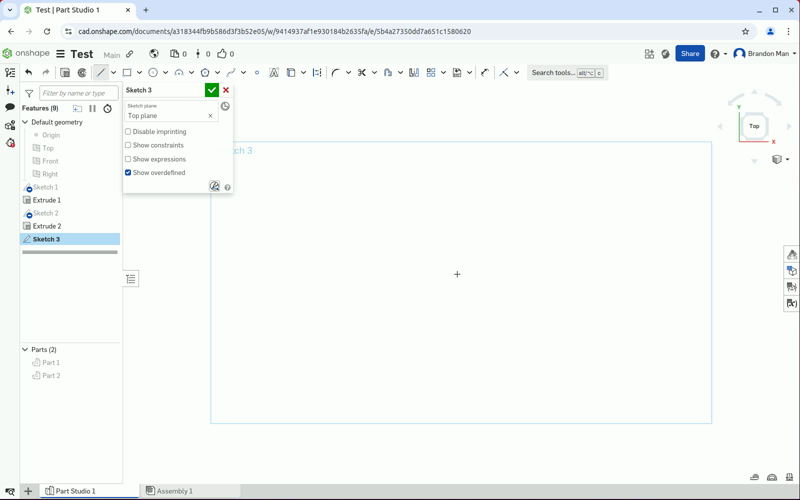
click(457, 273)
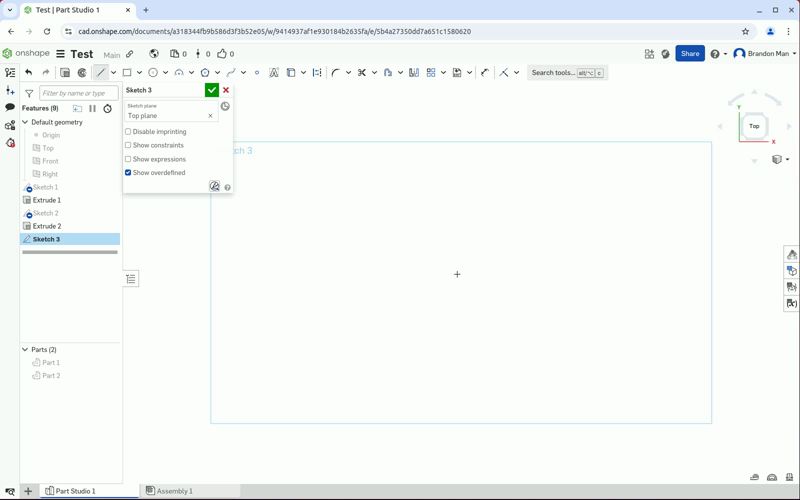
key_up(shift)
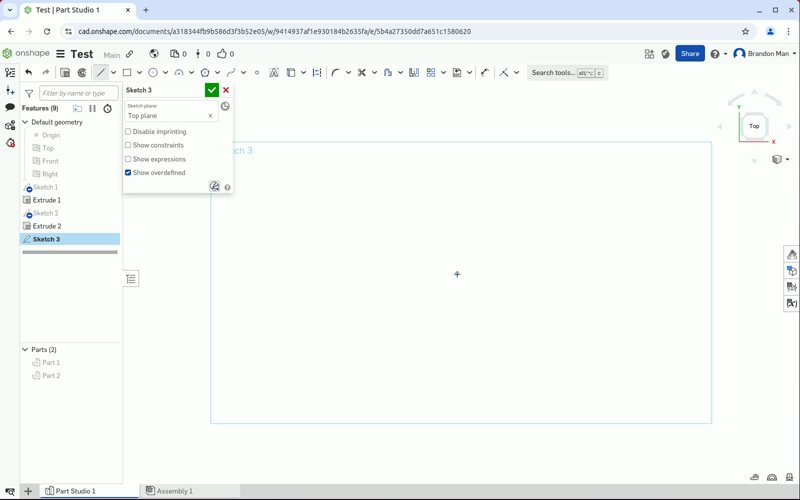
key_down(shift)
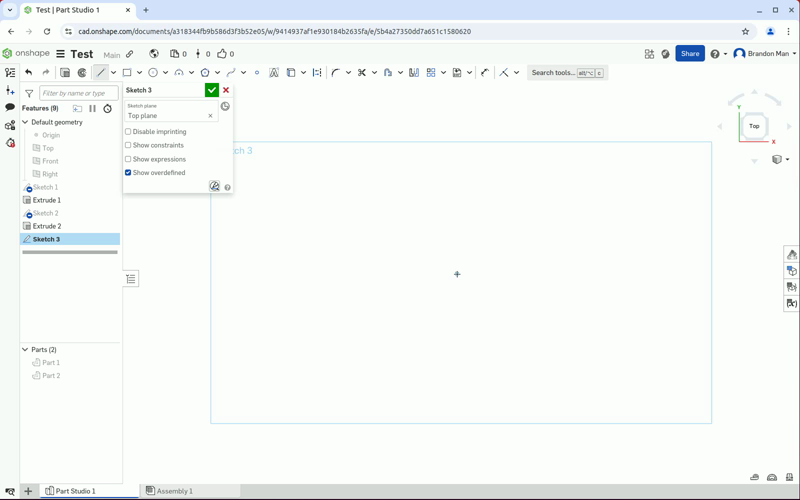
mouse_move(487, 273)
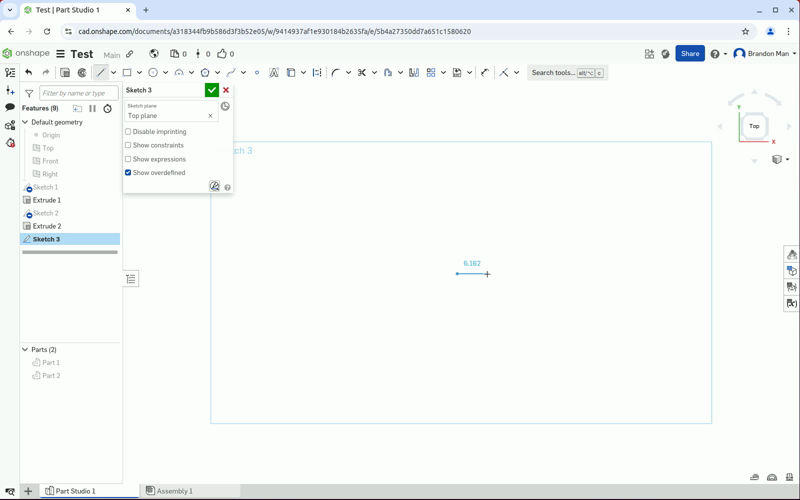
mouse_move(465, 273)
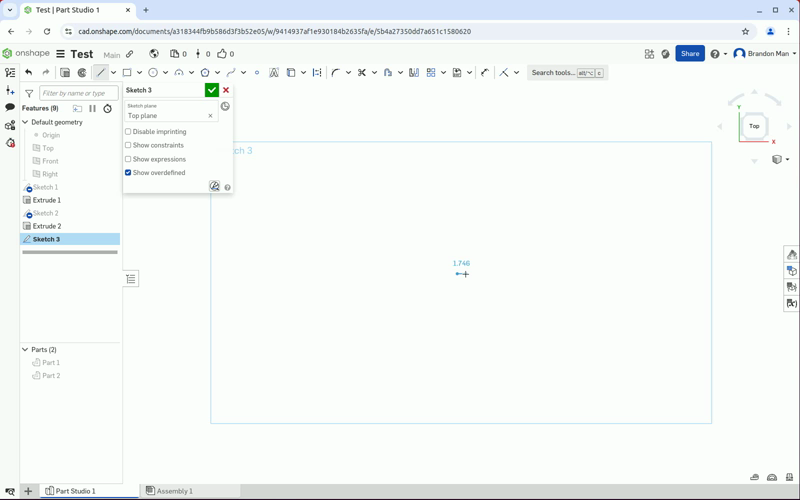
click(465, 273)
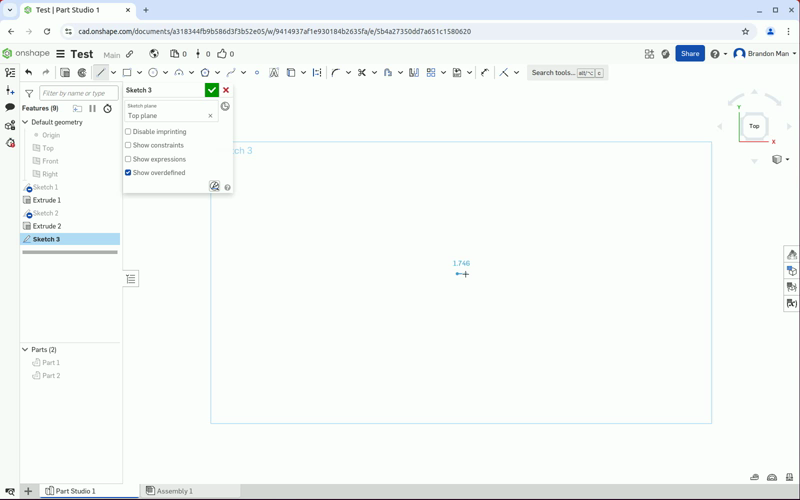
key_up(shift)
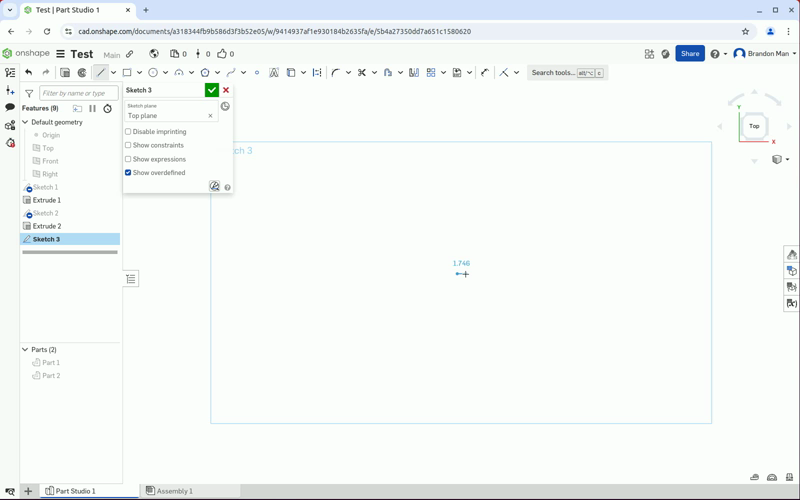
key(esc)
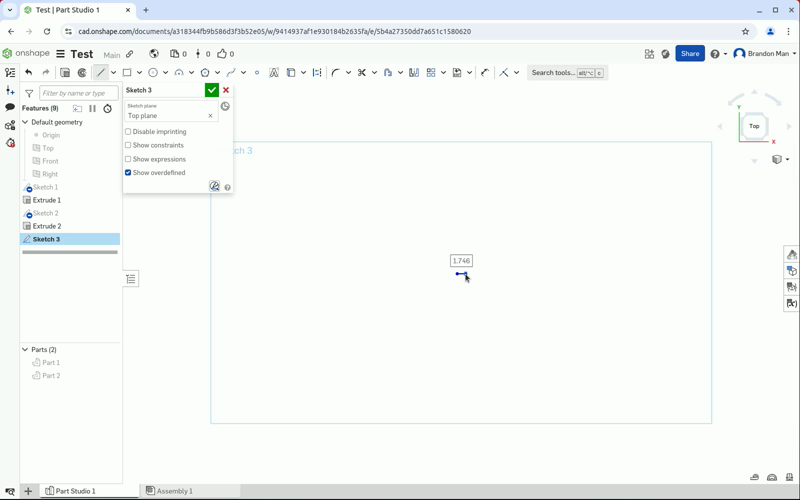
key(a)
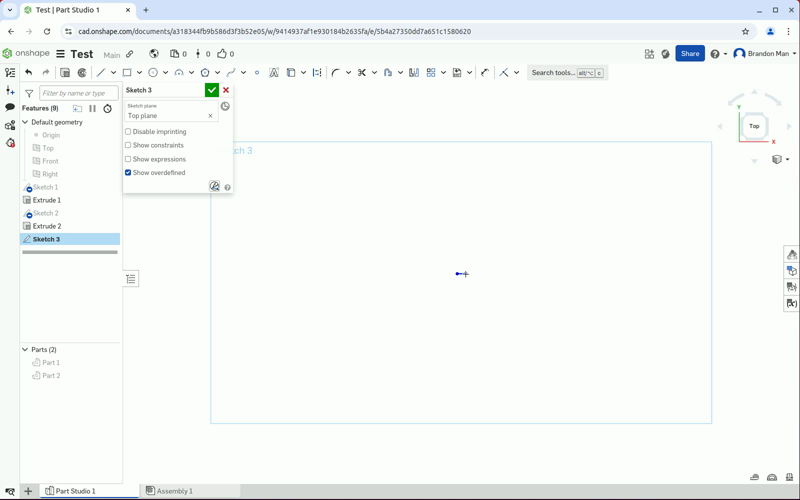
mouse_move(465, 273)
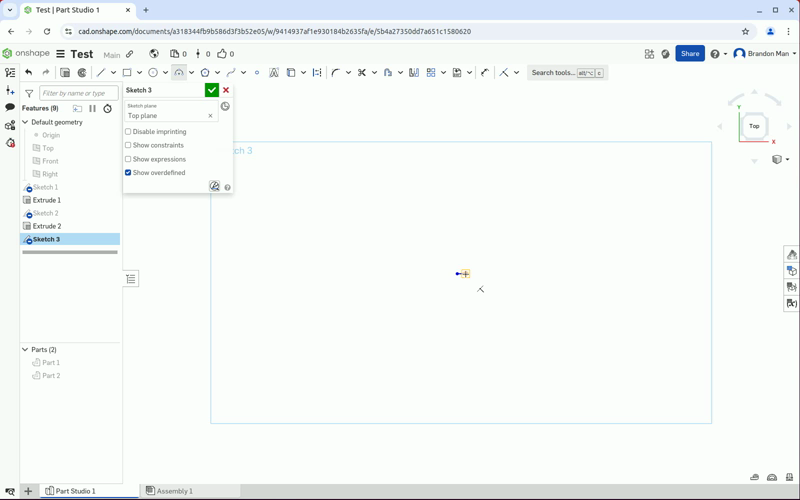
click(465, 273)
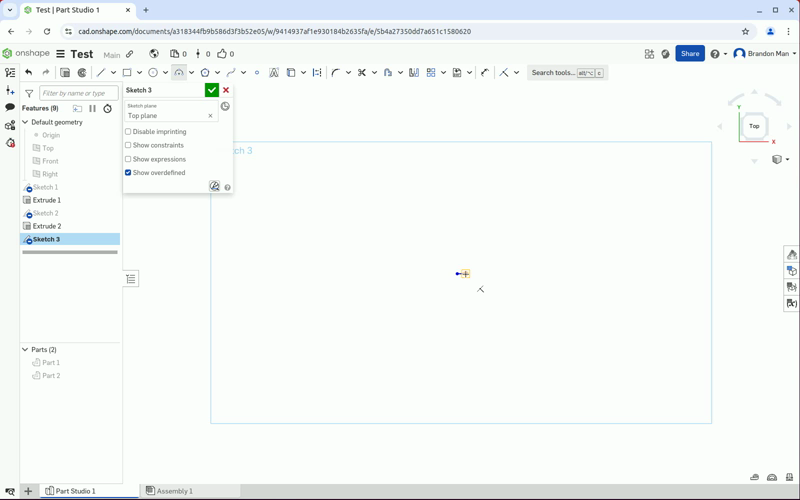
mouse_move(457, 273)
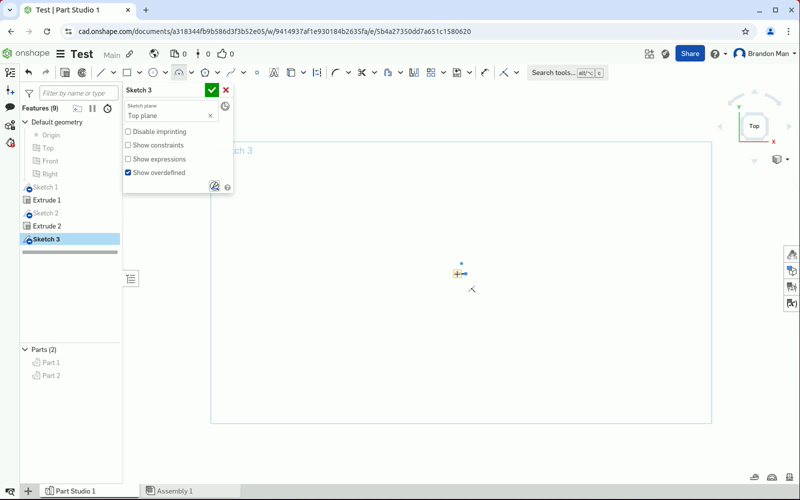
click(457, 273)
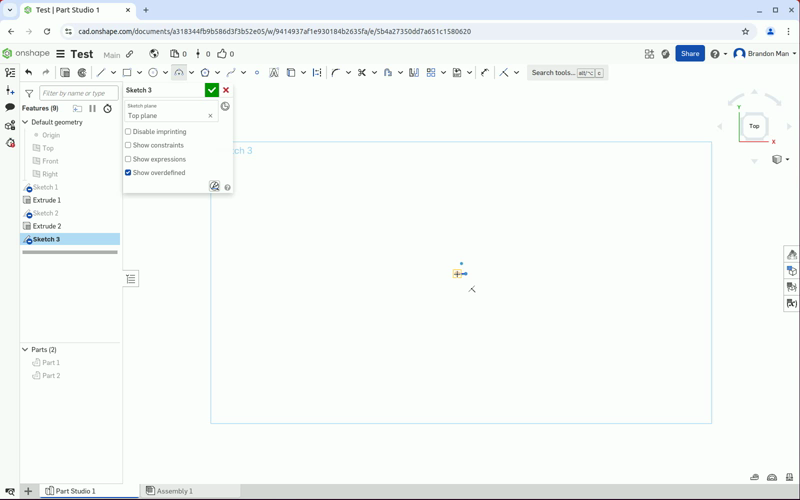
key_down(shift)
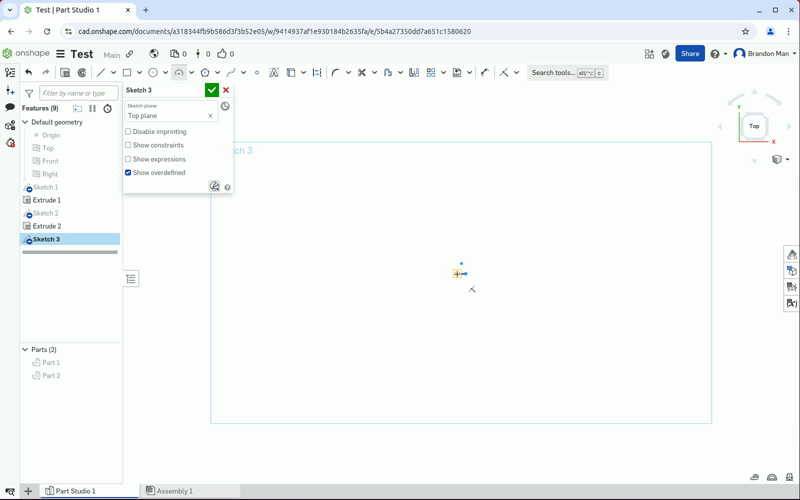
mouse_move(461, 272)
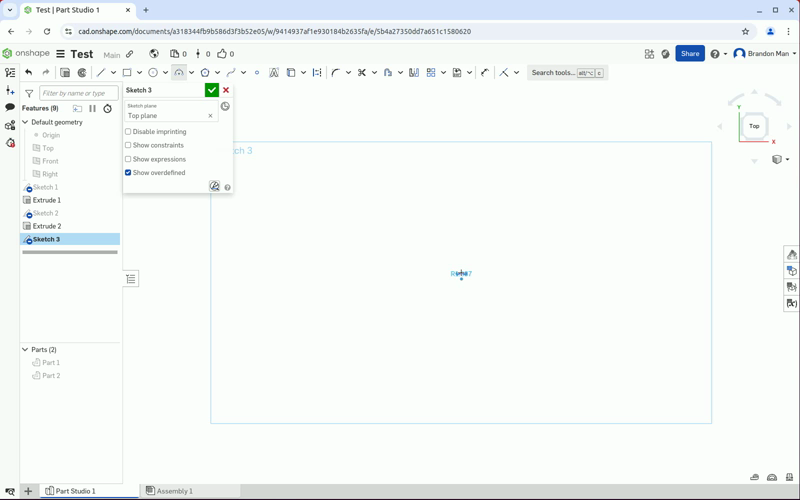
scroll(6)
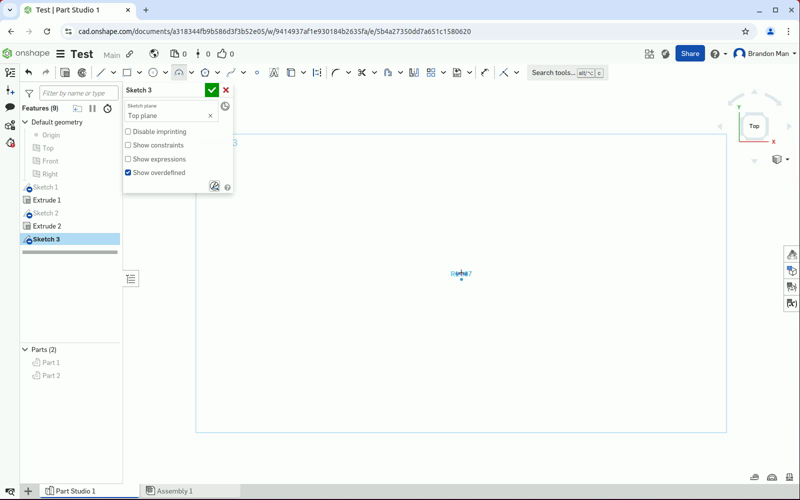
scroll(6)
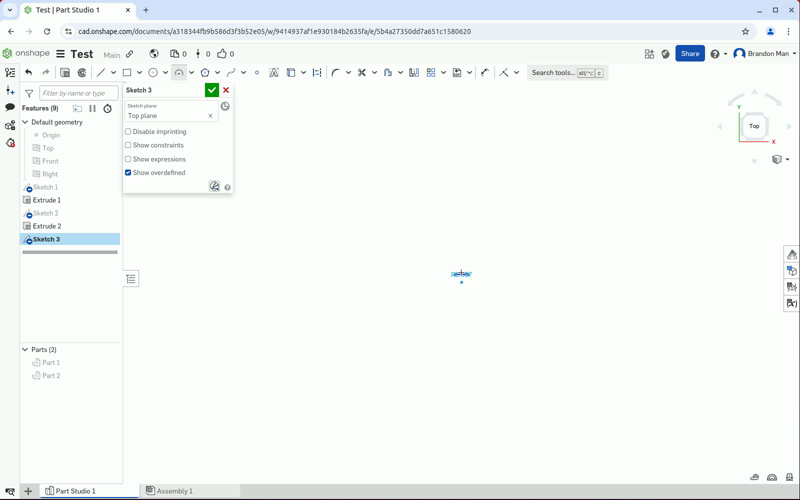
scroll(6)
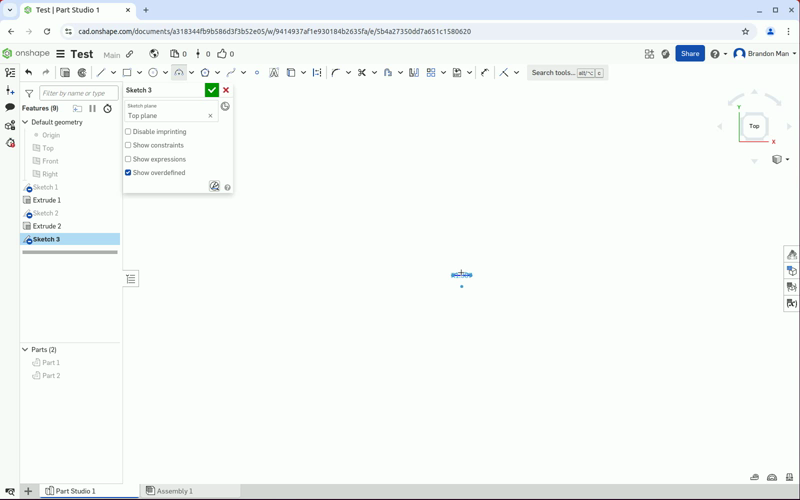
scroll(6)
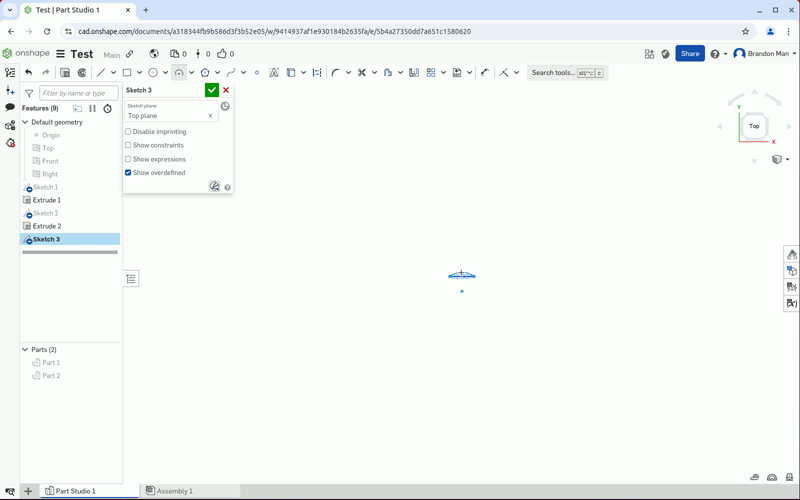
scroll(6)
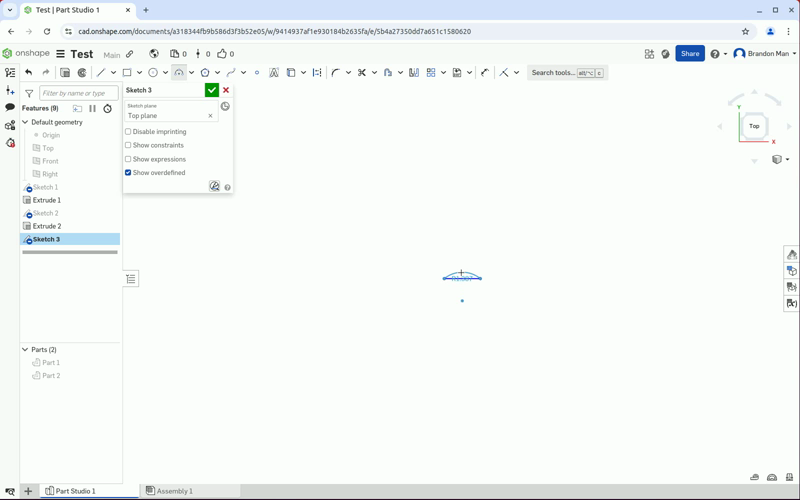
scroll(6)
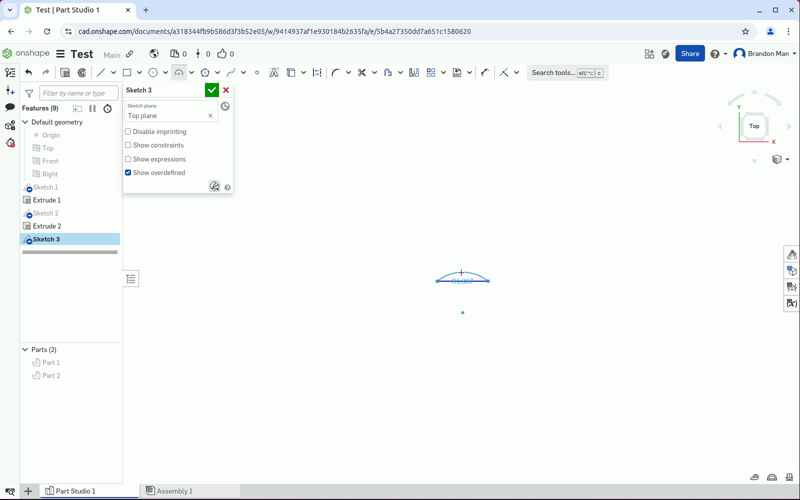
scroll(6)
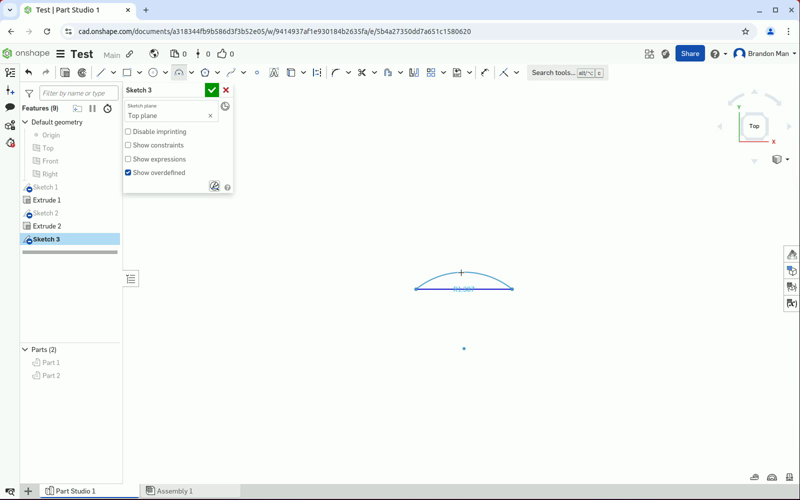
click(461, 272)
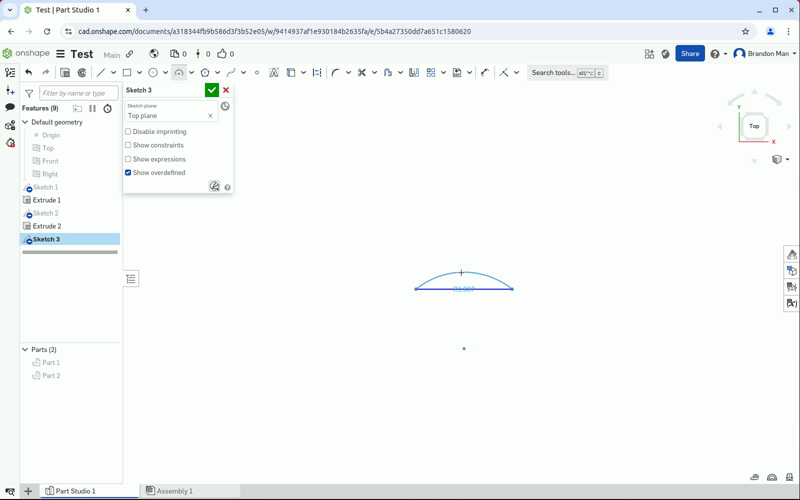
scroll(-6)
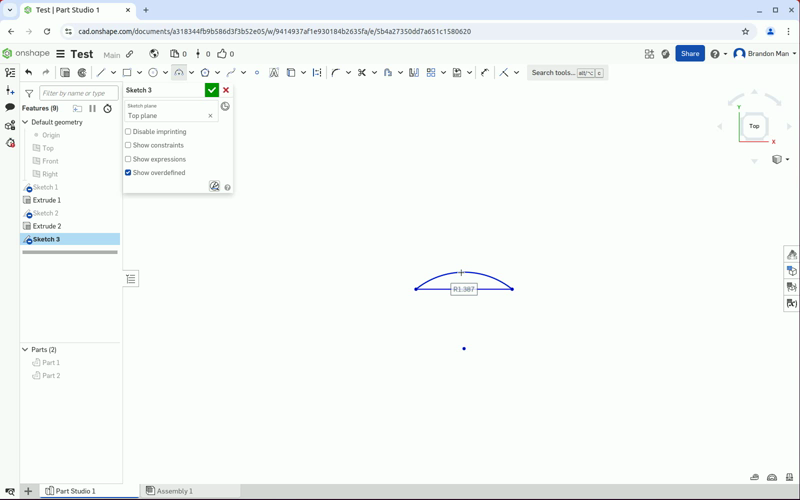
scroll(-6)
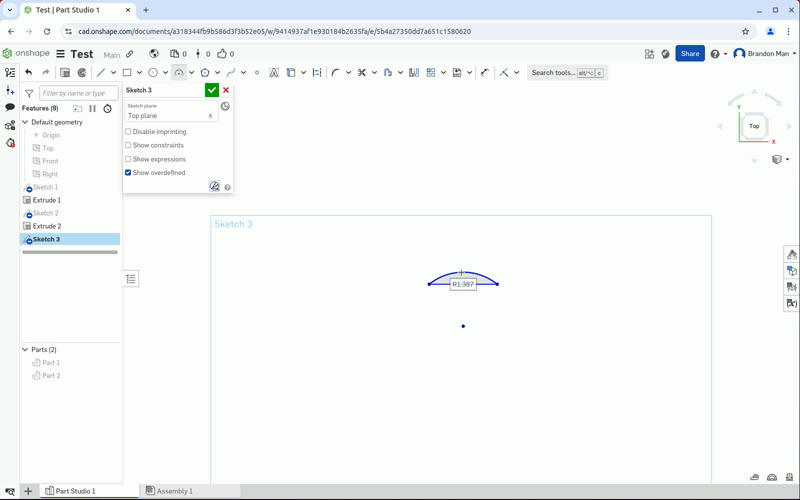
scroll(-6)
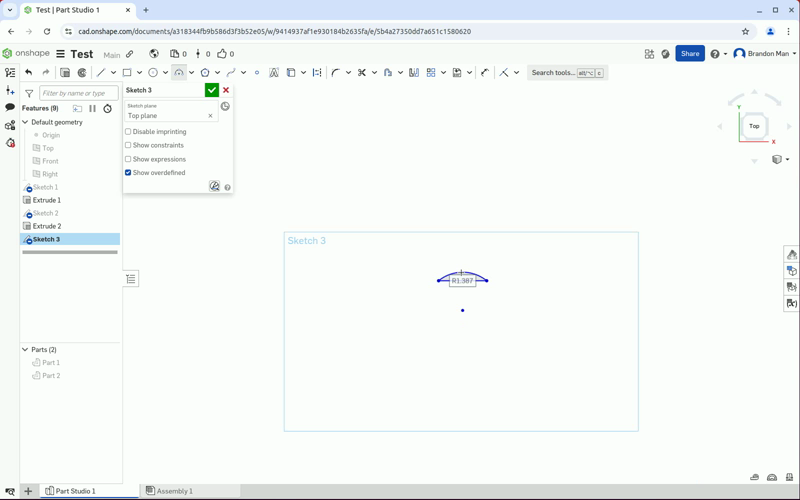
scroll(-6)
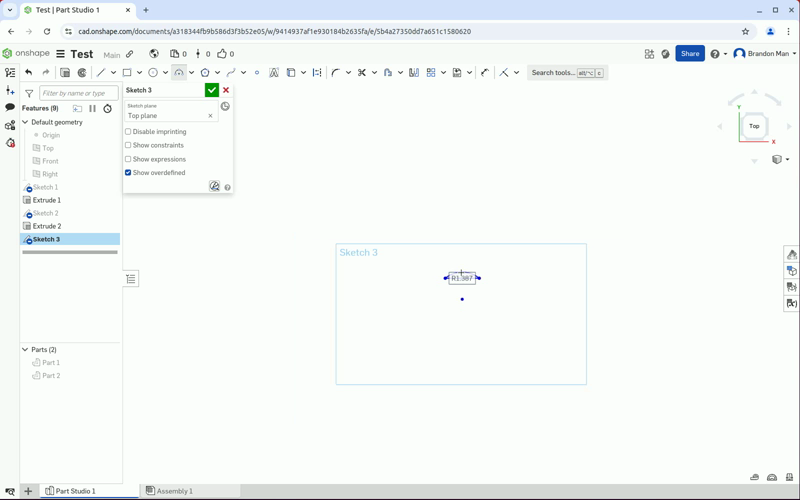
scroll(-6)
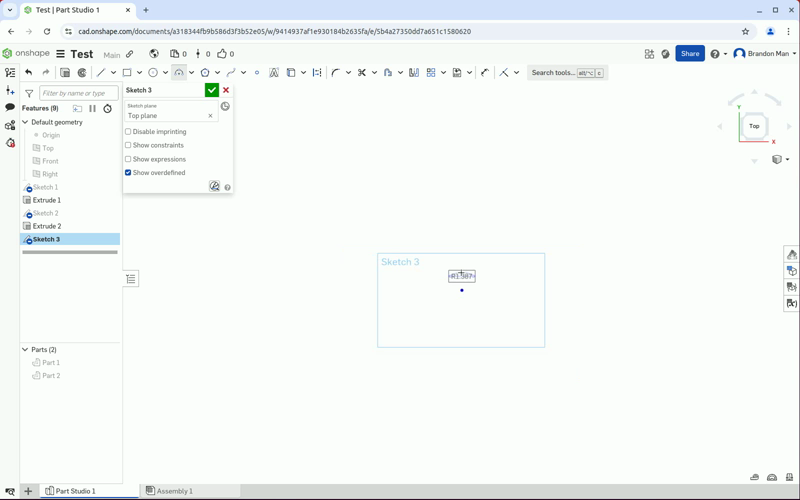
scroll(-6)
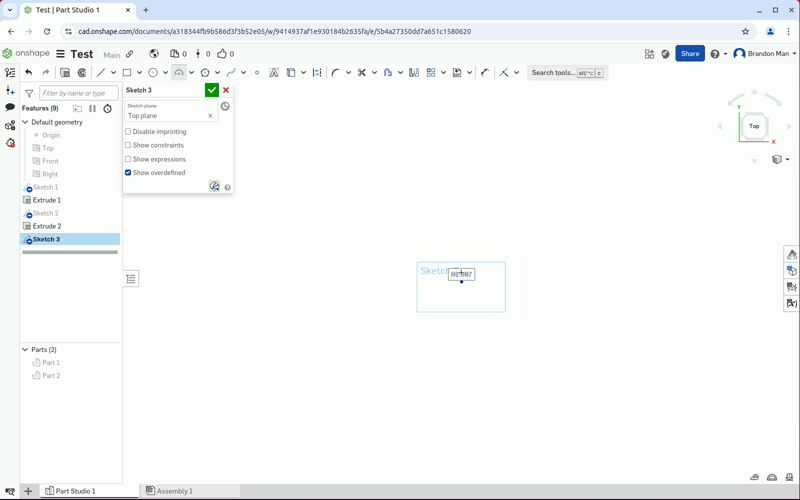
scroll(-6)
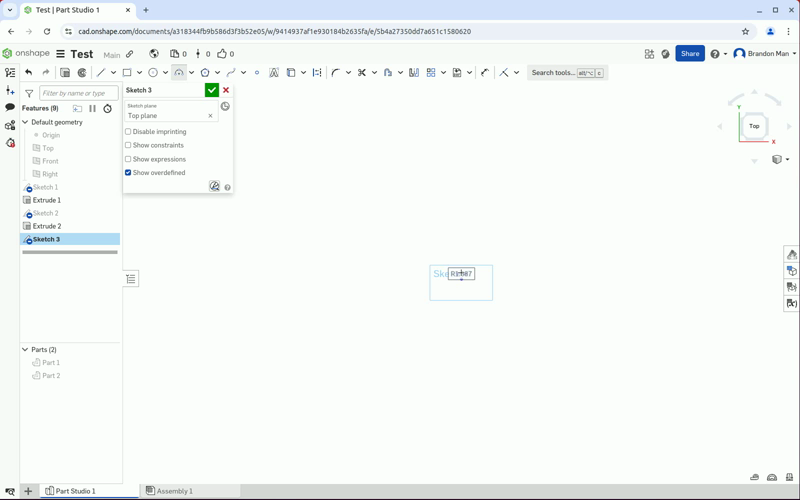
key_up(shift)
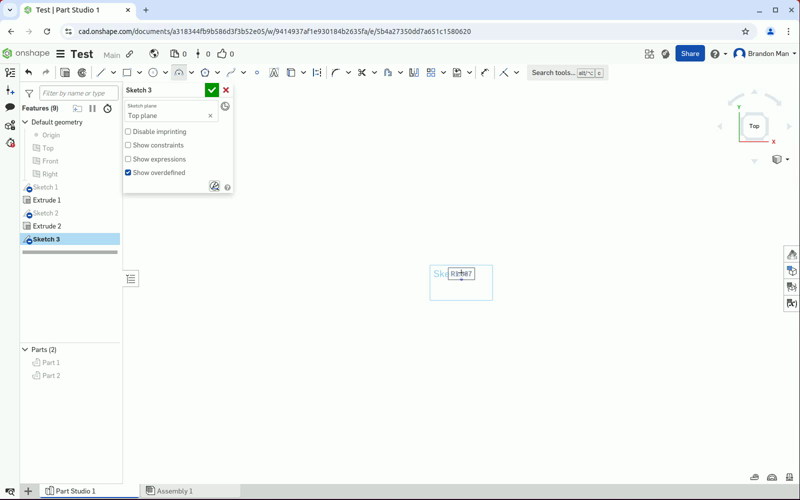
key(esc)
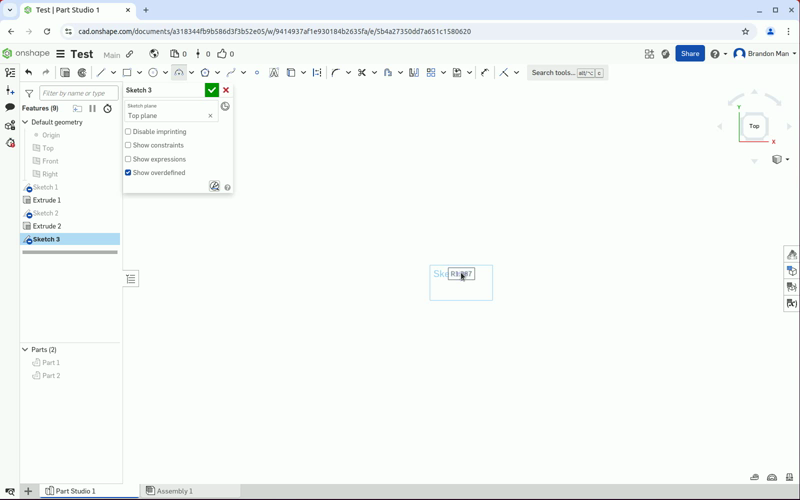
mouse_move(461, 273)
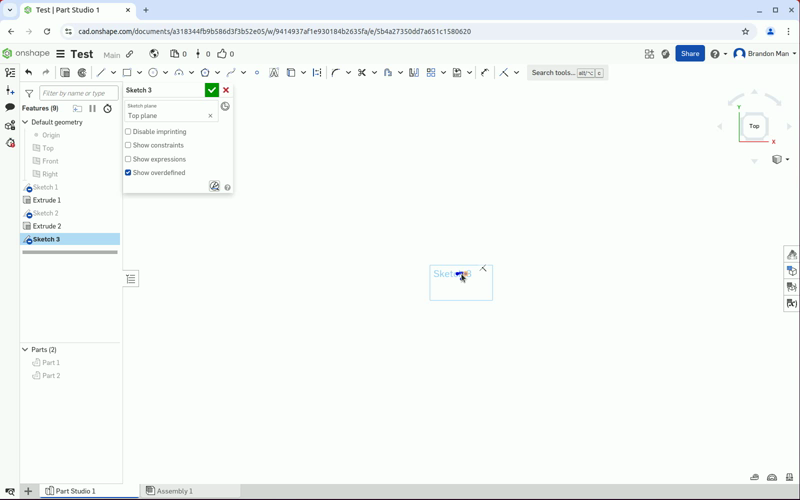
scroll(6)
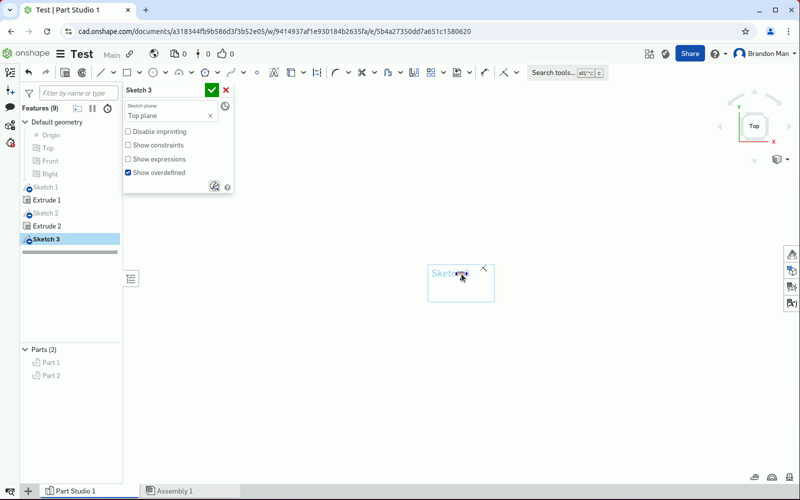
scroll(6)
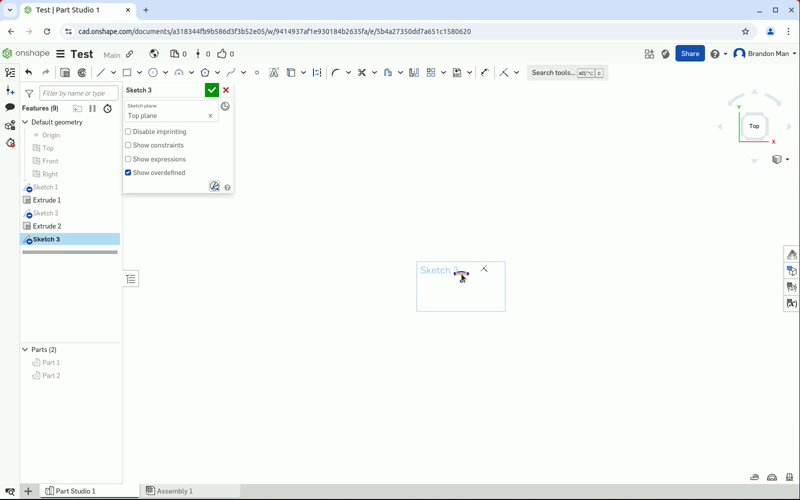
scroll(6)
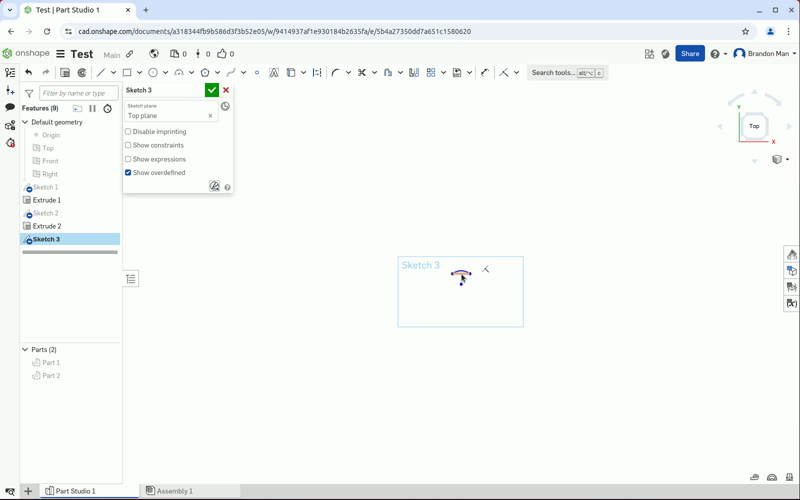
scroll(6)
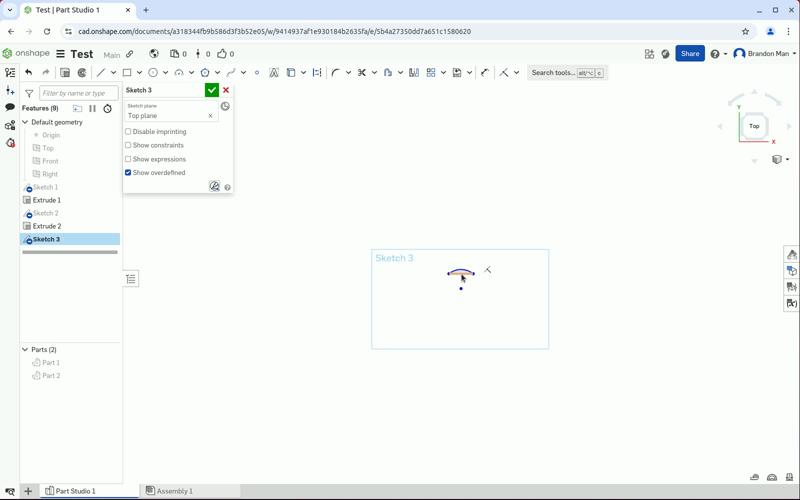
scroll(6)
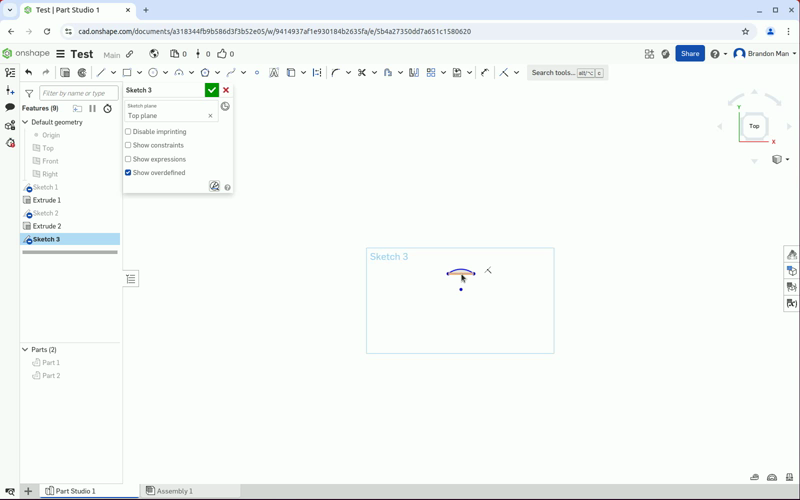
scroll(6)
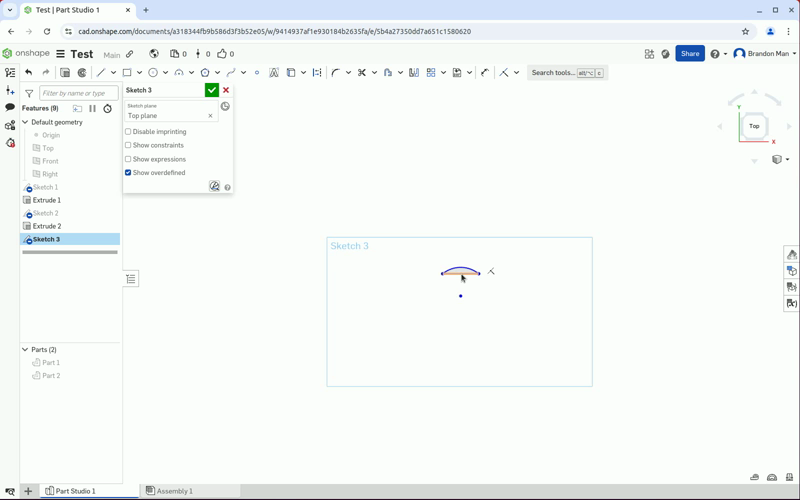
scroll(6)
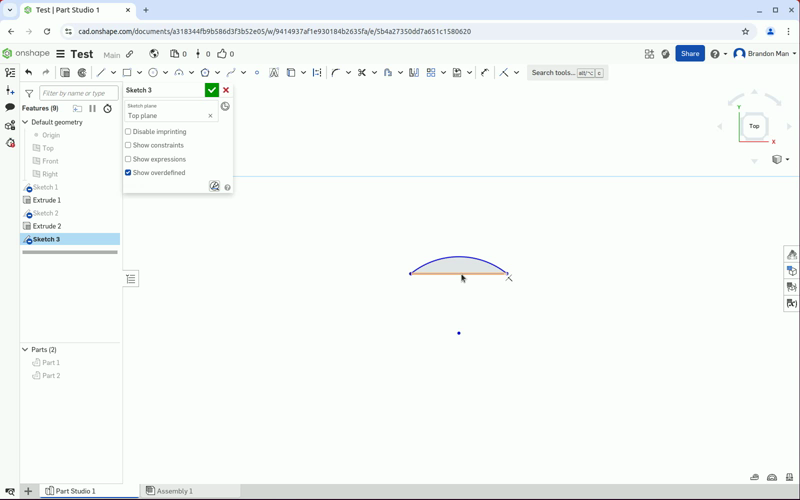
click(461, 273)
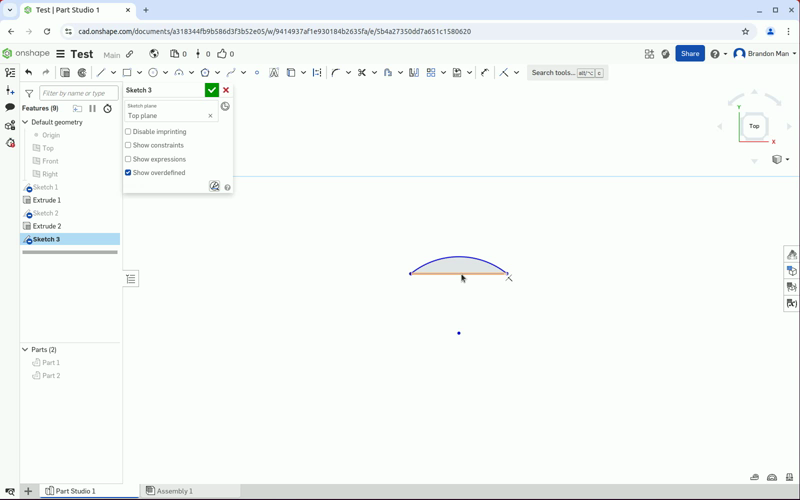
scroll(-6)
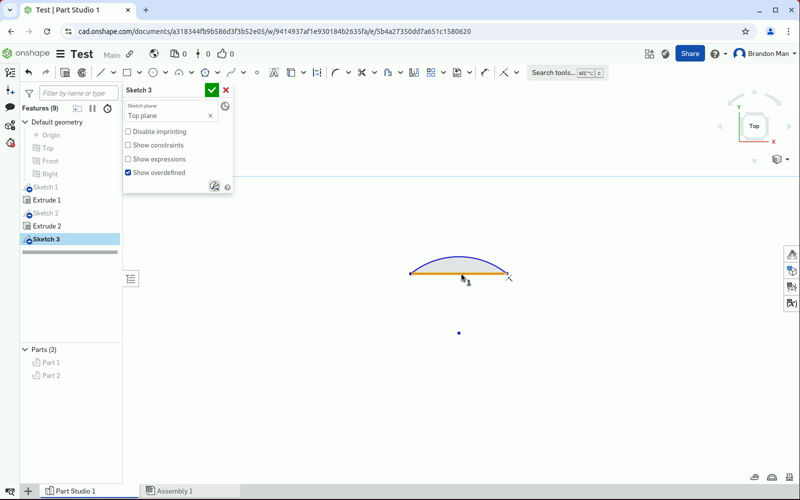
scroll(-6)
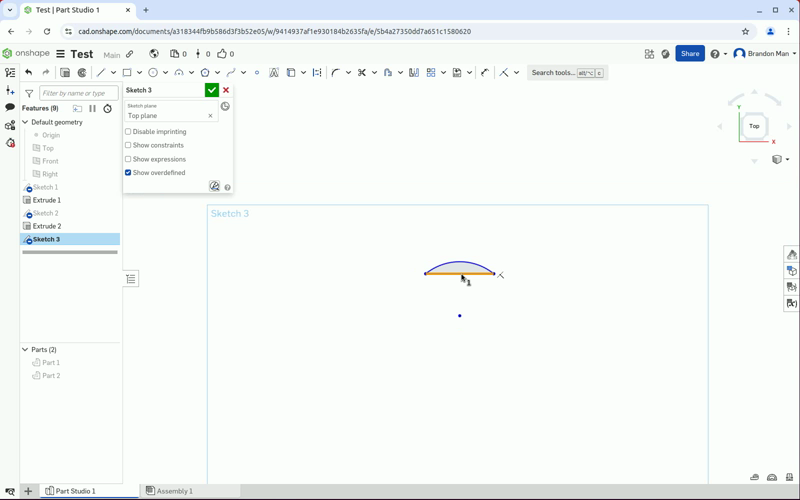
scroll(-6)
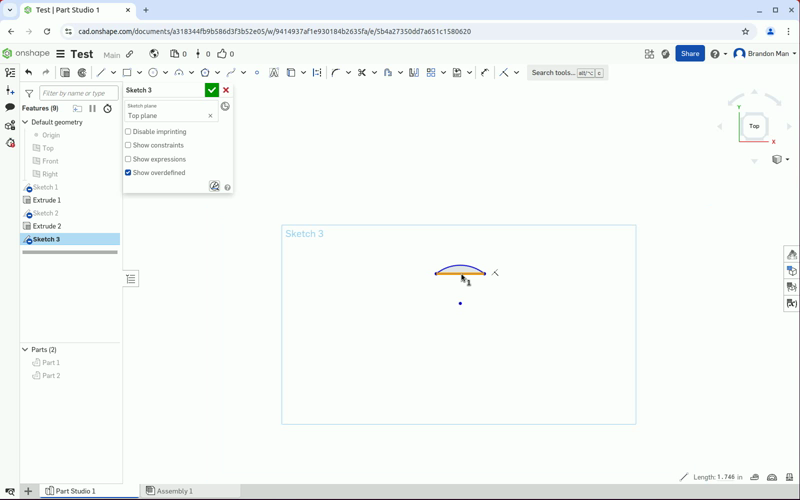
scroll(-6)
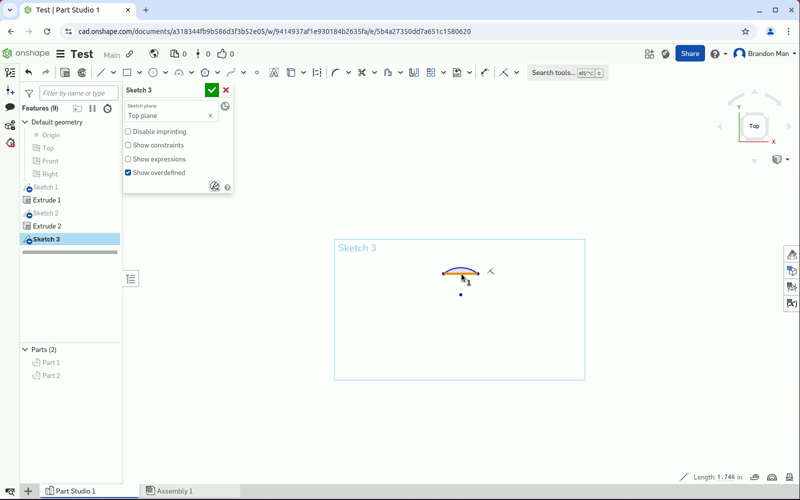
scroll(-6)
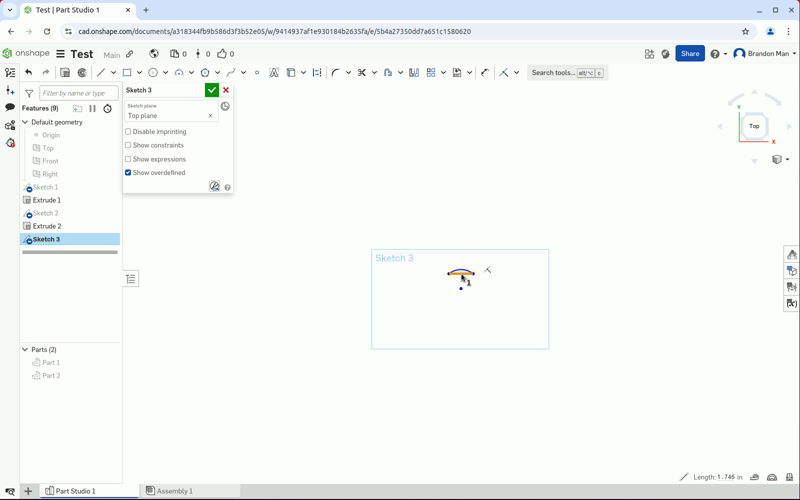
scroll(-6)
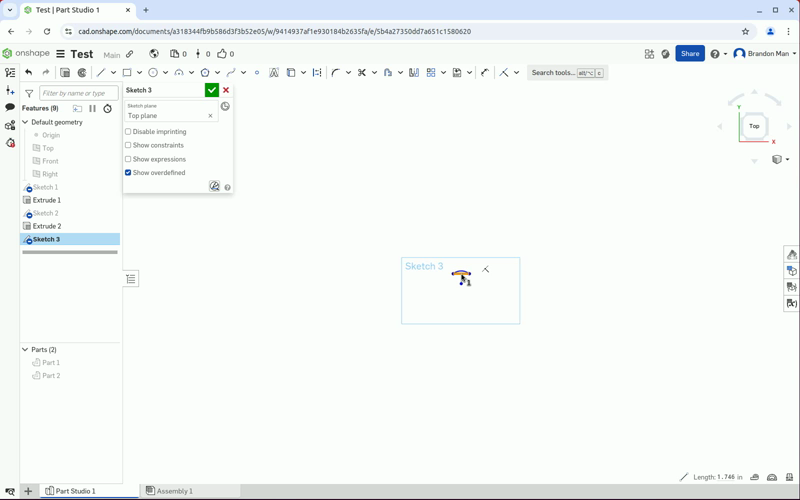
scroll(-6)
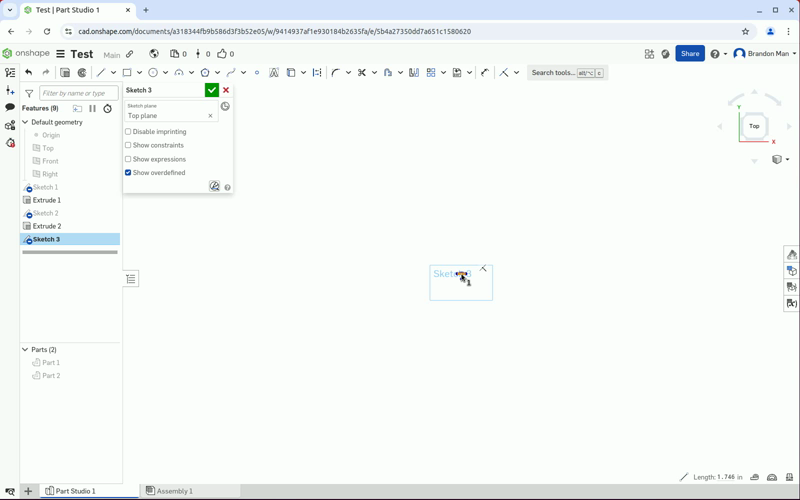
mouse_move(73, 352)
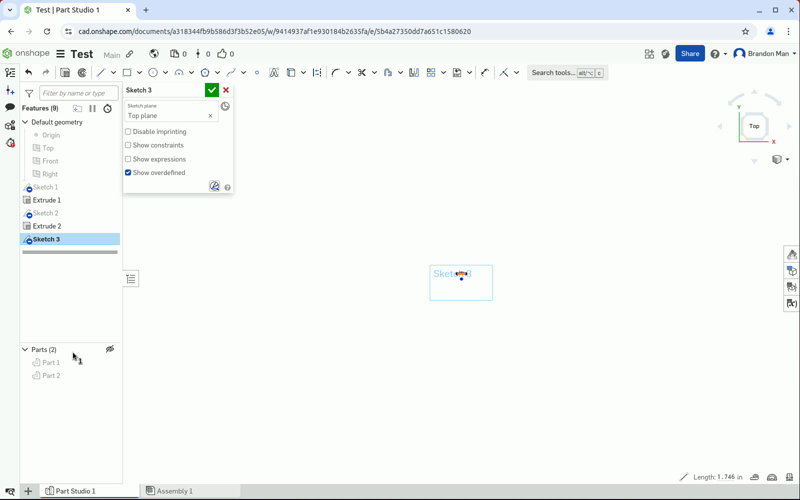
key(shift+y)
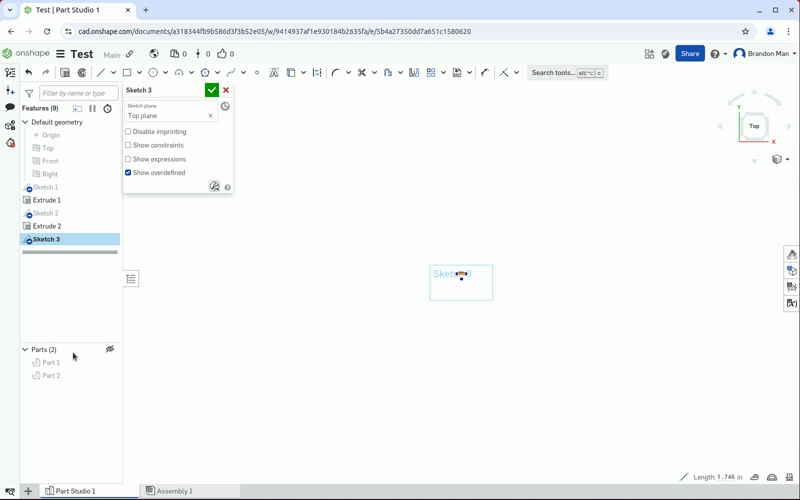
key(shift+e)
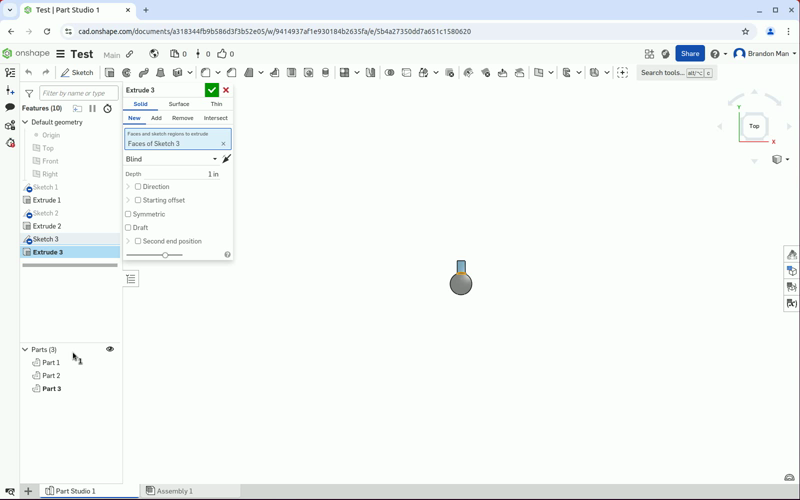
mouse_move(143, 106)
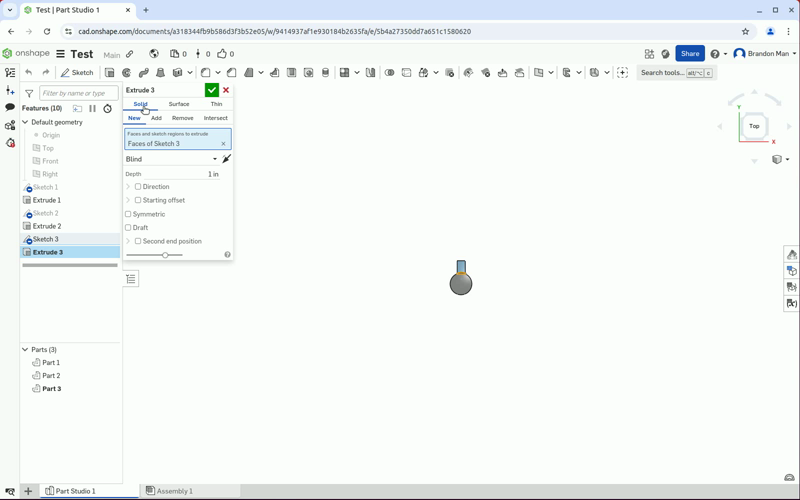
click(143, 106)
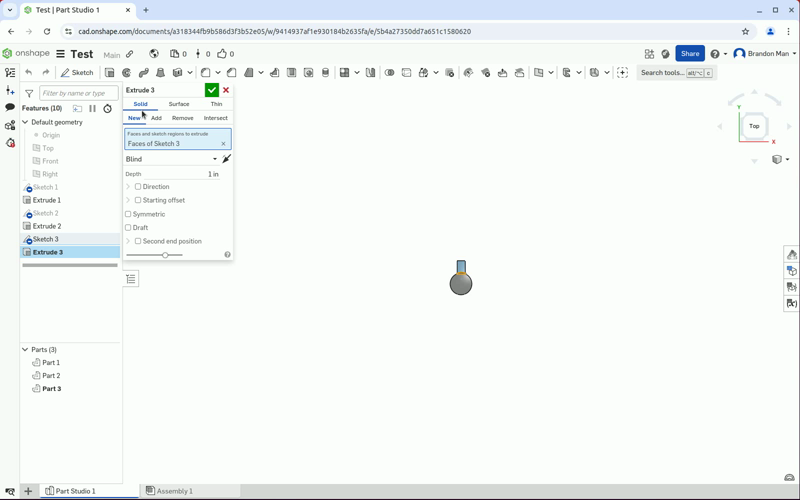
mouse_move(137, 120)
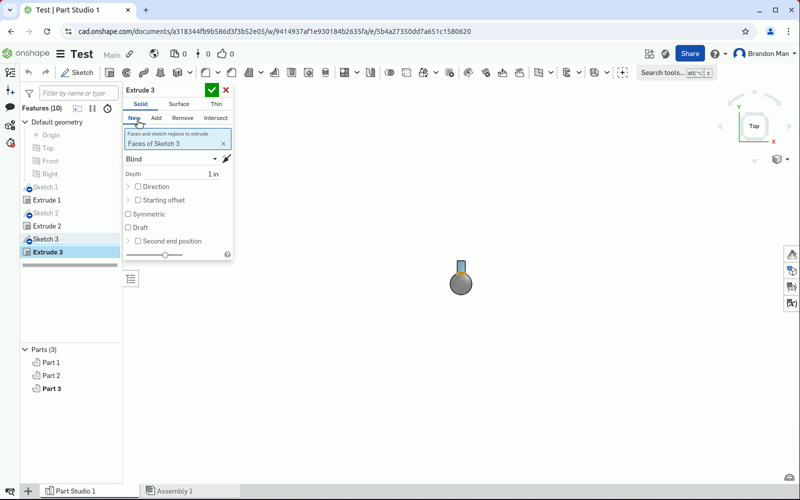
click(137, 120)
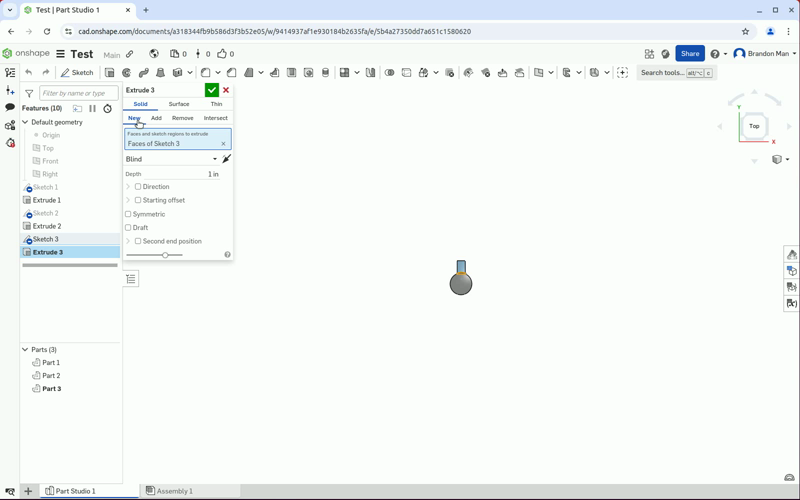
key(tab, 4)
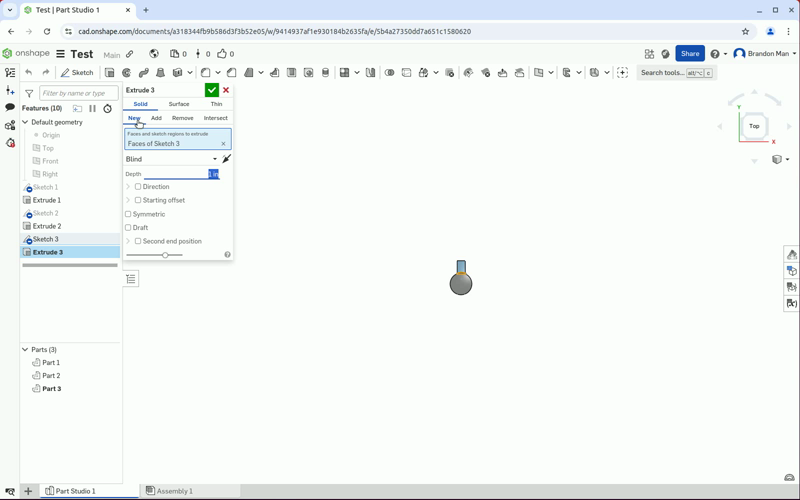
text(23.108)
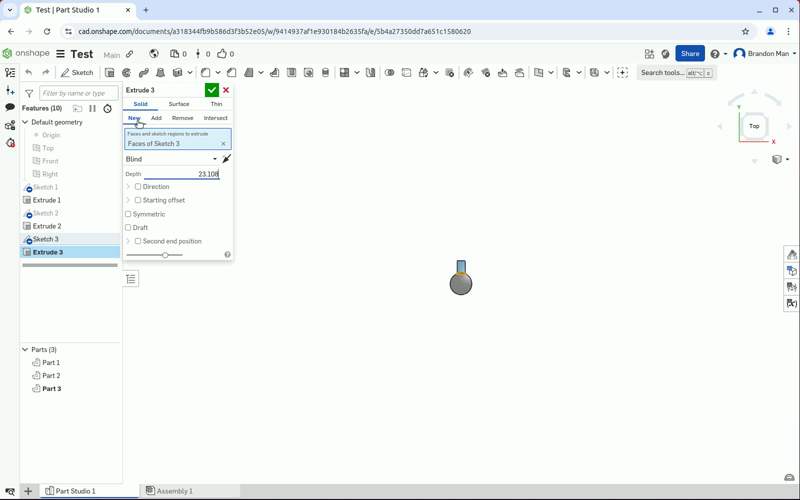
key(enter)
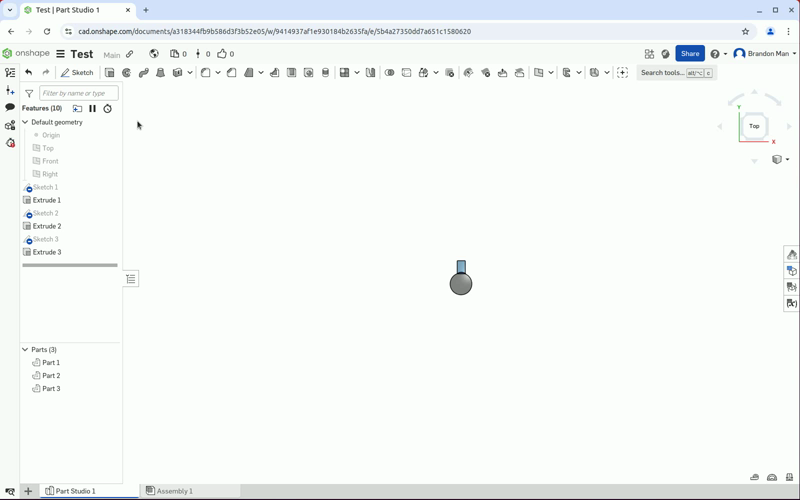
key(shift+h)
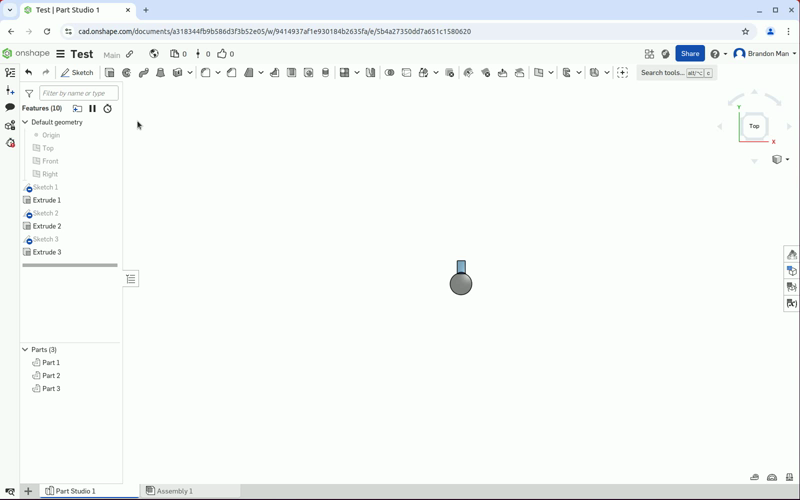
key(shift+h)
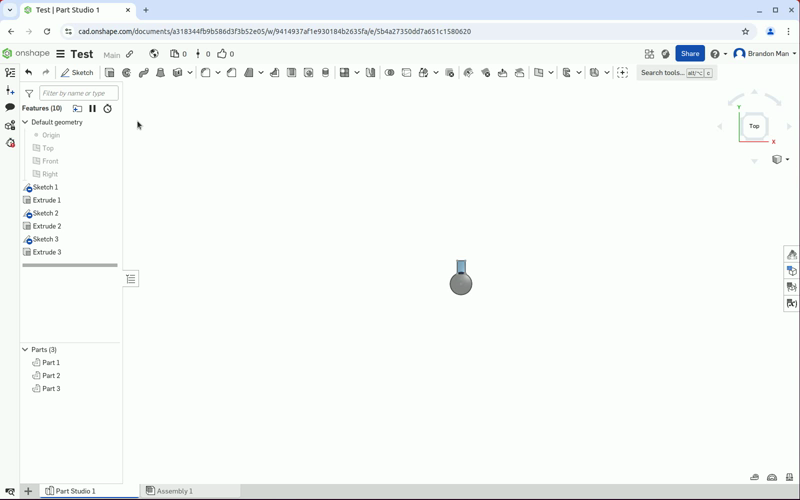
key(shift+7)
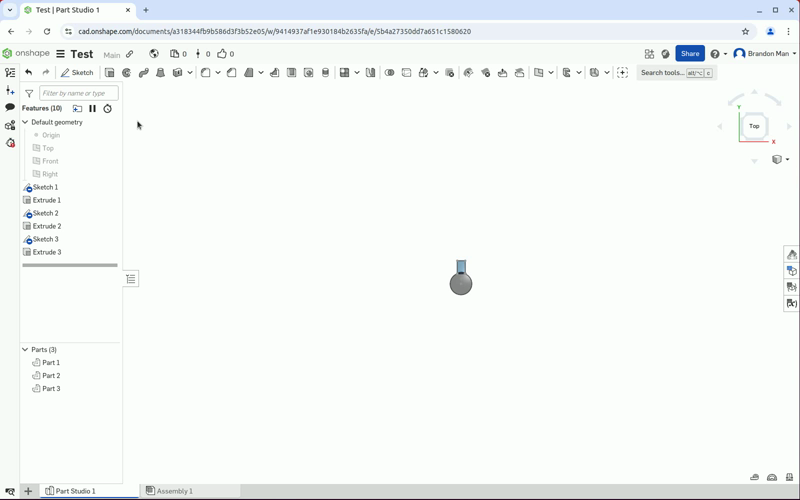
key(up, 3)
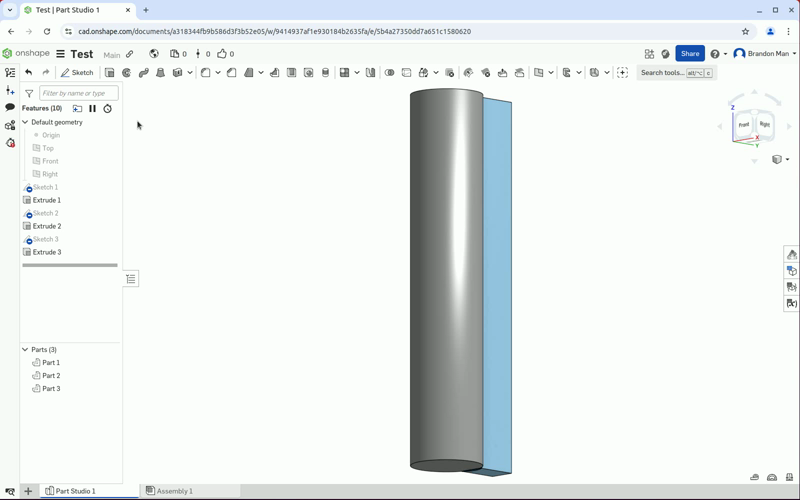
key(left, 3)
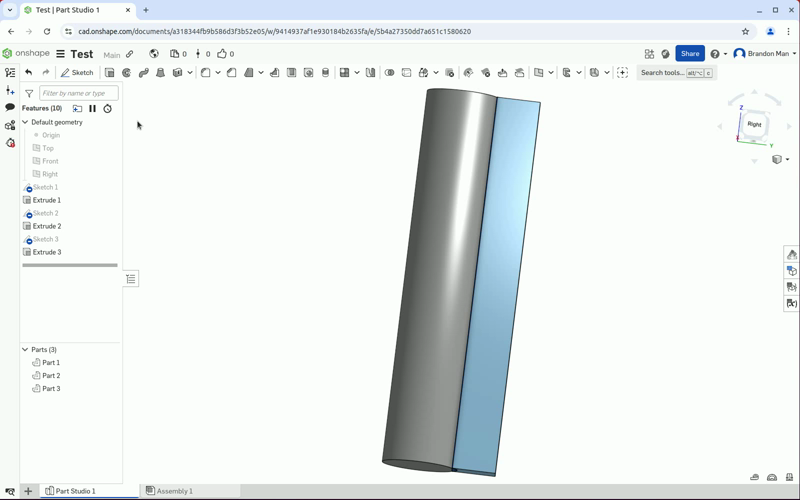
key(right, 3)
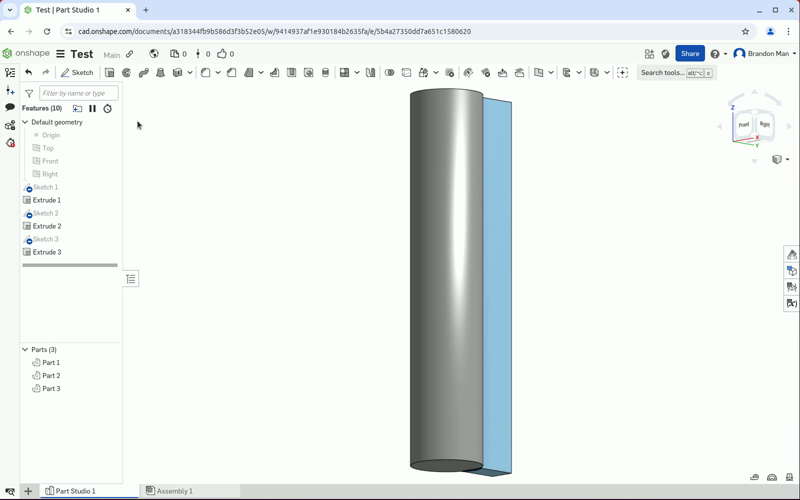
key(down, 3)
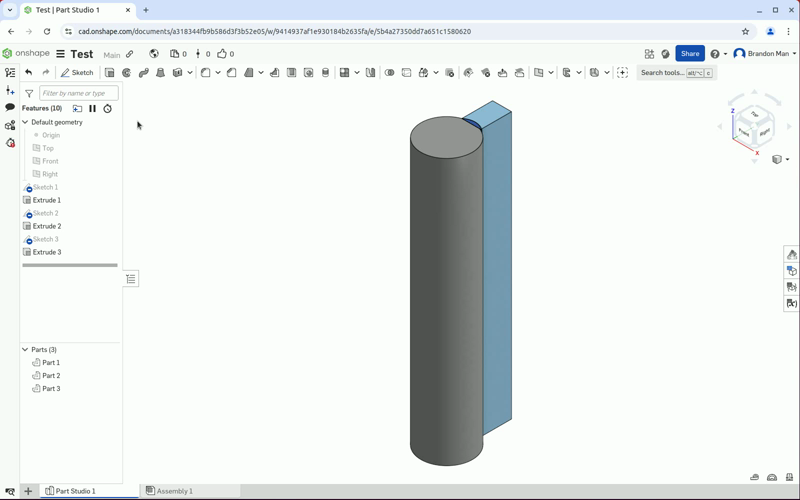
mouse_move(73, 189)
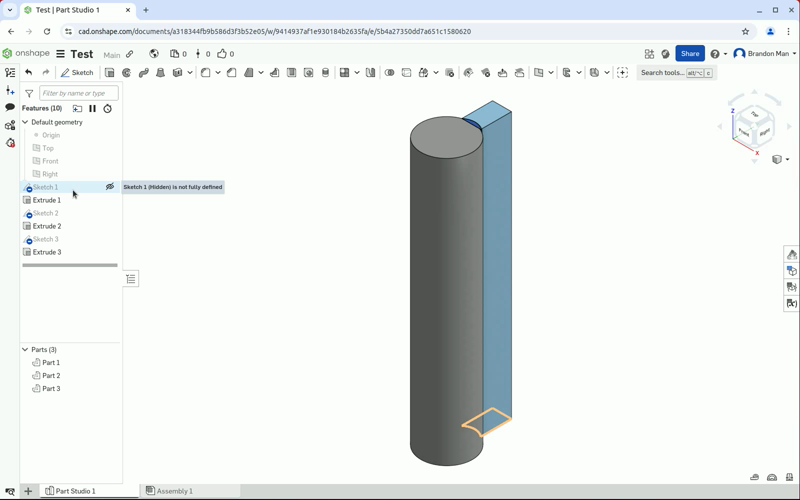
click(73, 189)